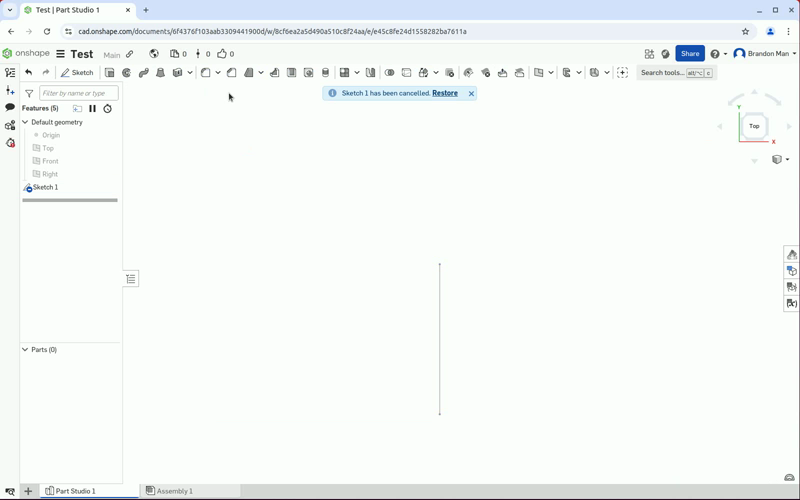
key(shift+h)
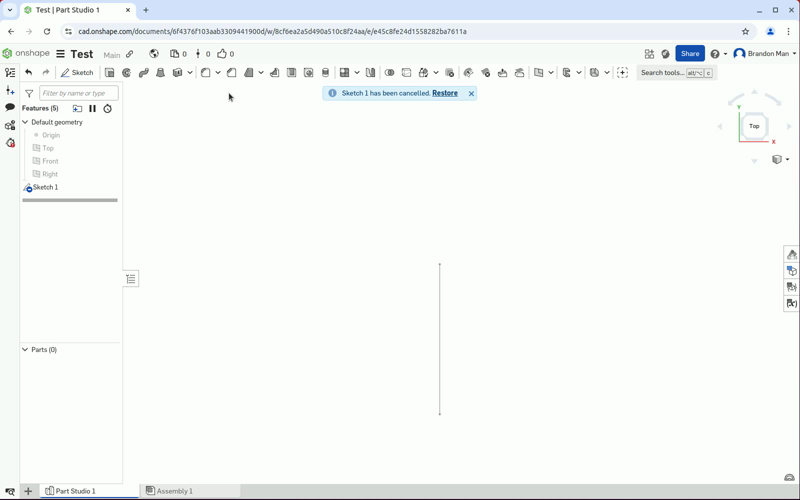
key(shift+s)
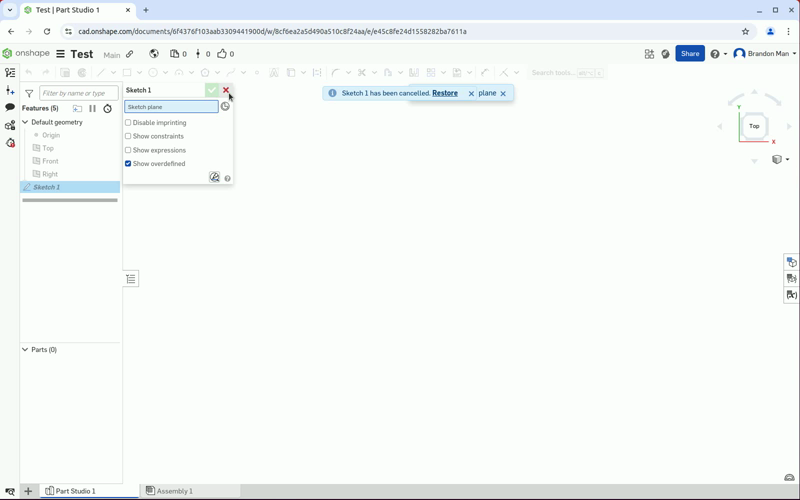
mouse_move(73, 150)
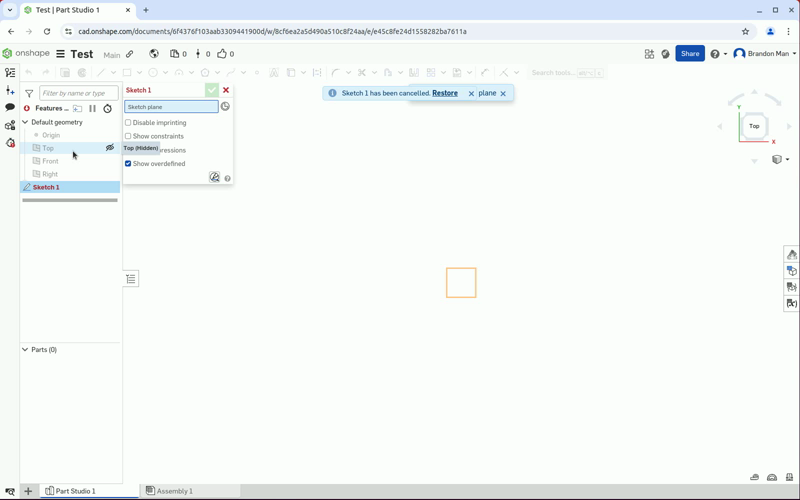
click(73, 150)
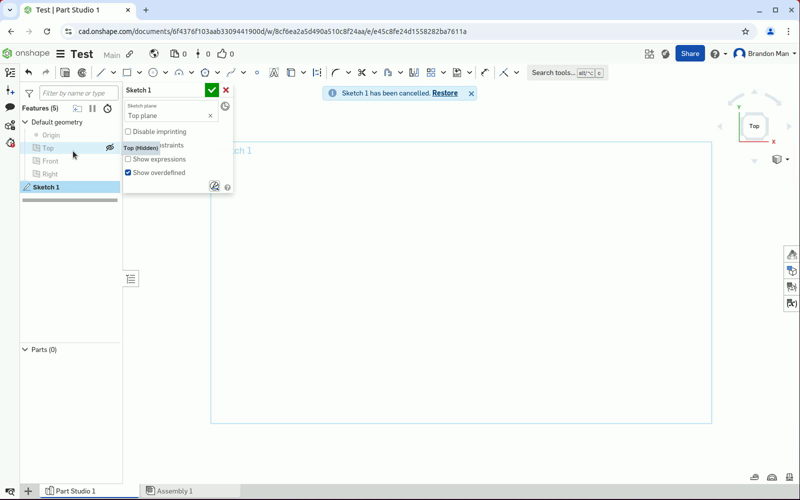
mouse_move(73, 352)
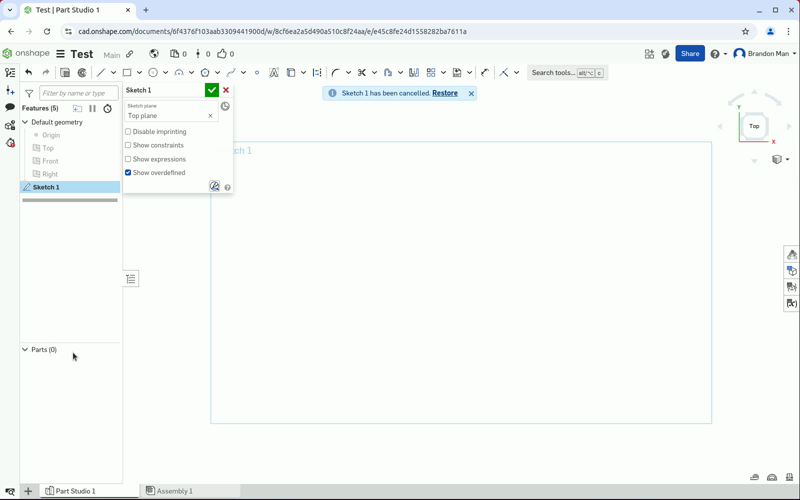
key(y)
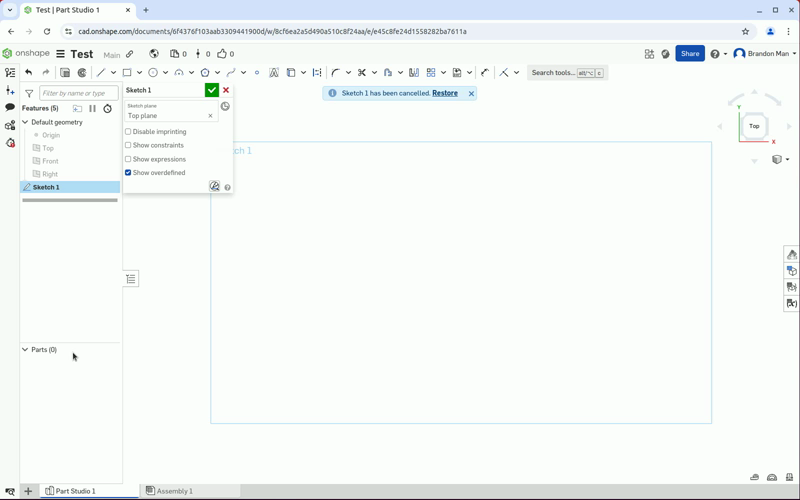
key(c)
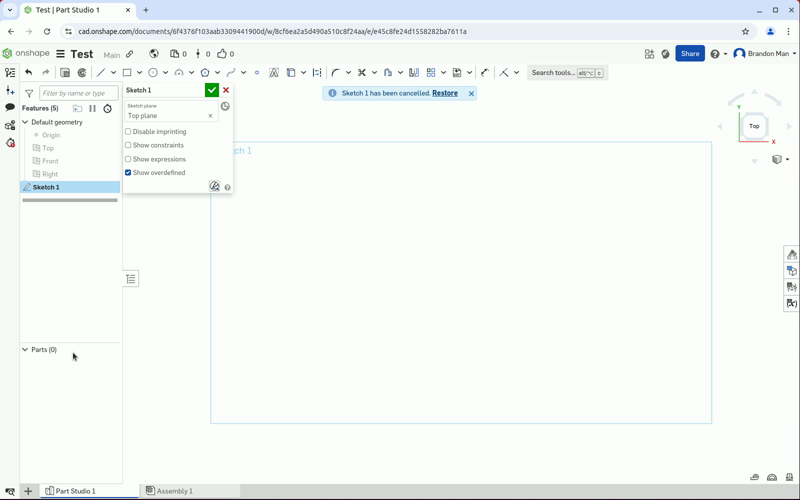
key_down(shift)
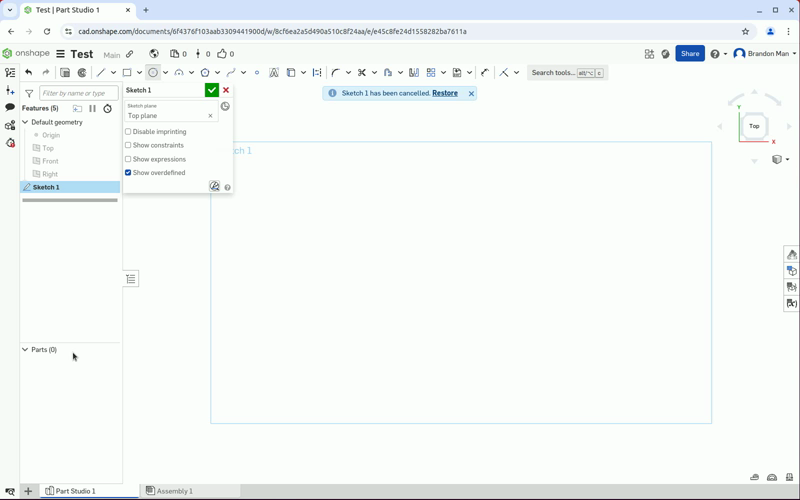
mouse_move(461, 282)
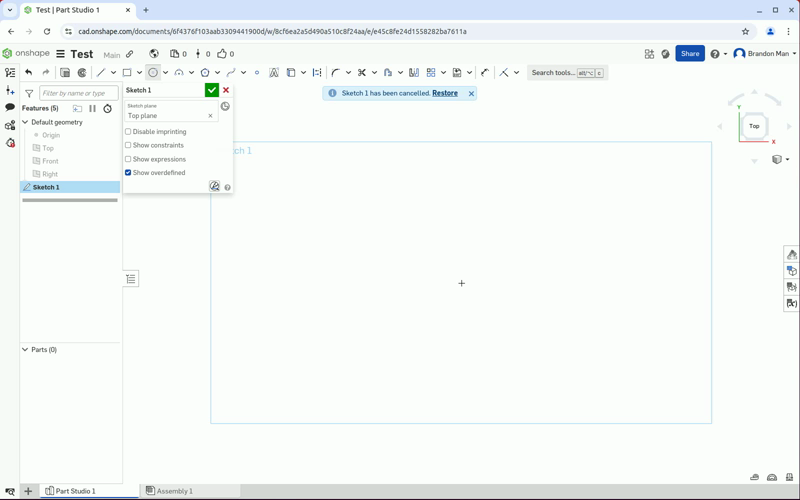
click(461, 282)
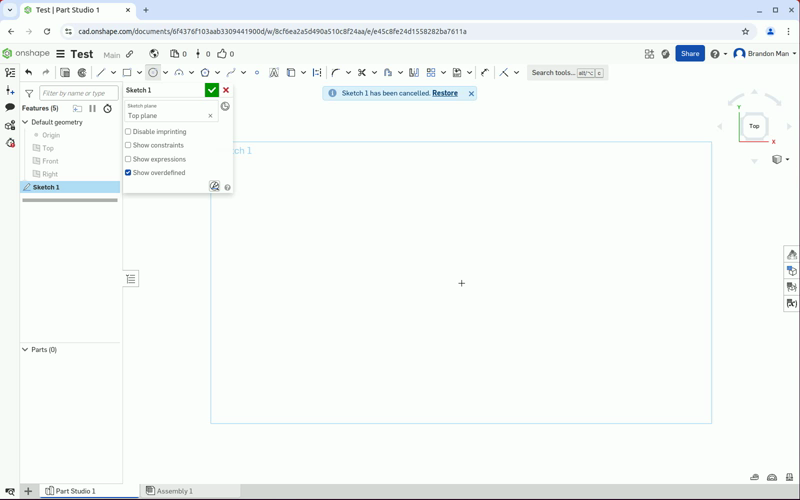
key_up(shift)
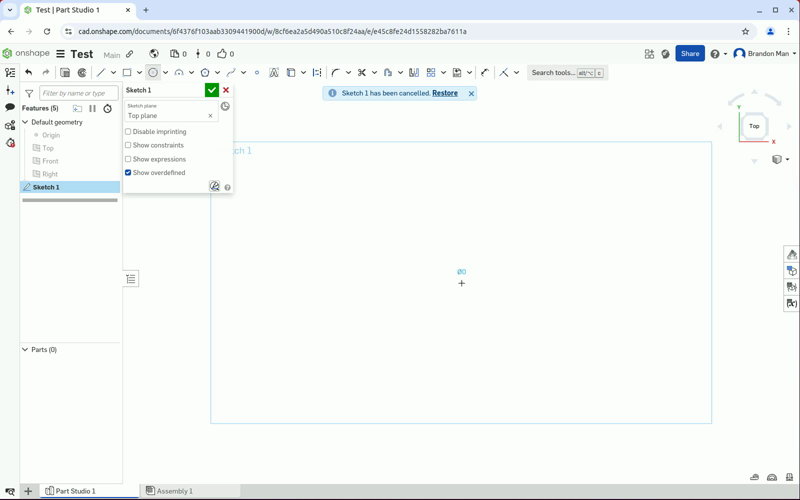
mouse_move(552, 282)
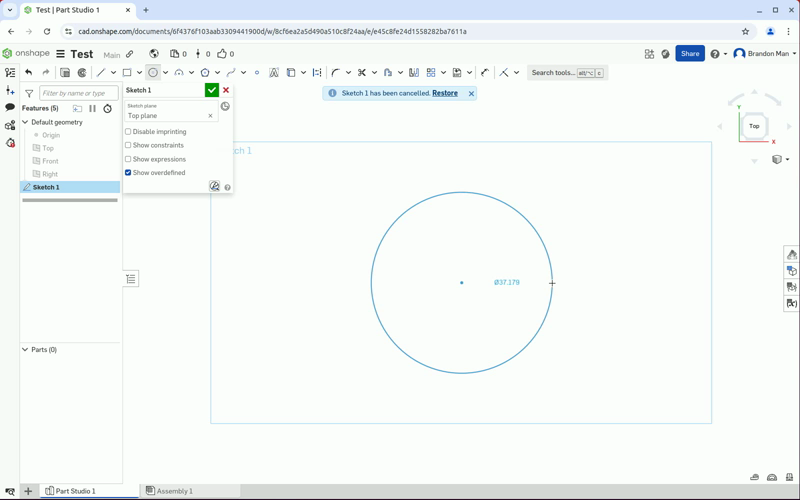
click(552, 282)
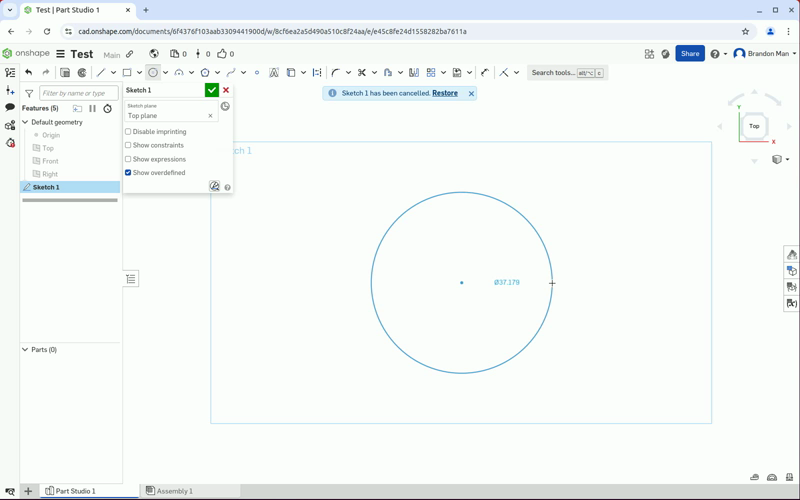
key(esc)
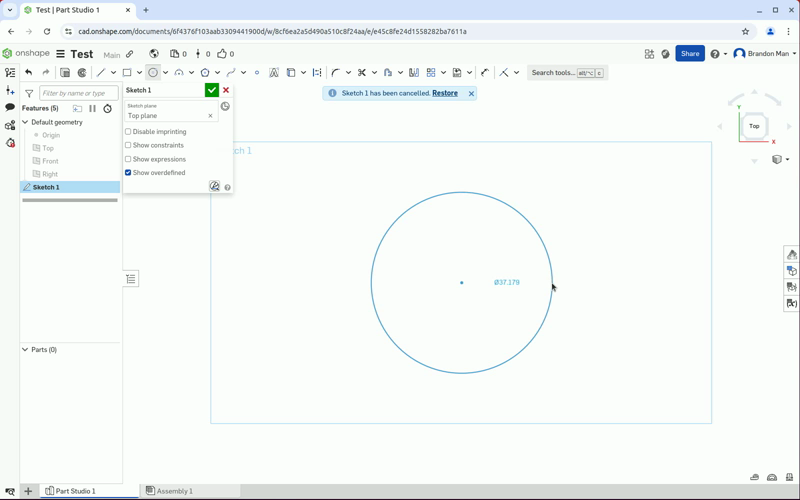
mouse_move(425, 261)
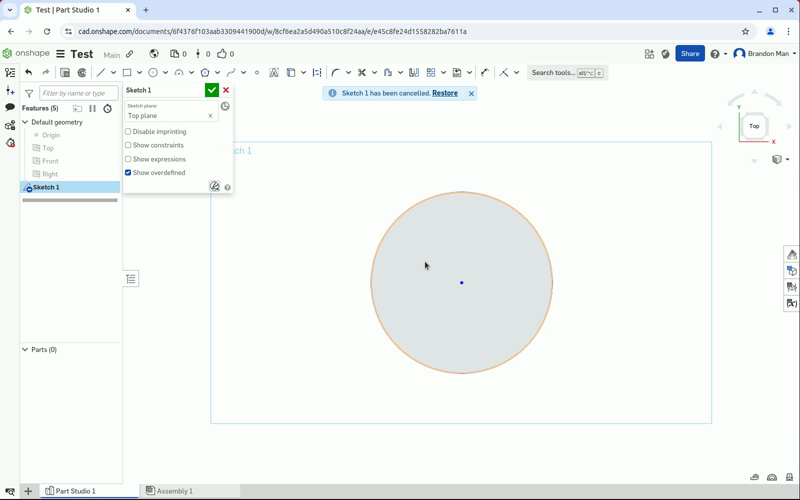
click(425, 261)
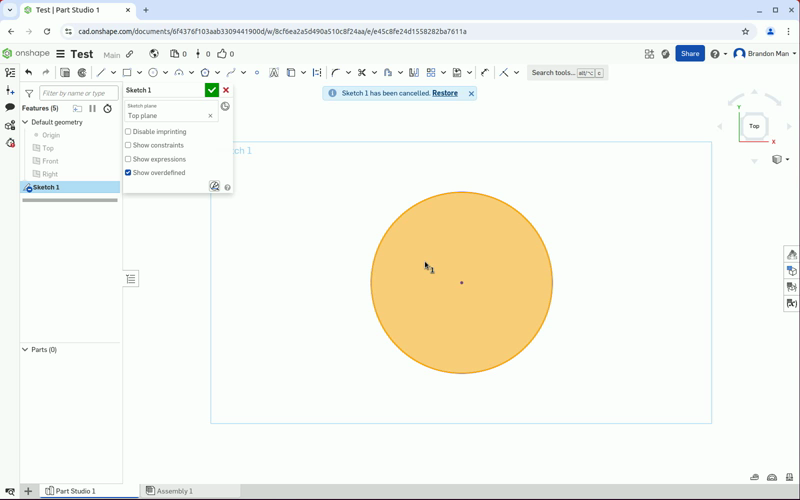
mouse_move(73, 352)
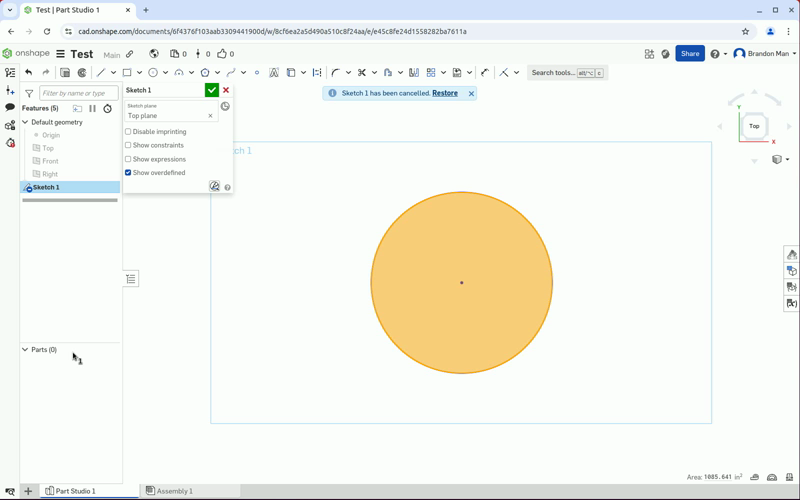
key(shift+y)
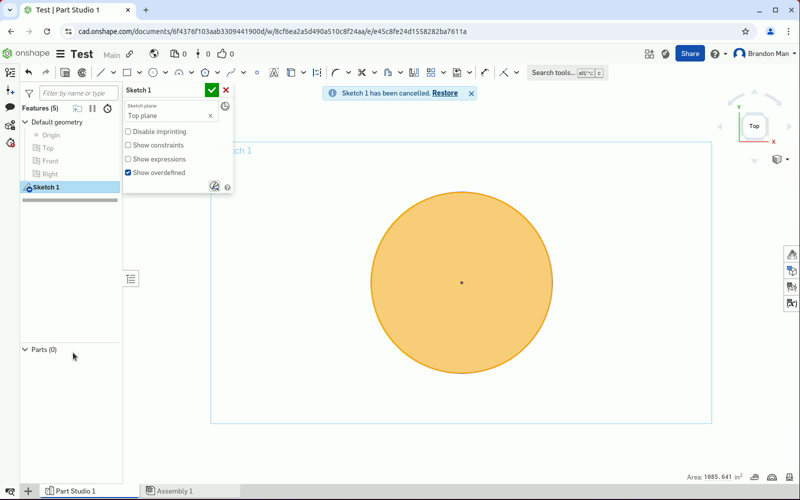
key(shift+e)
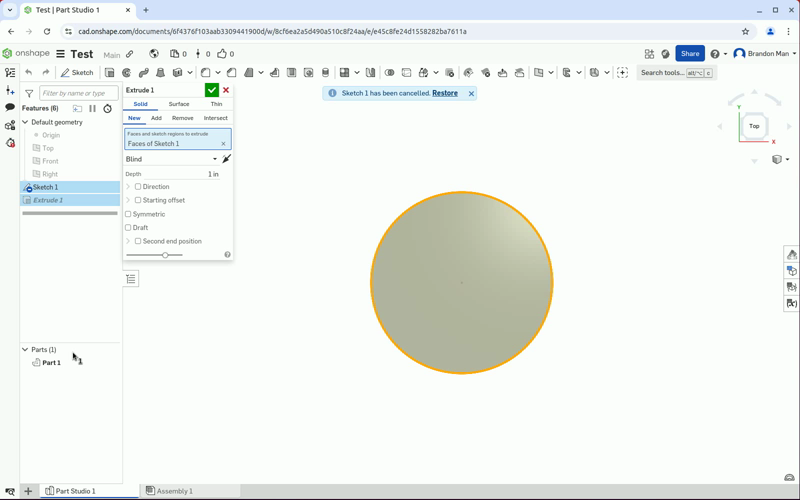
mouse_move(143, 106)
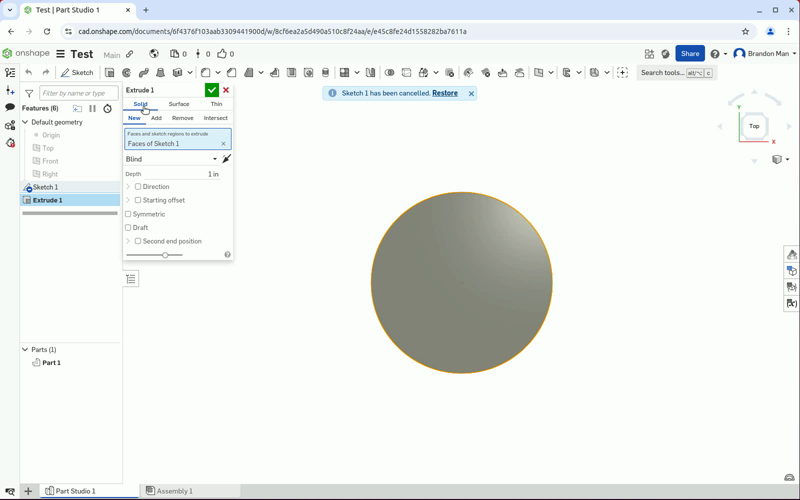
click(143, 106)
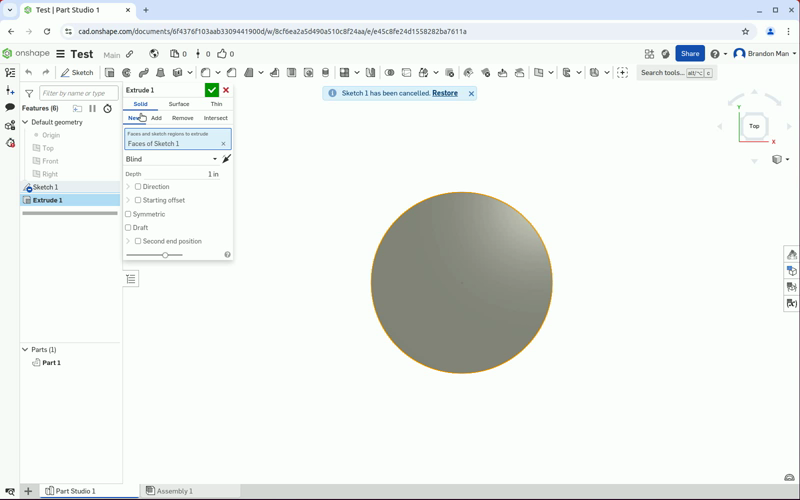
mouse_move(137, 120)
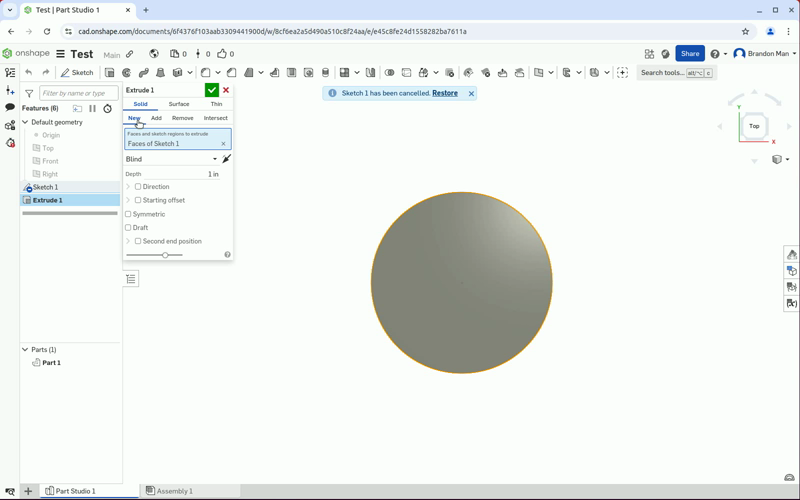
click(137, 120)
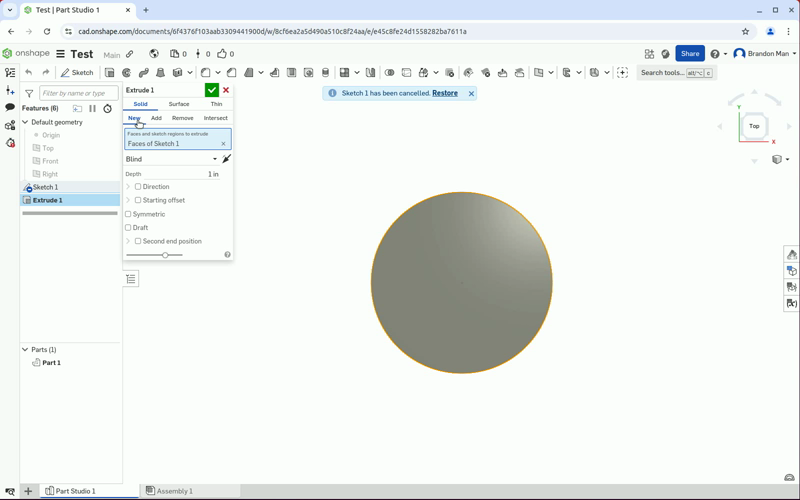
key(tab, 4)
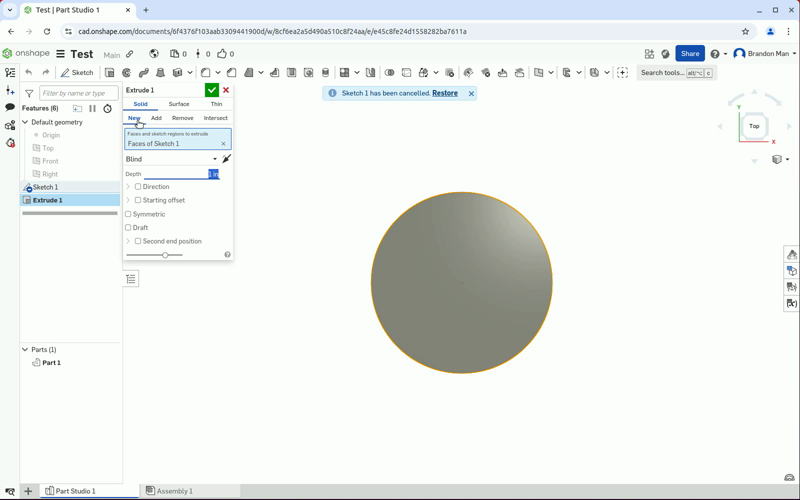
text(1.204)
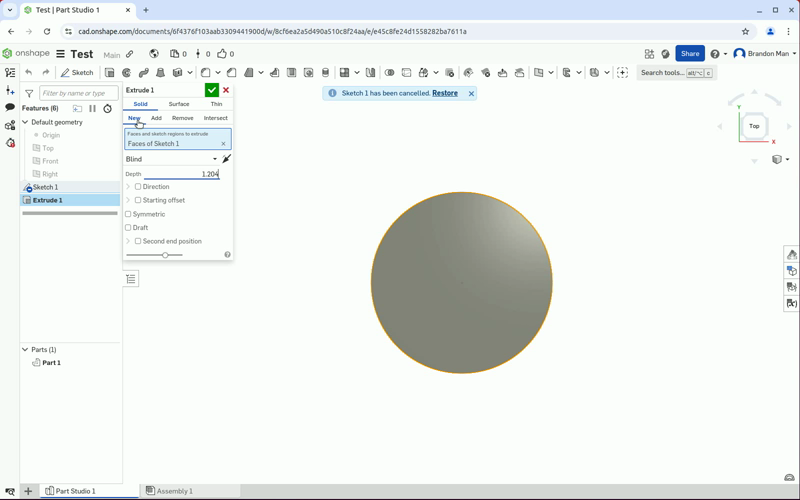
key(enter)
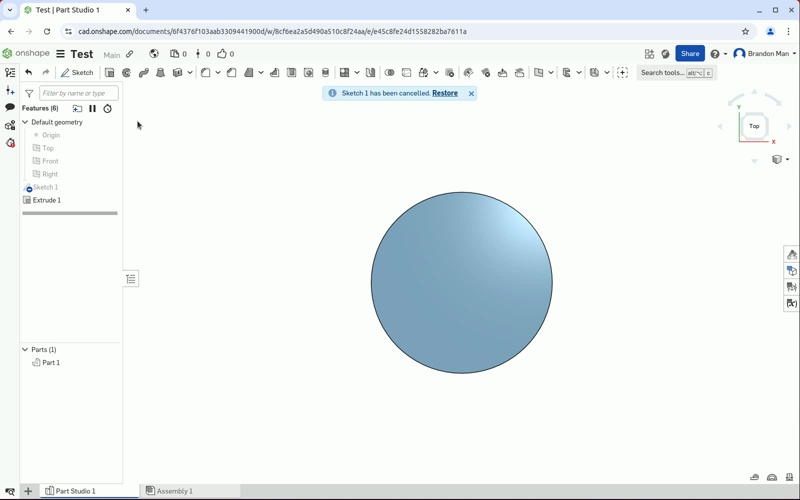
key(shift+h)
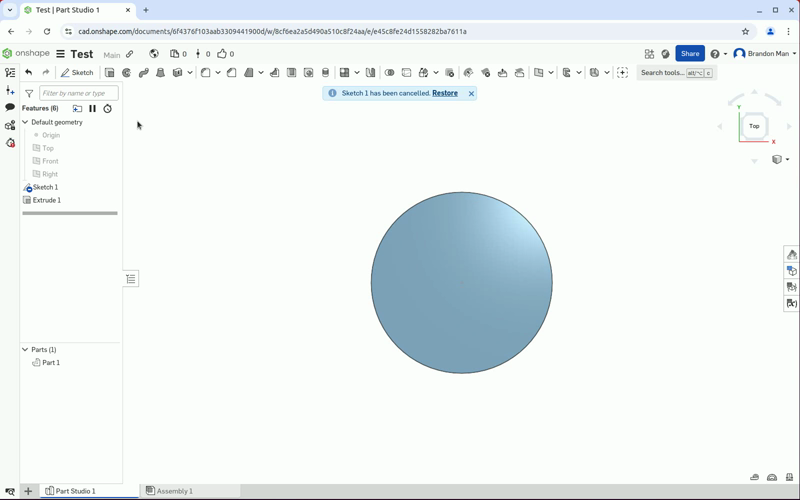
key(shift+h)
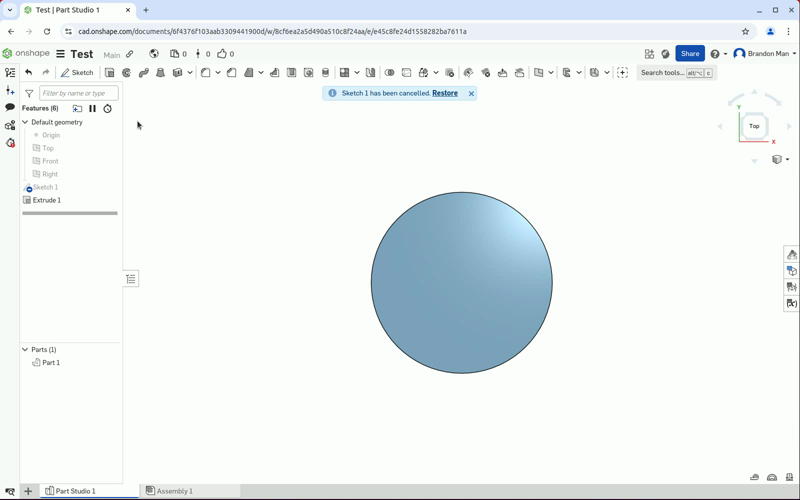
mouse_move(73, 189)
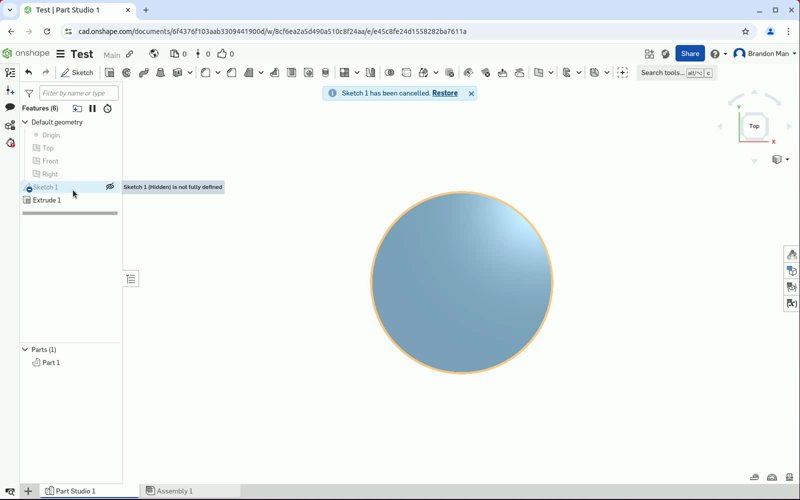
click(73, 189)
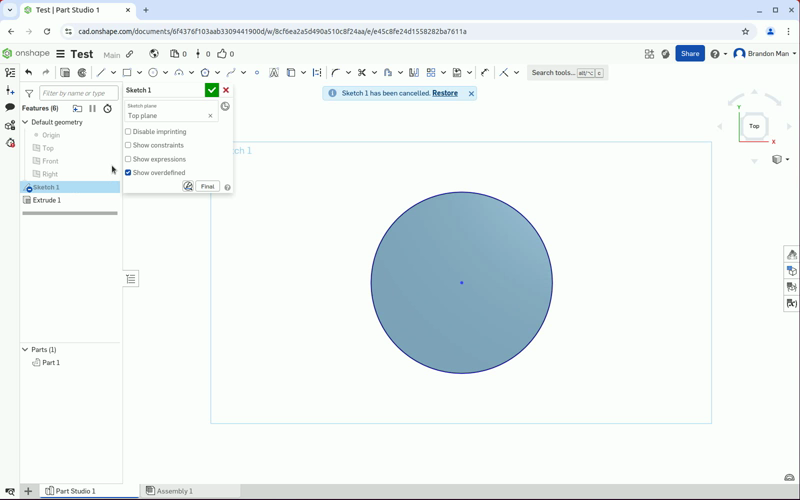
mouse_move(229, 92)
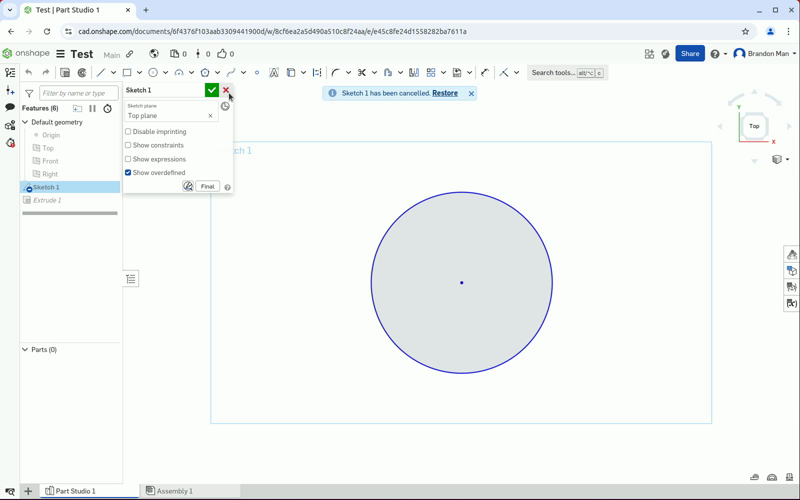
click(229, 92)
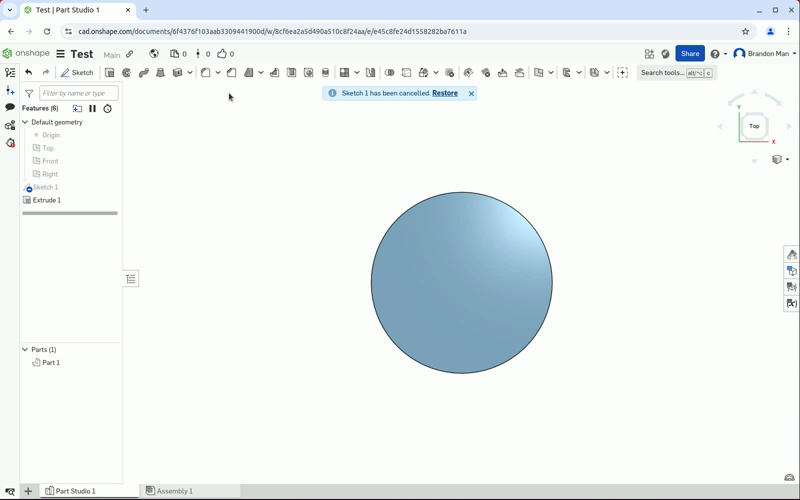
mouse_move(541, 75)
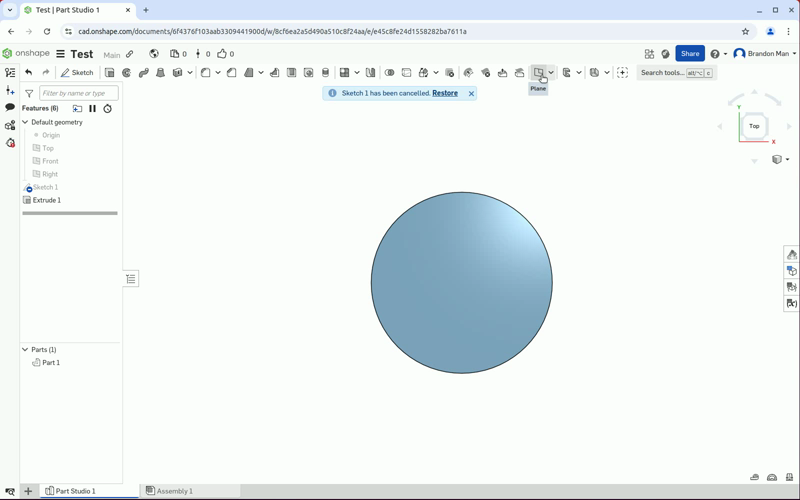
click(541, 75)
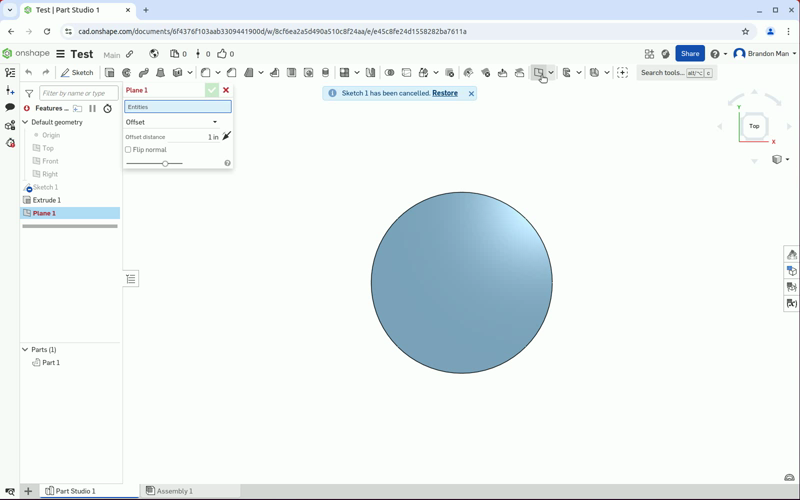
mouse_move(73, 150)
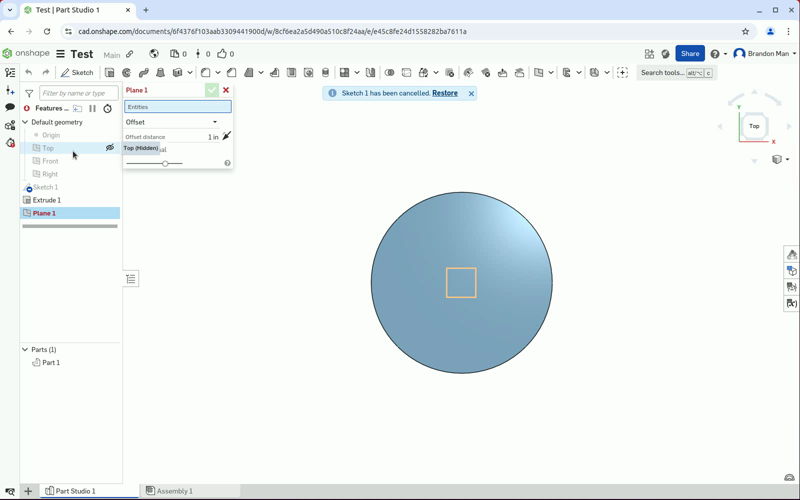
click(73, 150)
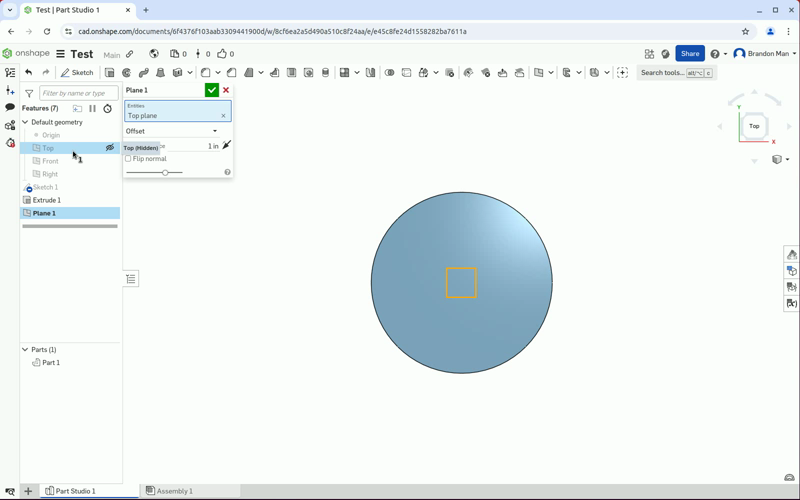
key(tab, 2)
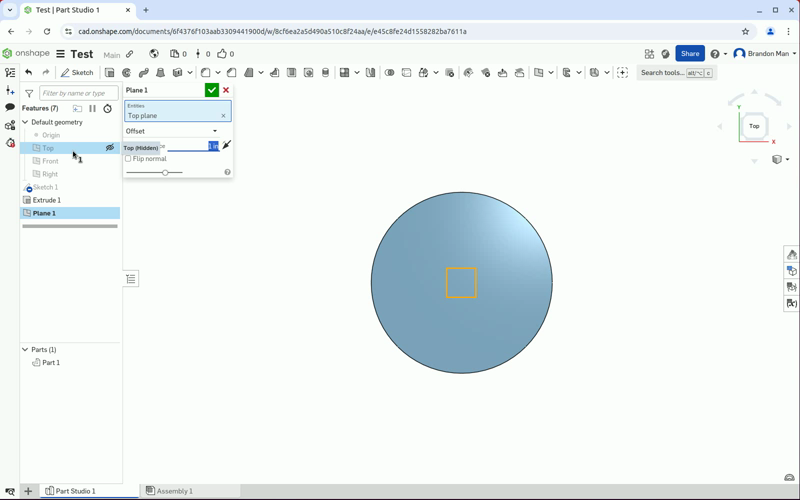
text(1.202)
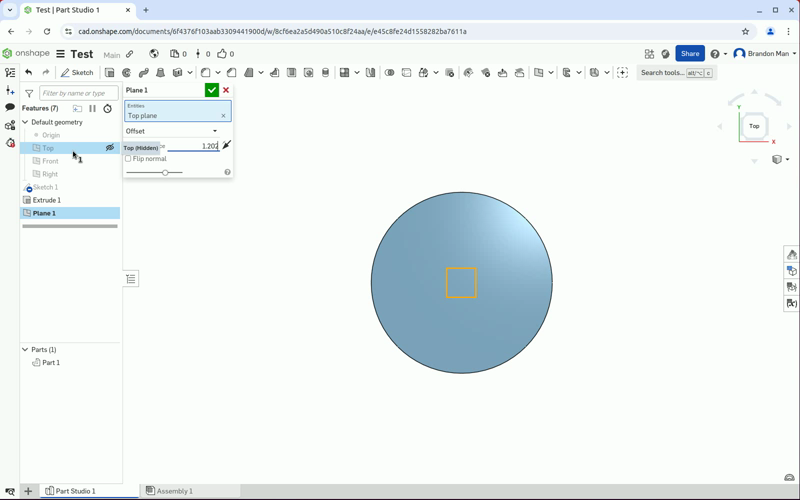
key(enter, 2)
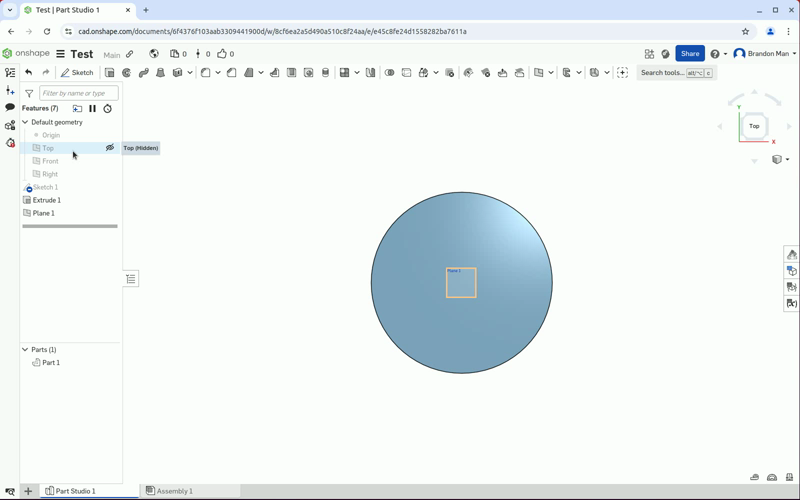
key(shift+s)
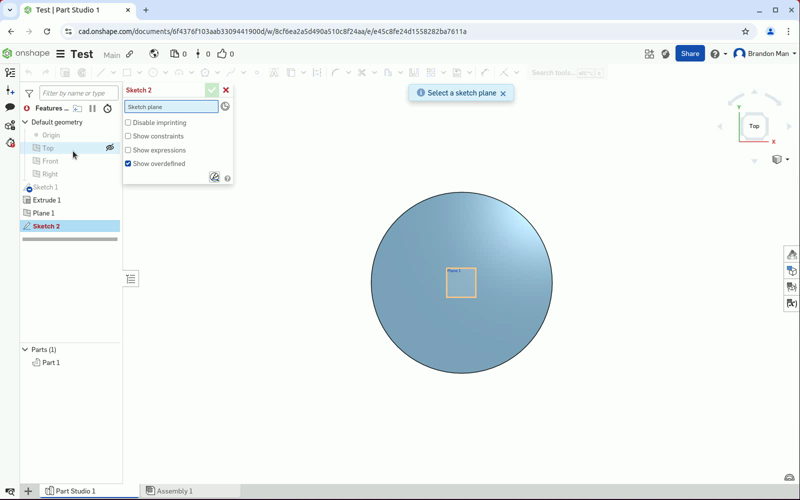
mouse_move(73, 215)
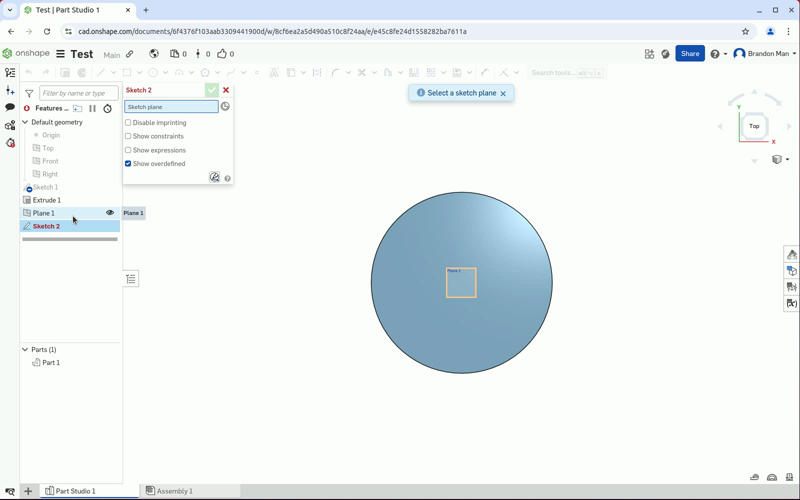
click(73, 215)
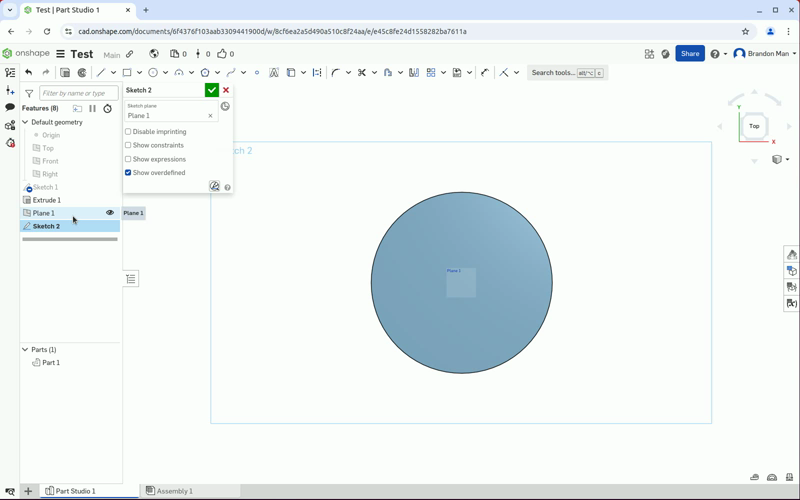
mouse_move(73, 352)
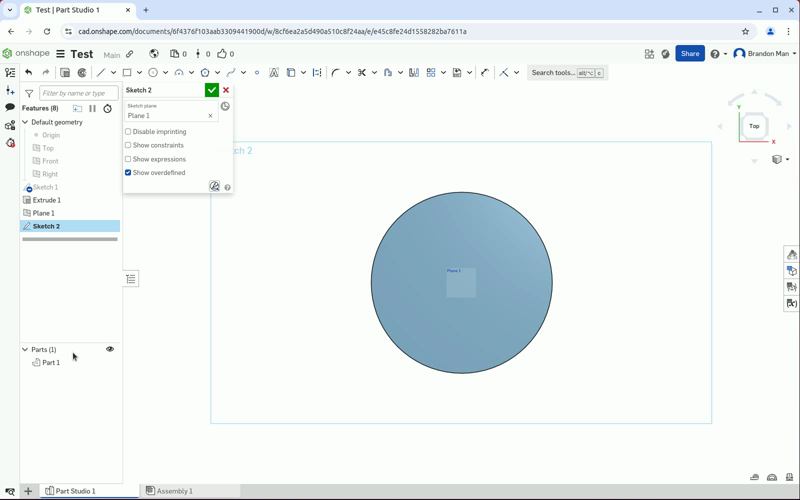
key(y)
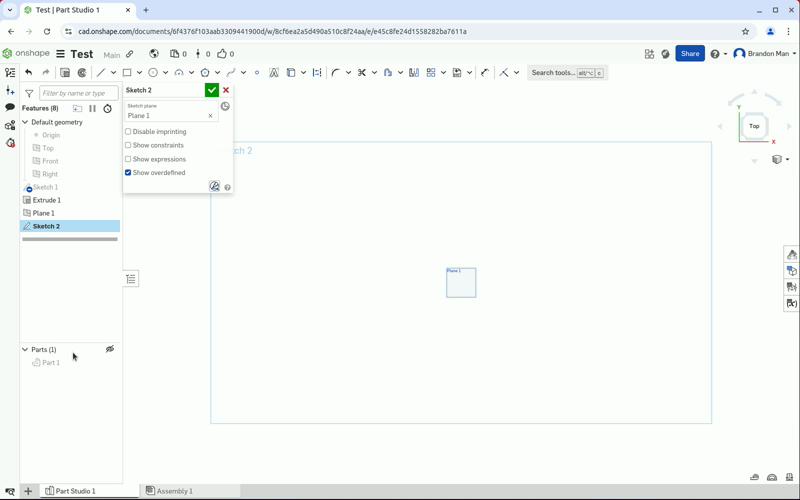
key(c)
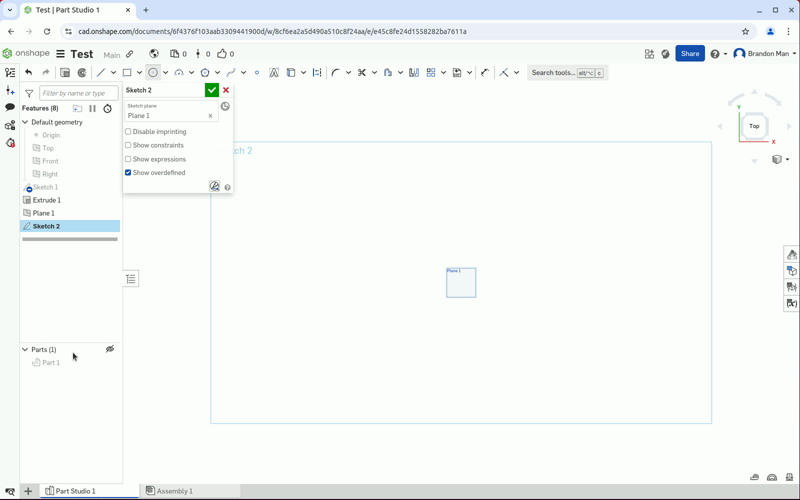
key_down(shift)
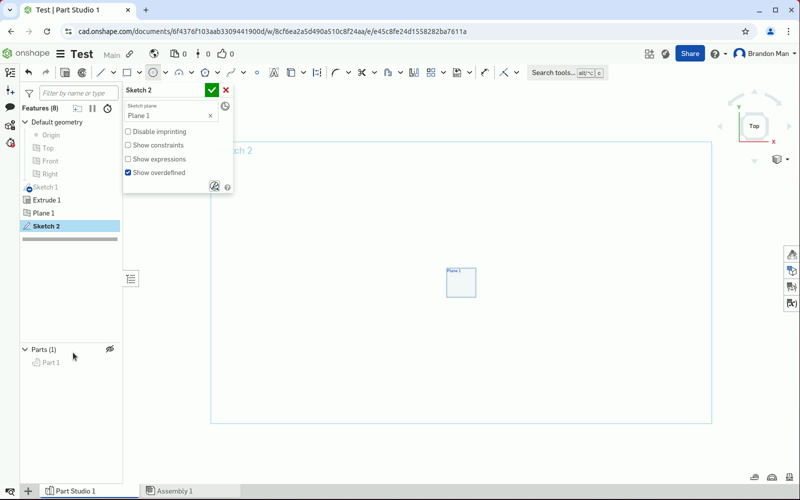
mouse_move(460, 216)
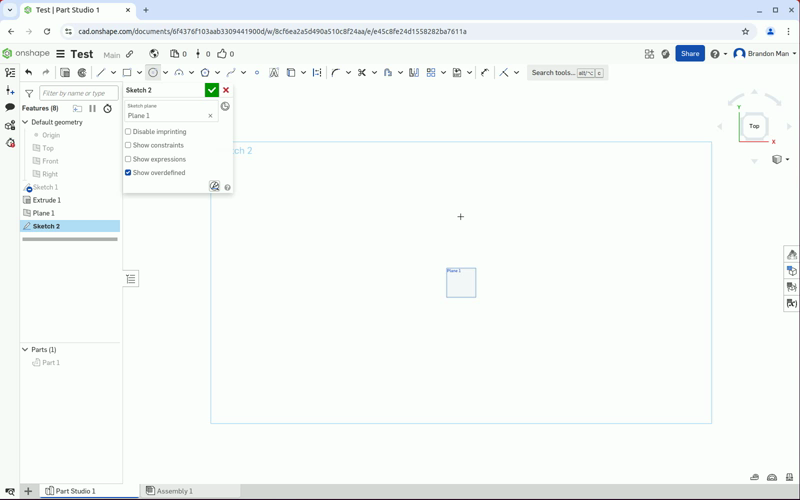
click(460, 216)
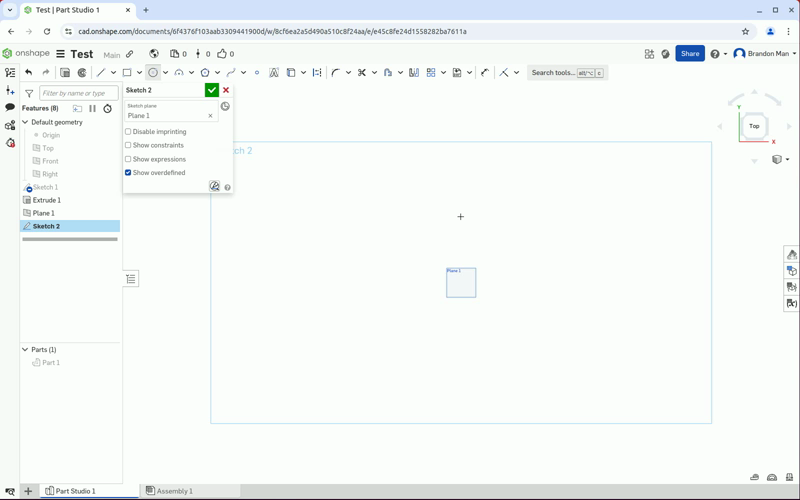
key_up(shift)
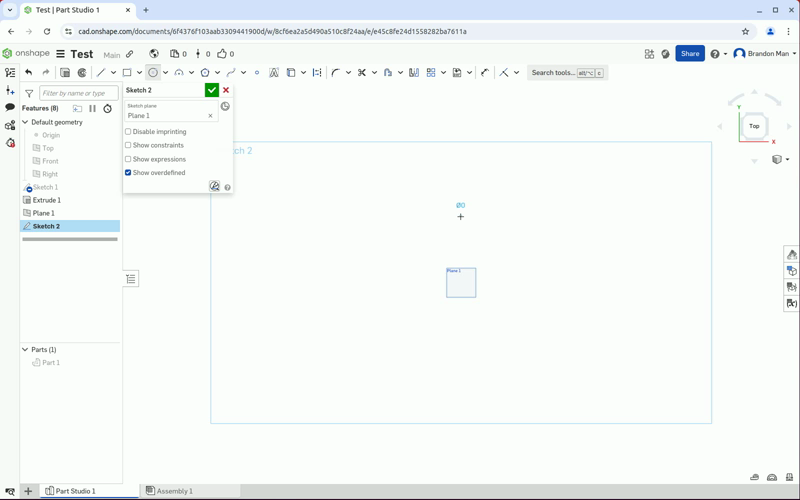
mouse_move(472, 216)
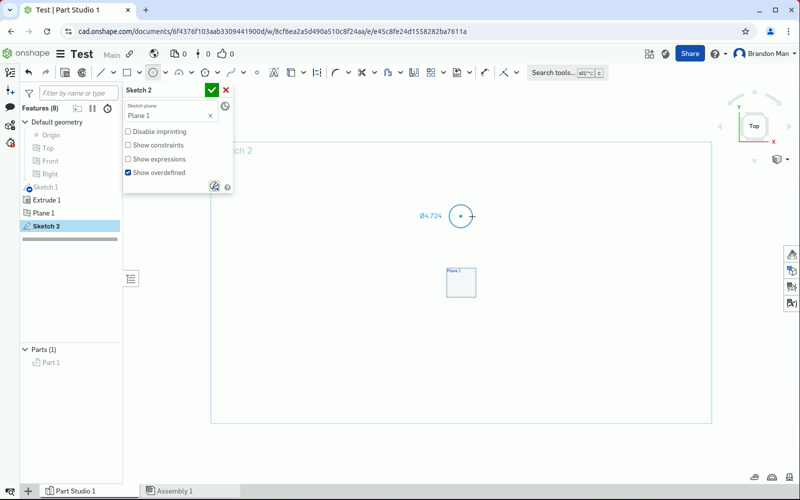
click(472, 216)
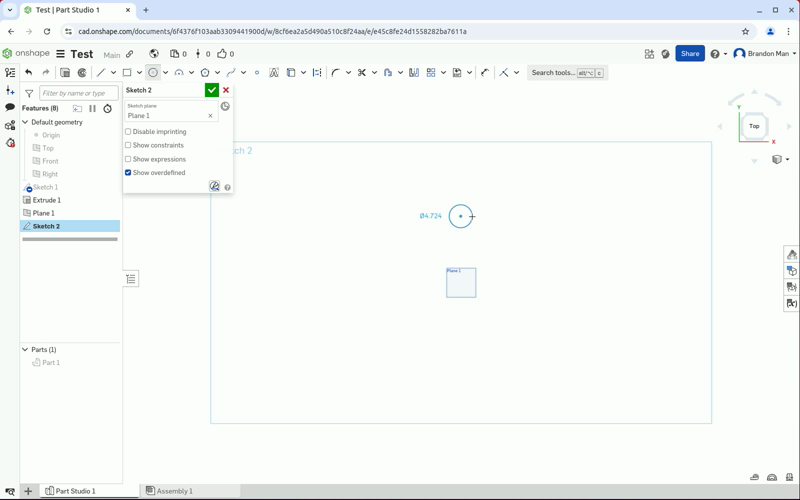
key(esc)
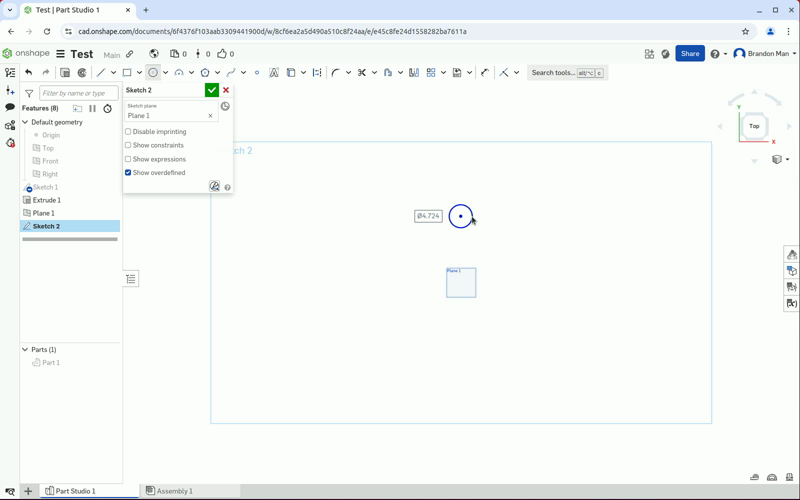
mouse_move(466, 211)
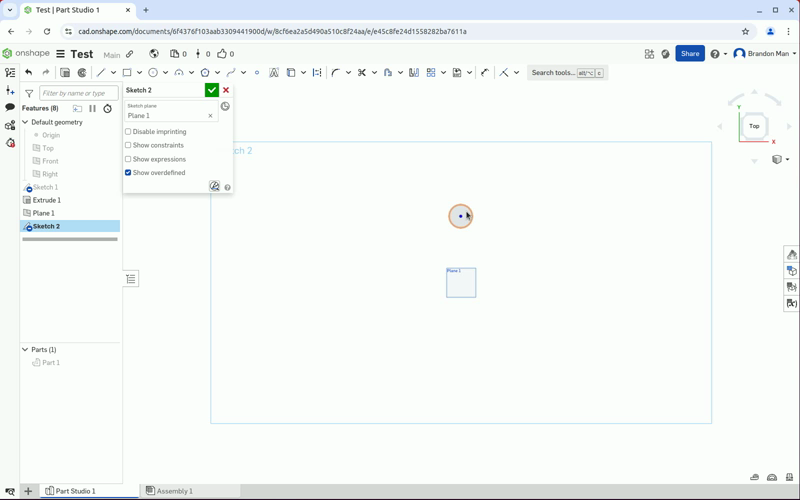
scroll(6)
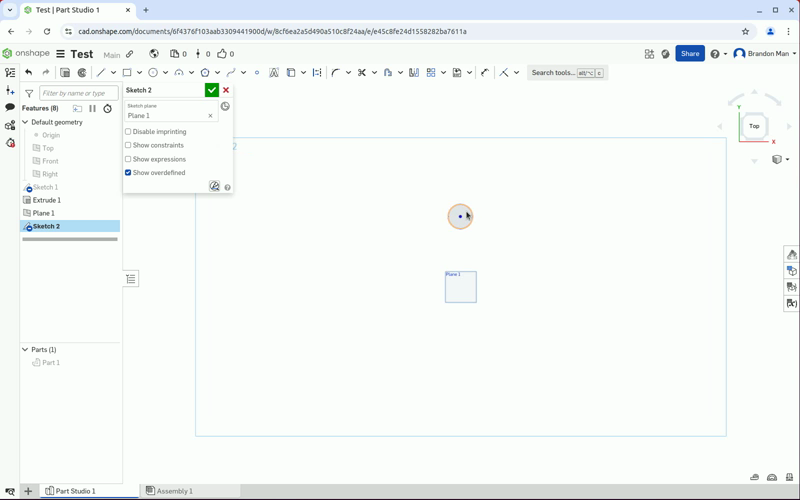
scroll(6)
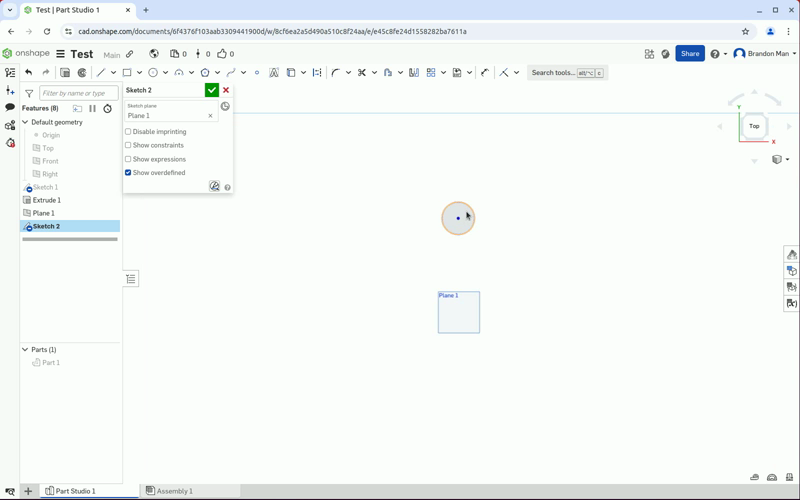
scroll(6)
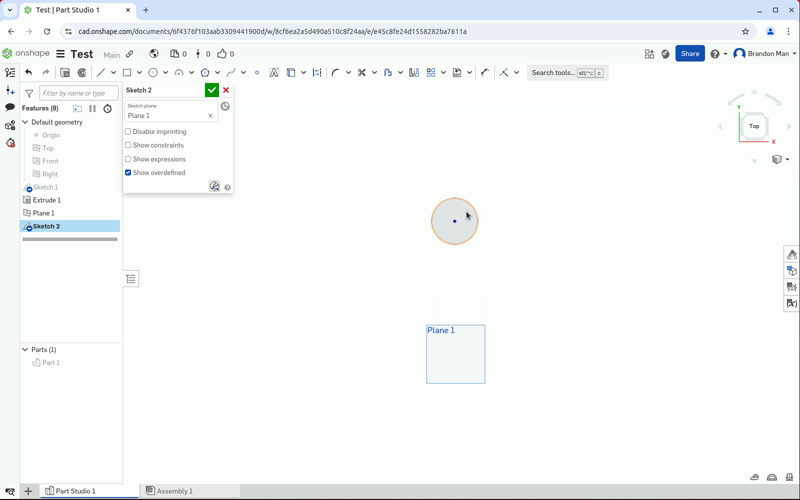
scroll(6)
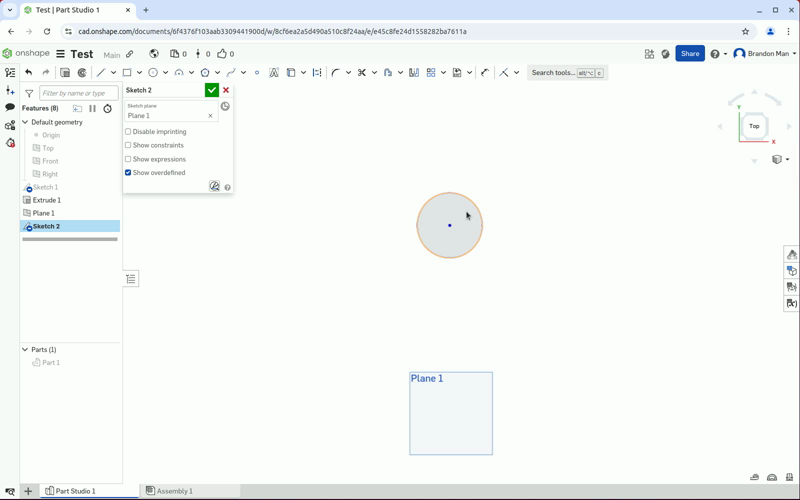
scroll(6)
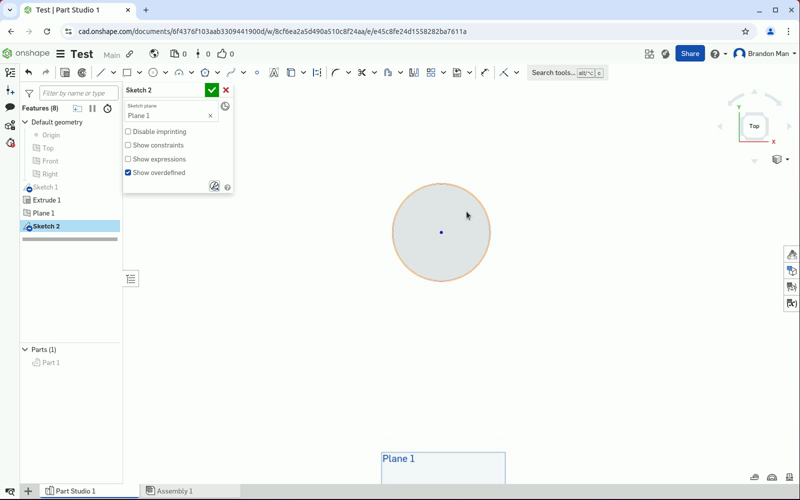
scroll(6)
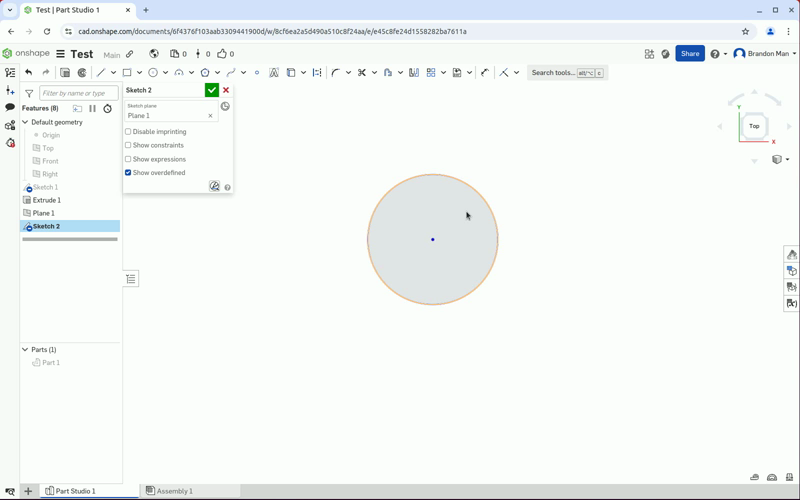
scroll(6)
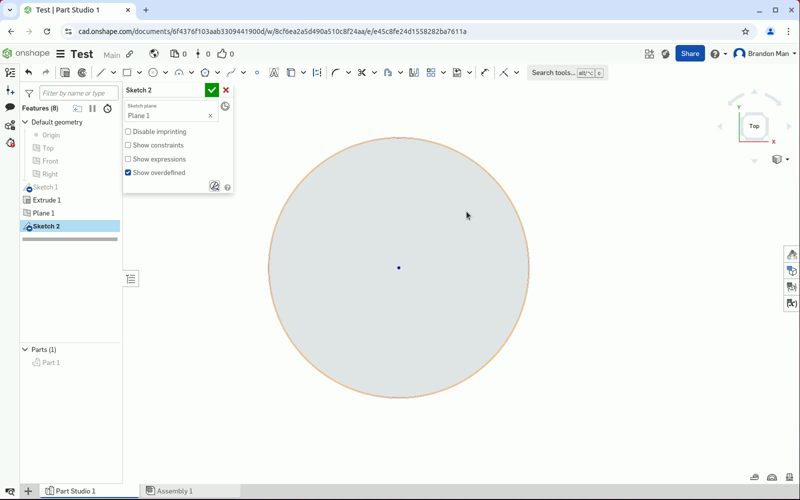
click(466, 211)
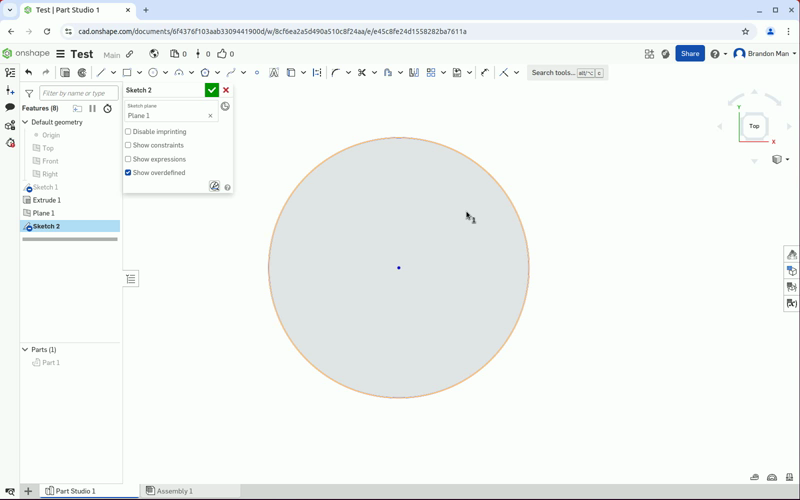
scroll(-6)
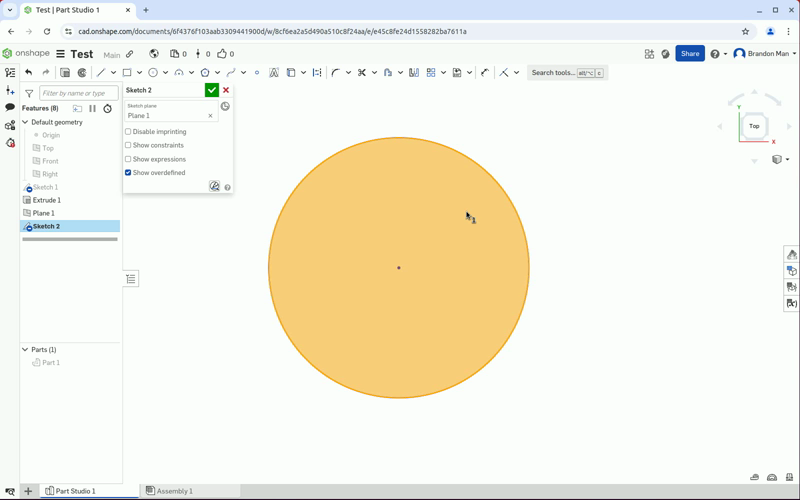
scroll(-6)
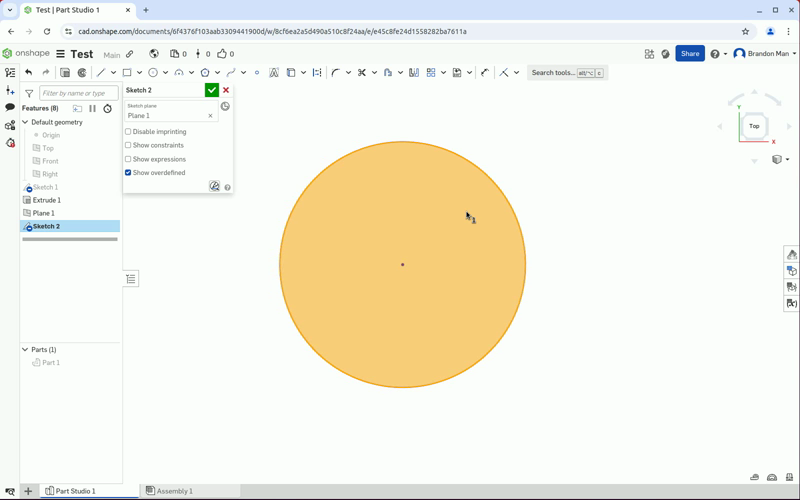
scroll(-6)
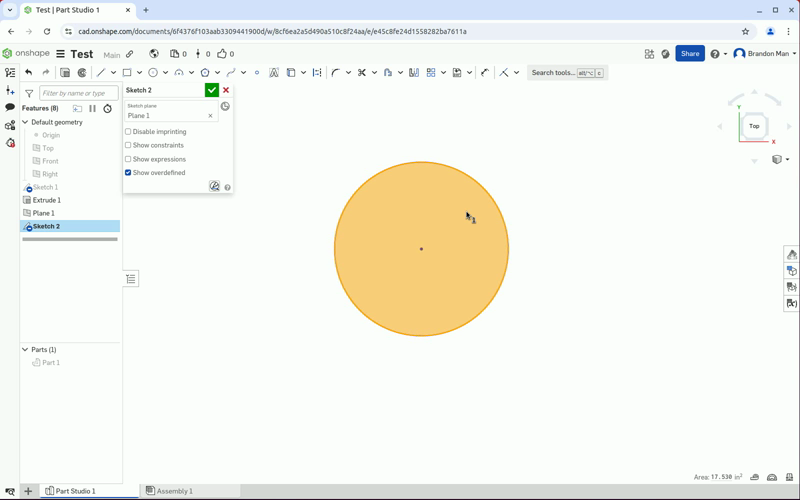
scroll(-6)
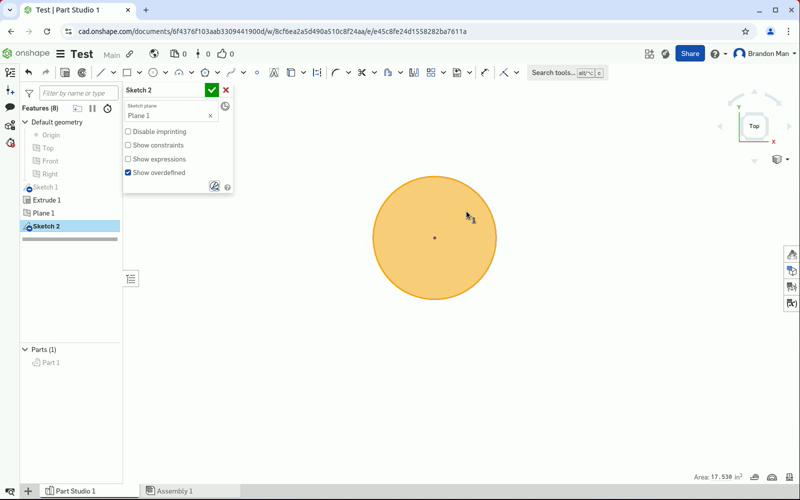
scroll(-6)
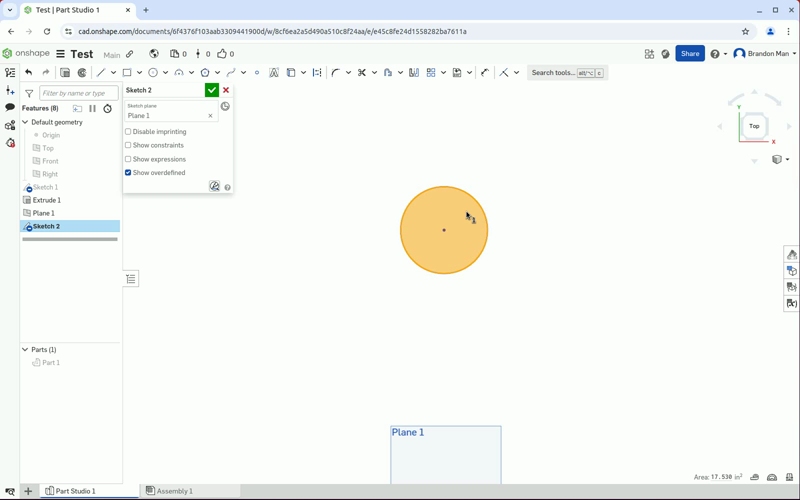
scroll(-6)
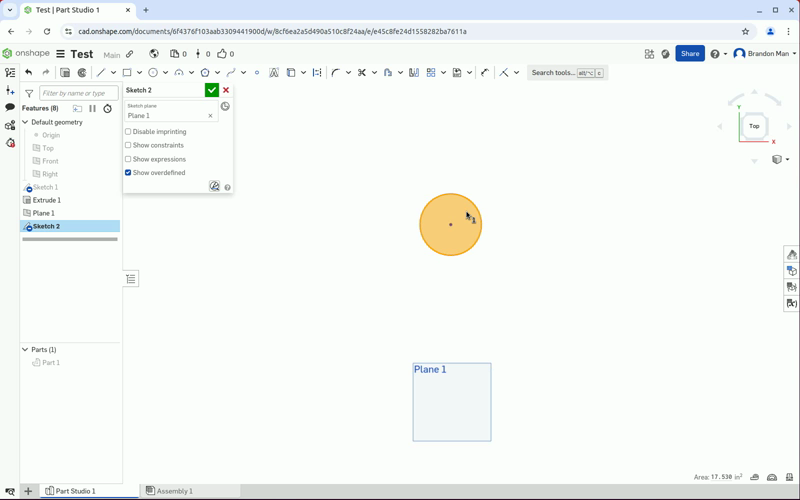
scroll(-6)
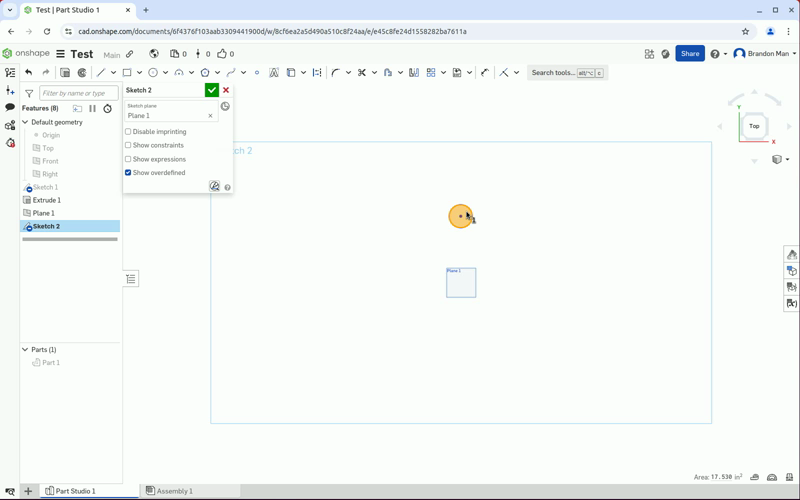
mouse_move(73, 352)
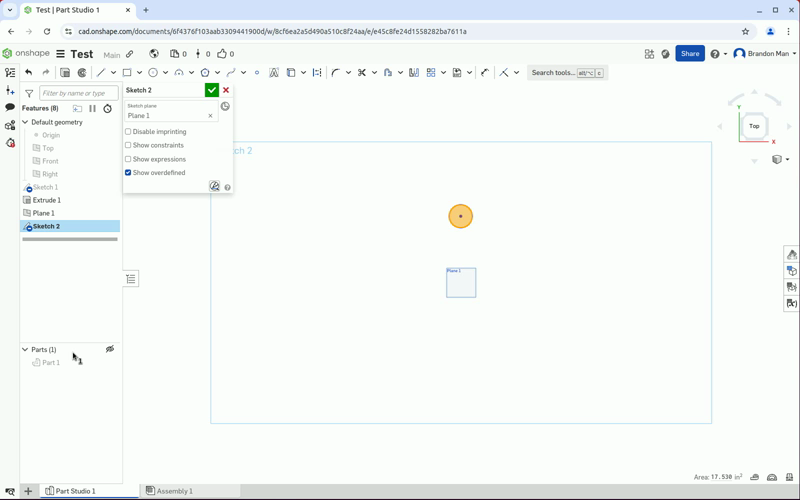
key(shift+y)
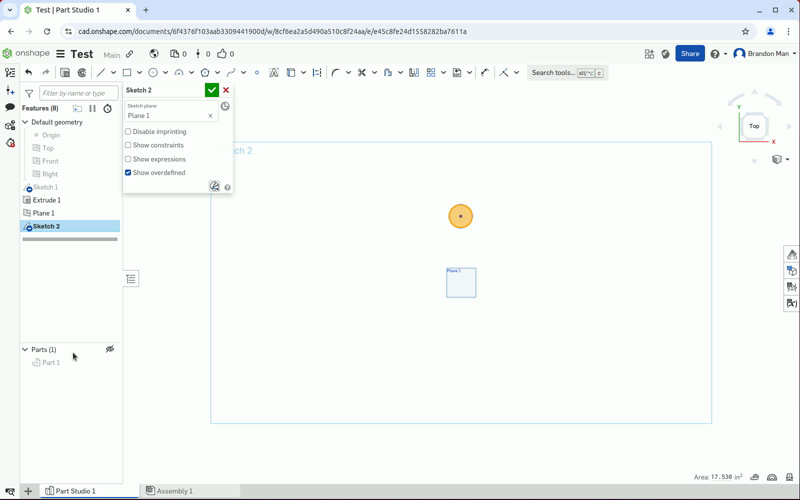
key(shift+e)
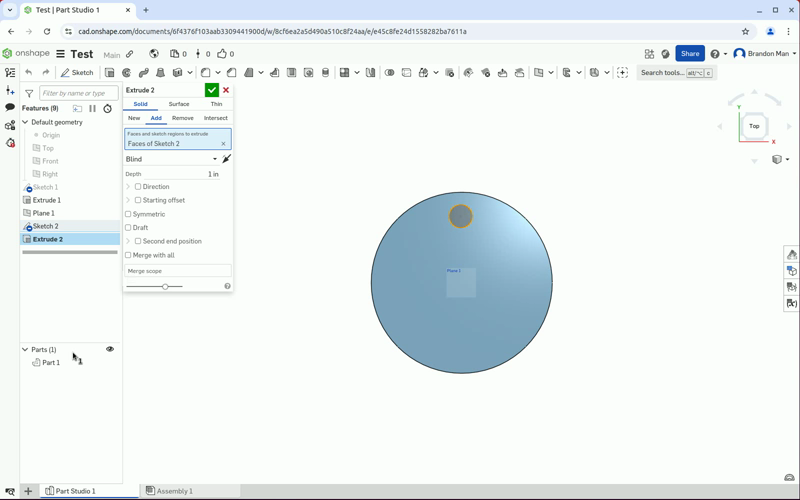
mouse_move(143, 106)
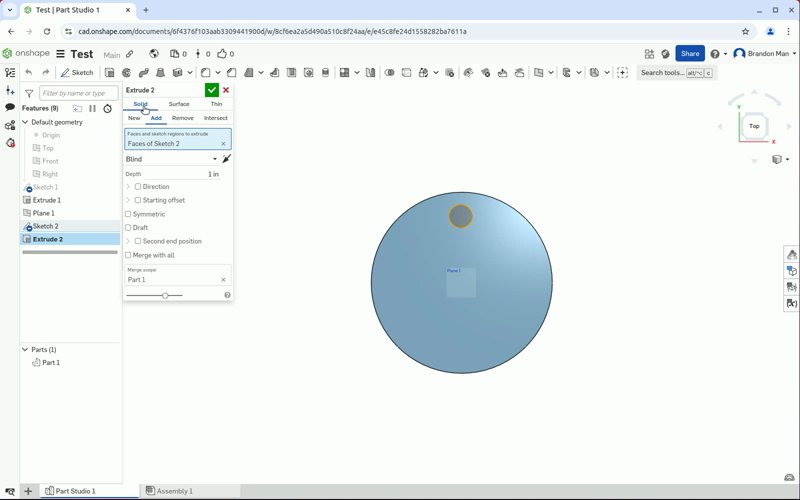
click(143, 106)
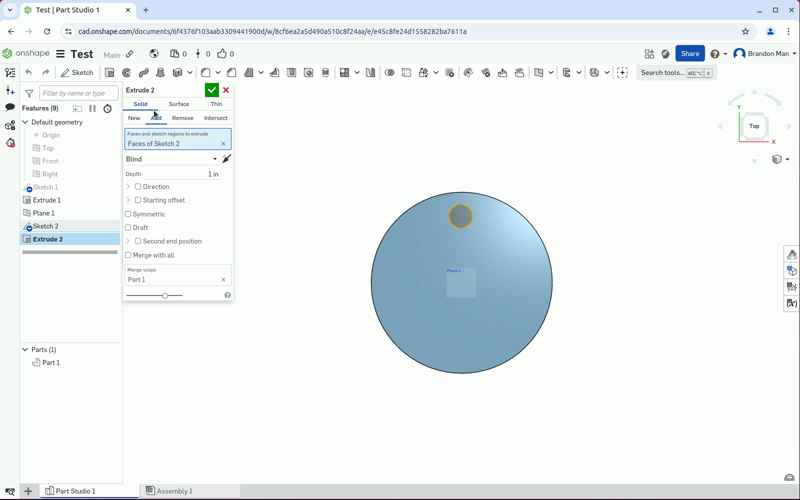
mouse_move(186, 120)
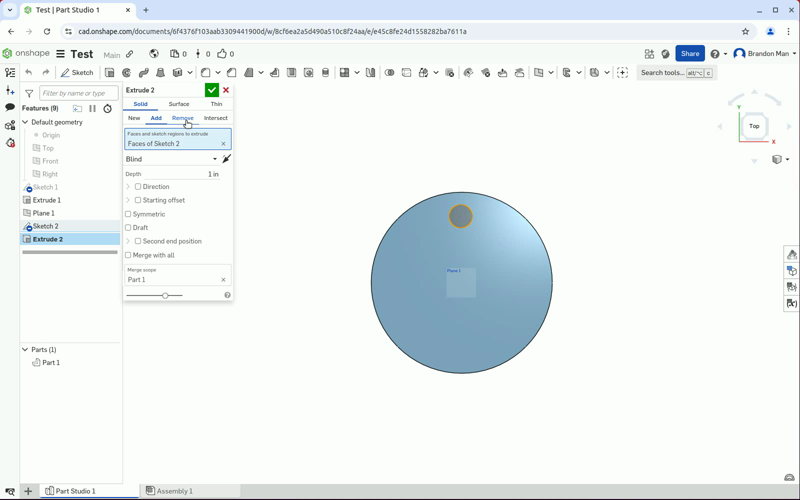
click(186, 120)
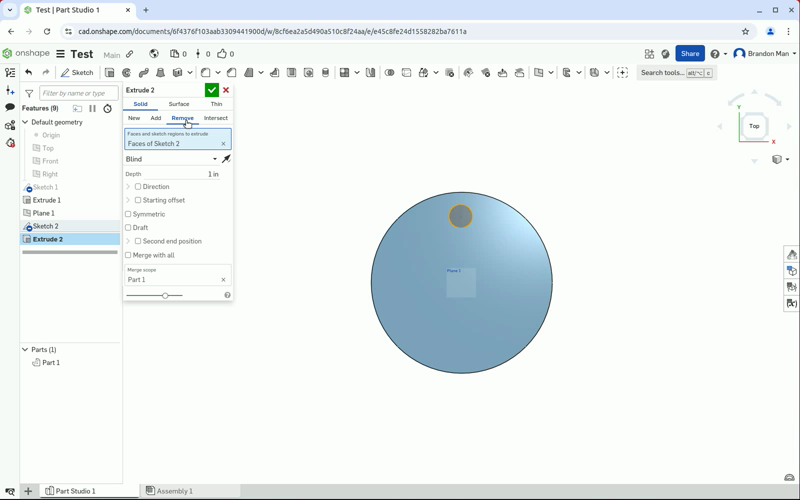
key(tab, 4)
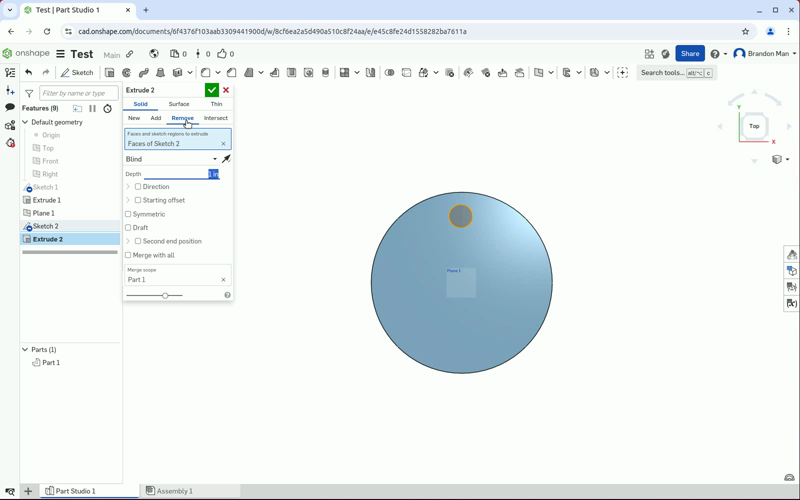
text(1.204)
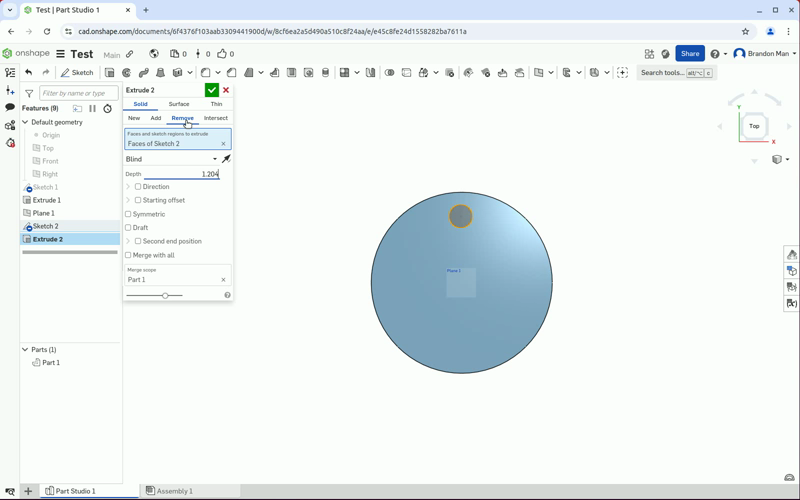
key(tab, 6)
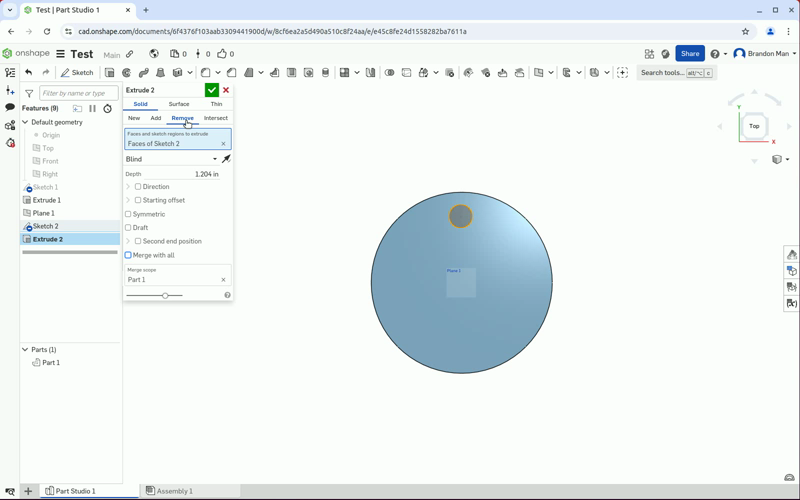
key(space)
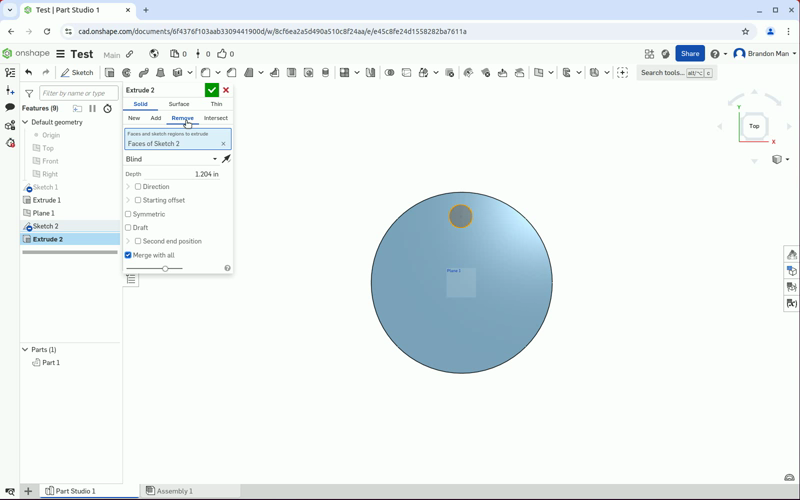
key(enter)
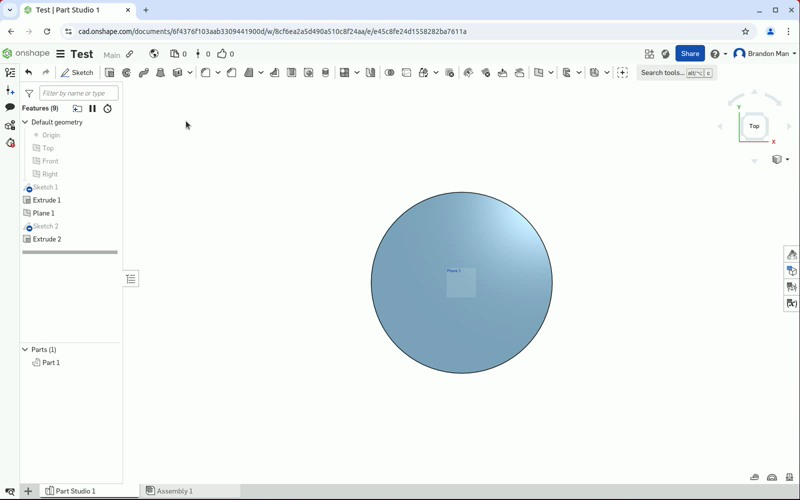
key(shift+h)
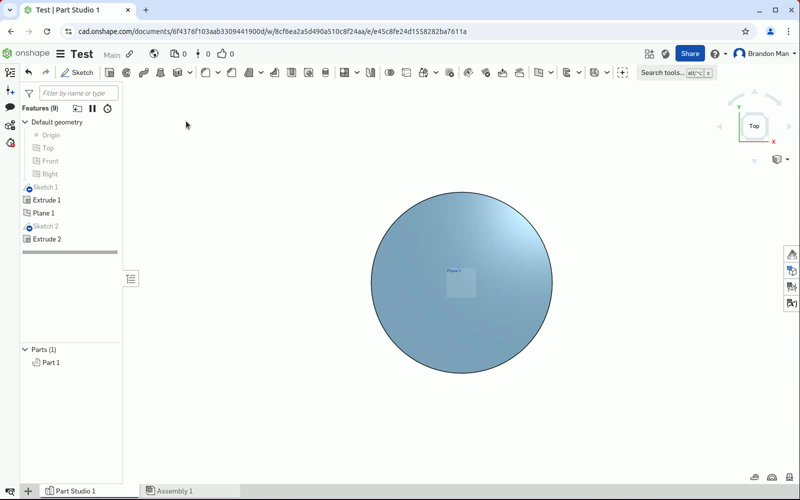
key(shift+h)
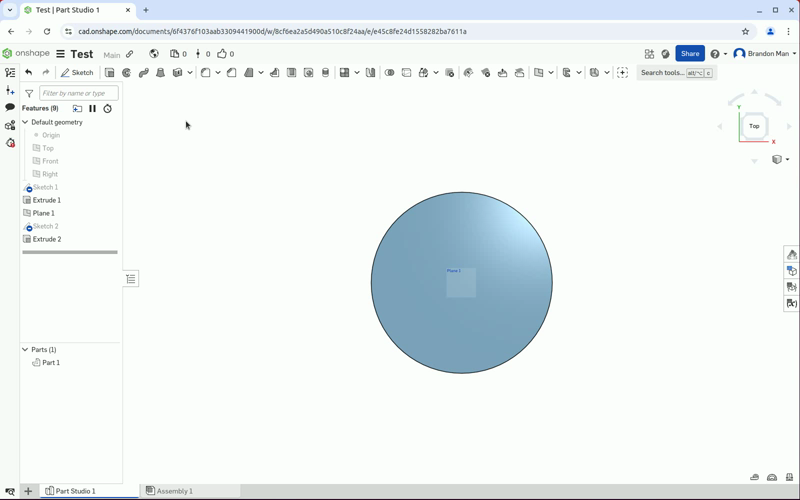
mouse_move(73, 189)
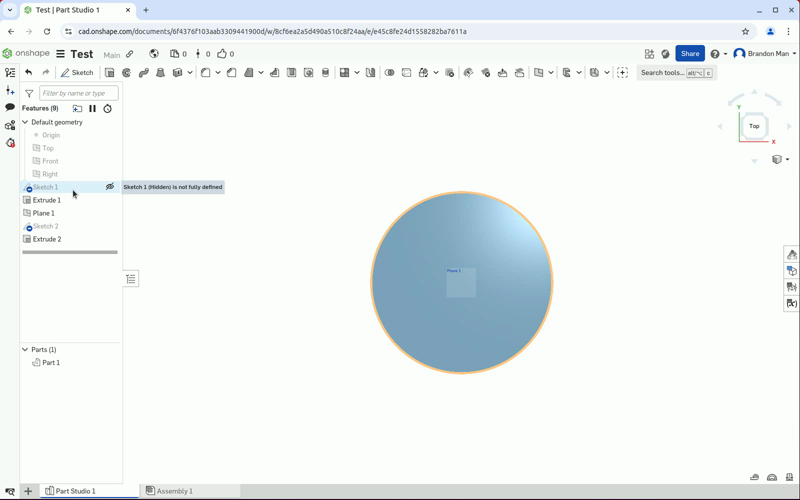
click(73, 189)
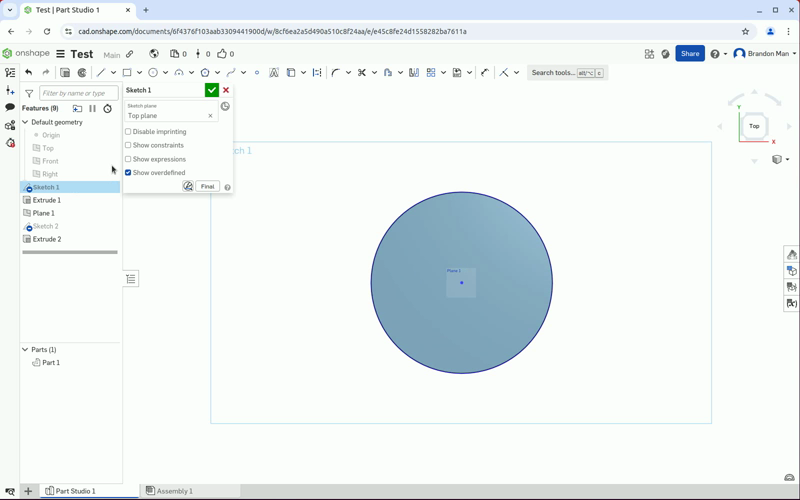
mouse_move(229, 92)
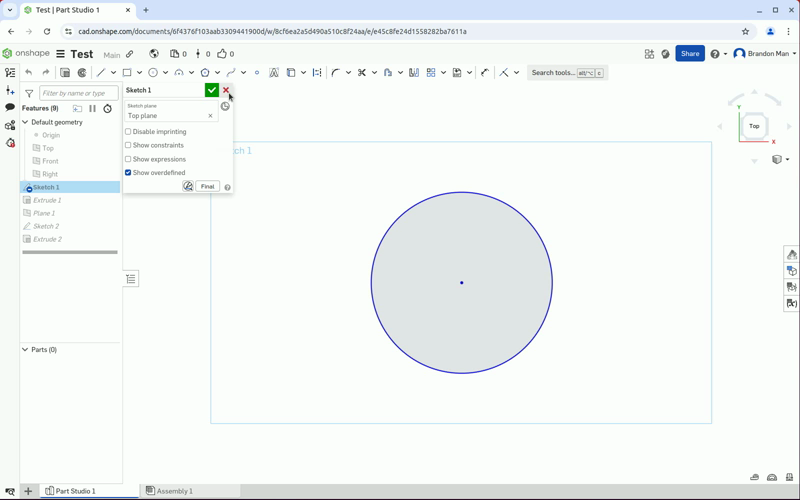
click(229, 92)
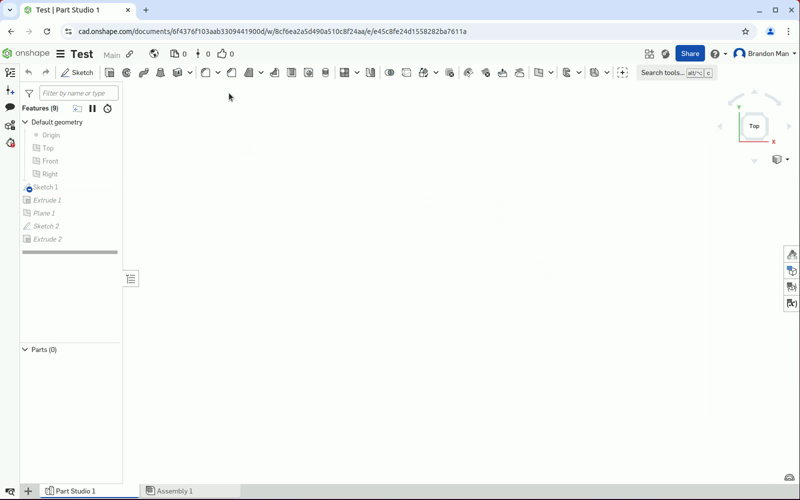
key(shift+s)
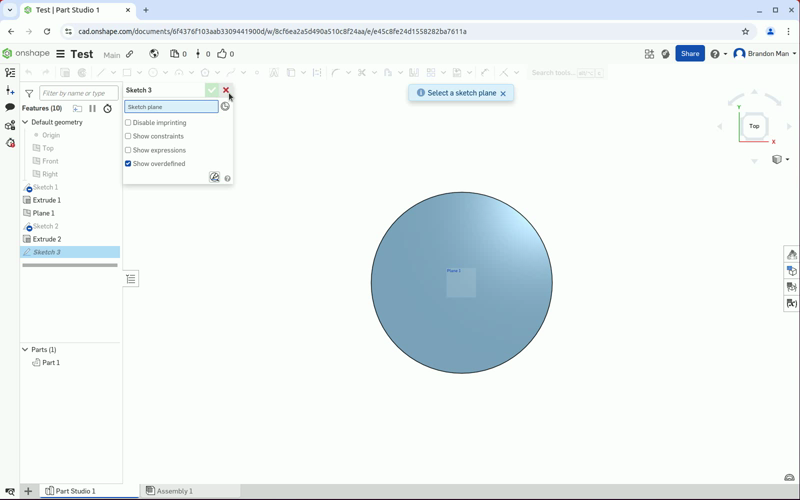
mouse_move(73, 215)
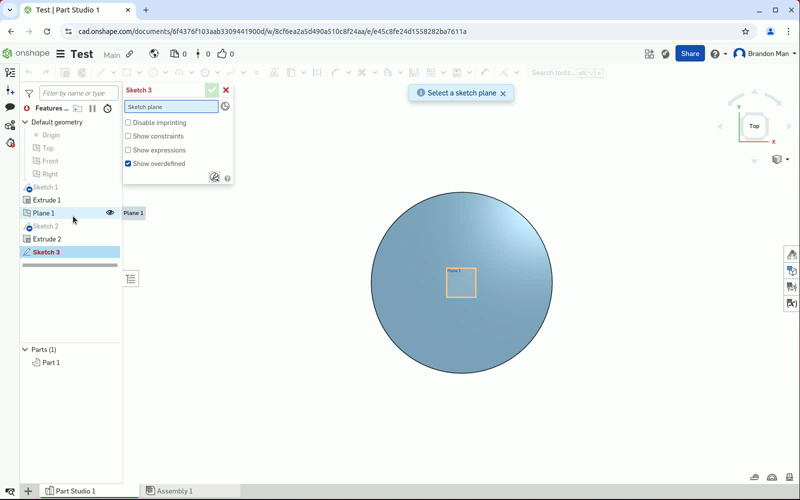
click(73, 215)
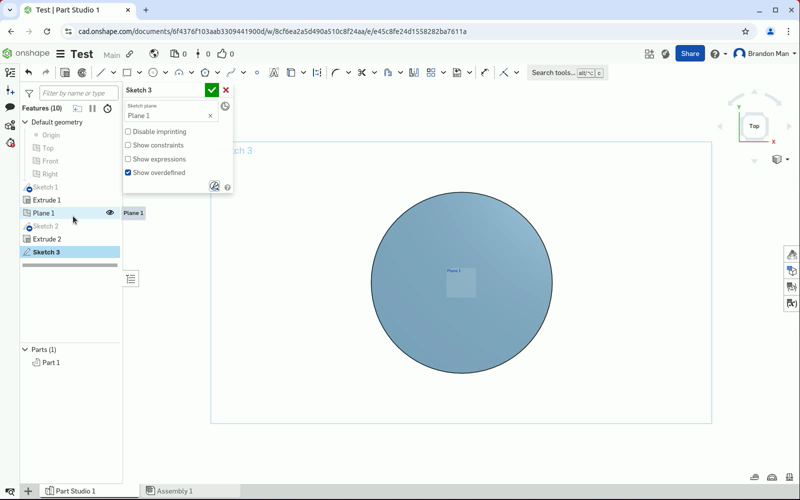
mouse_move(73, 352)
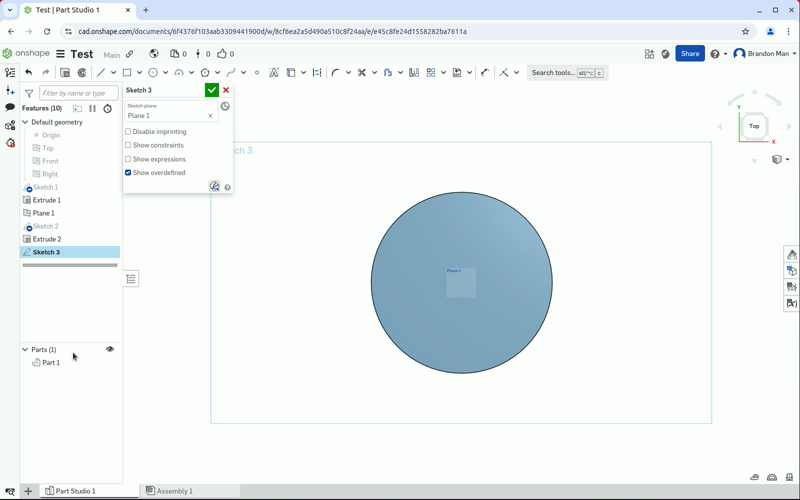
key(y)
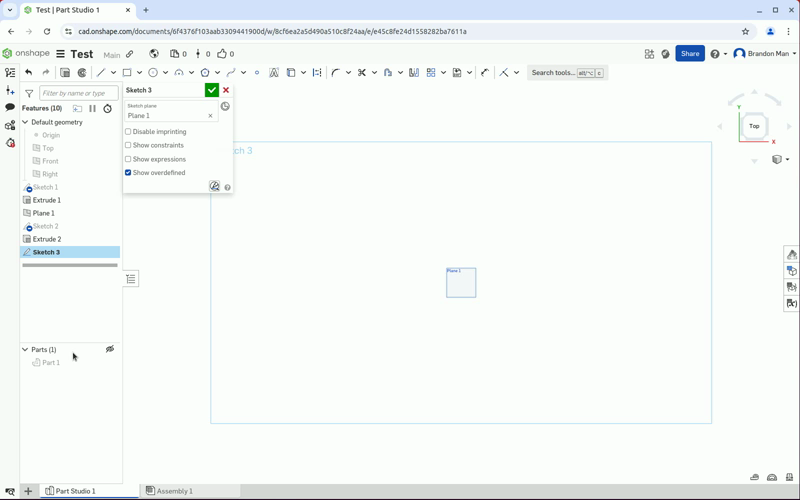
key(c)
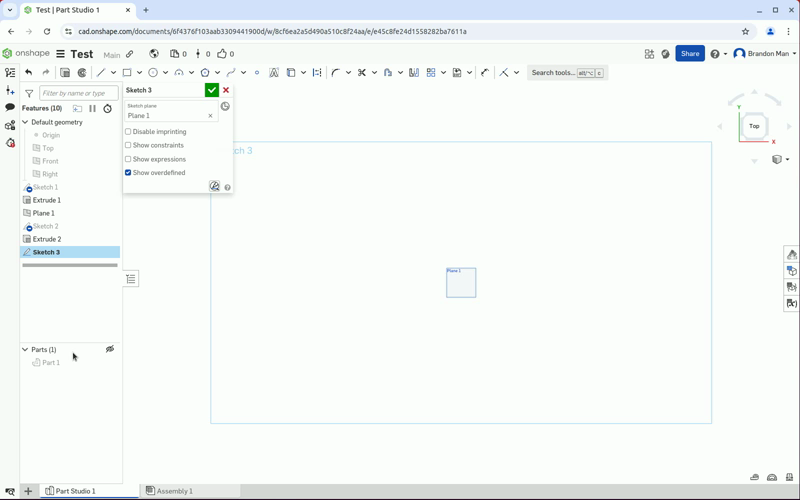
key_down(shift)
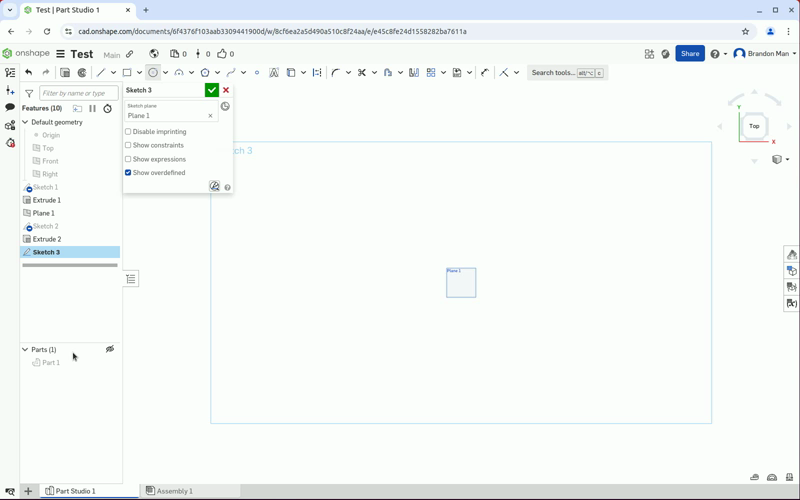
mouse_move(461, 282)
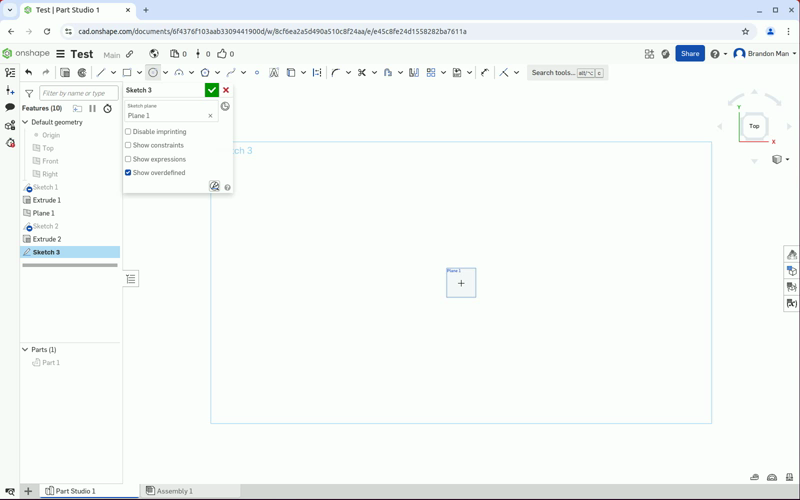
click(461, 282)
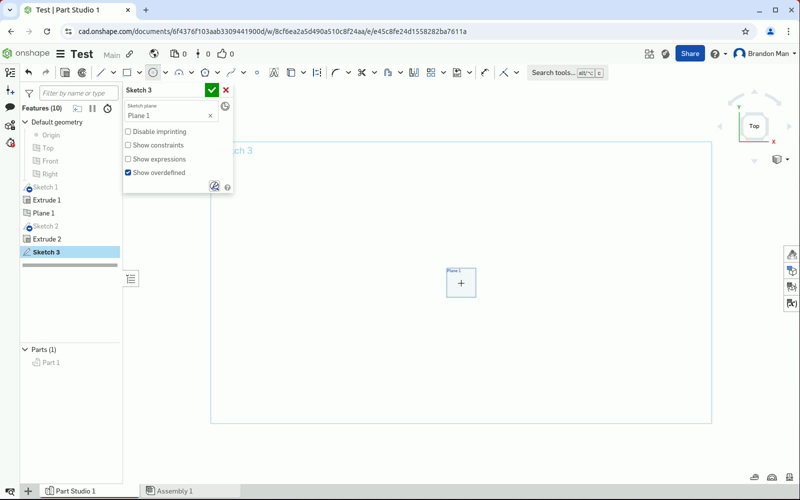
key_up(shift)
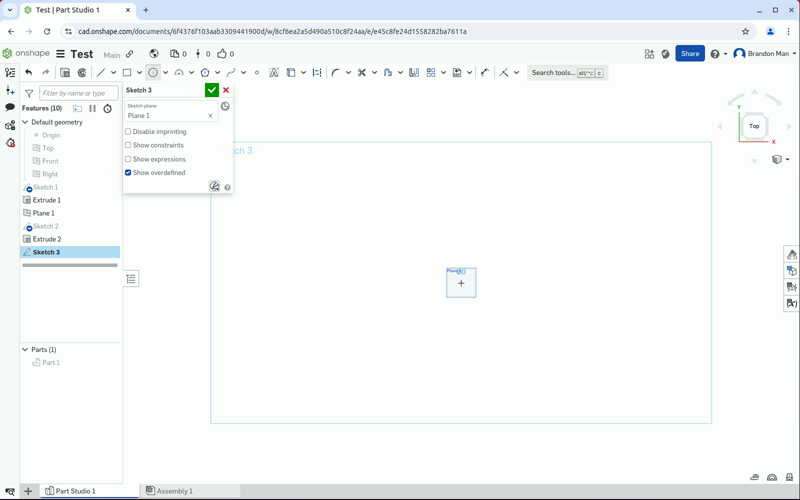
mouse_move(467, 282)
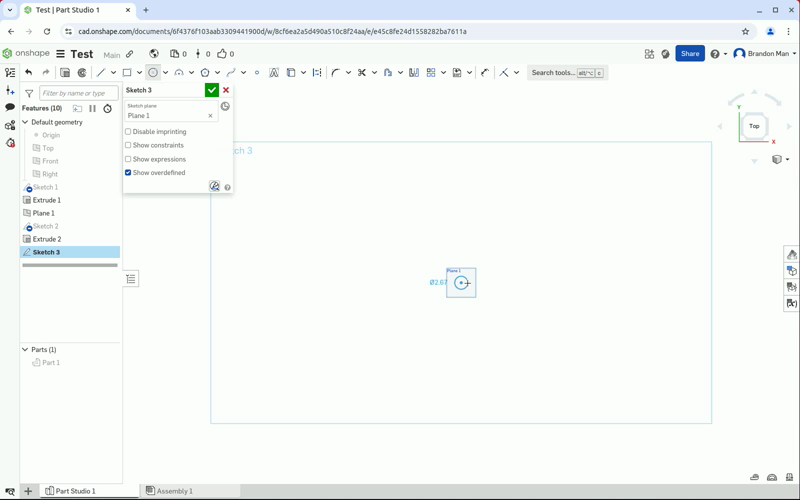
click(467, 282)
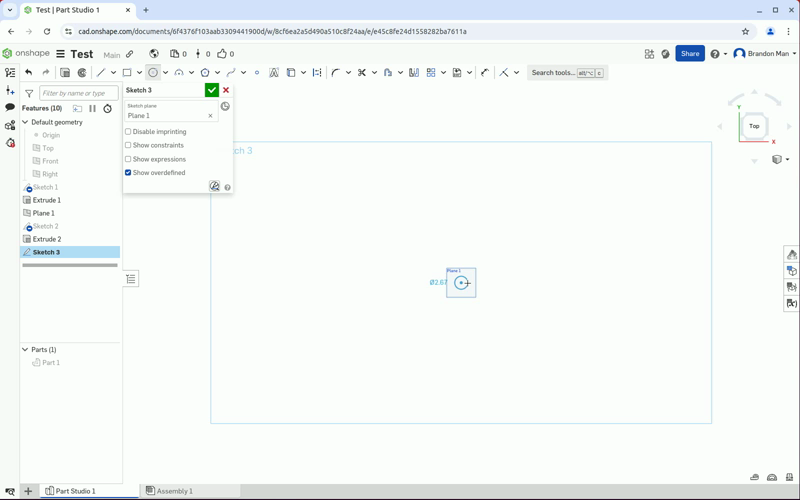
key(esc)
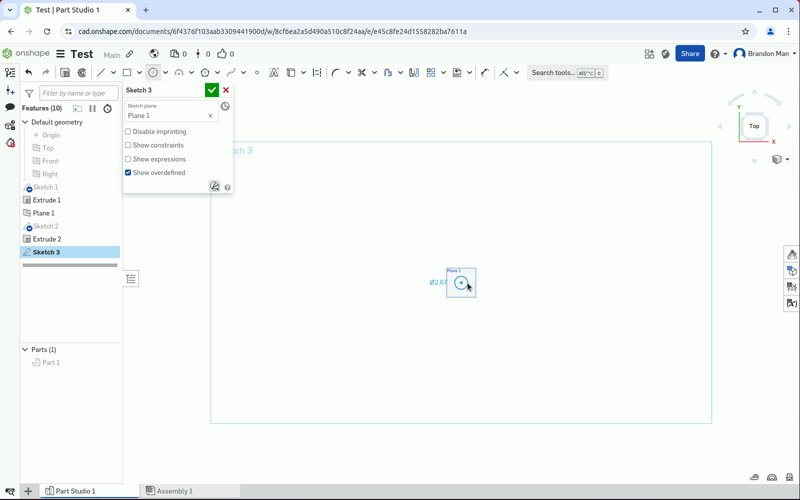
mouse_move(466, 284)
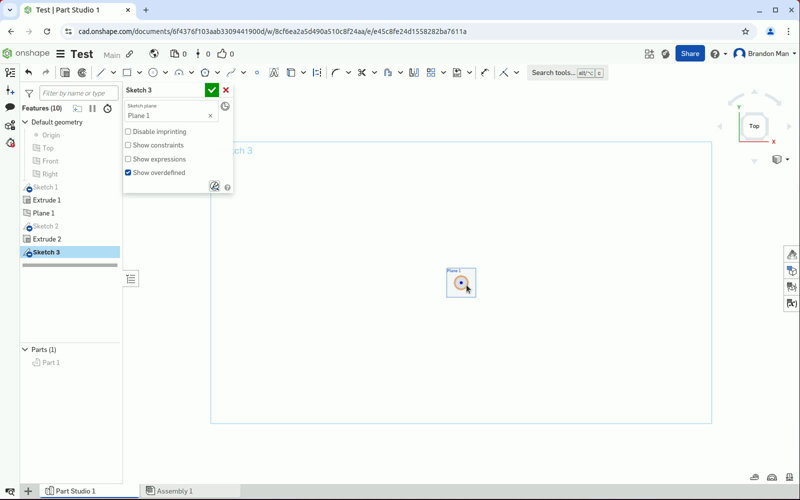
scroll(6)
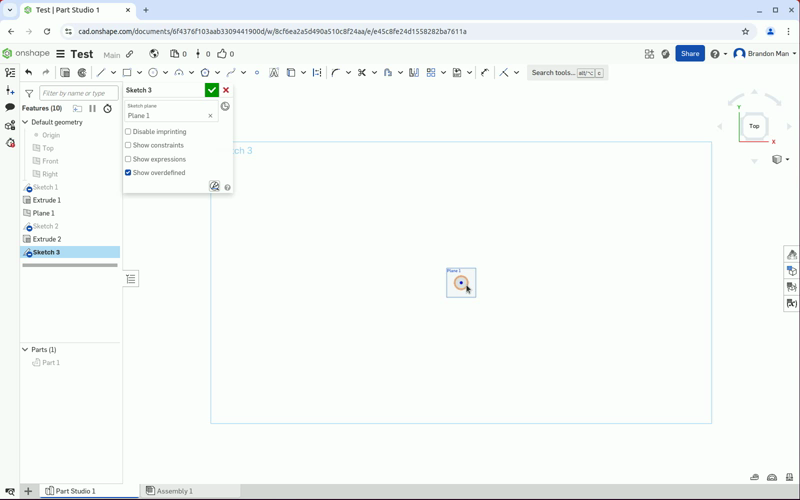
scroll(6)
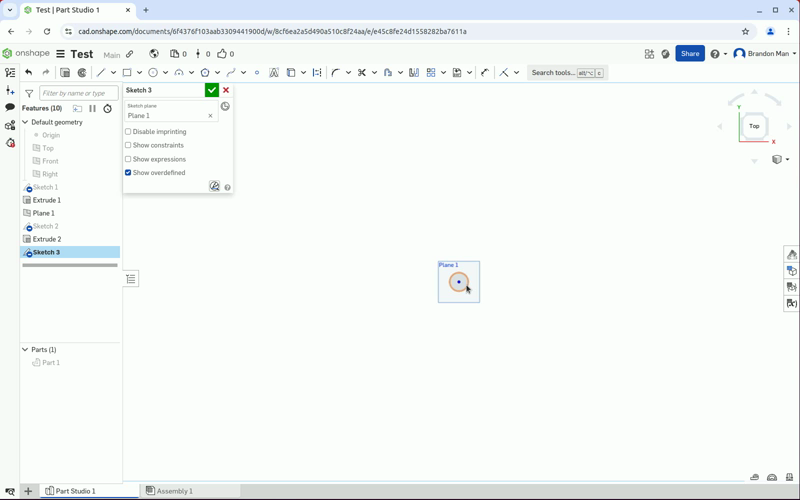
scroll(6)
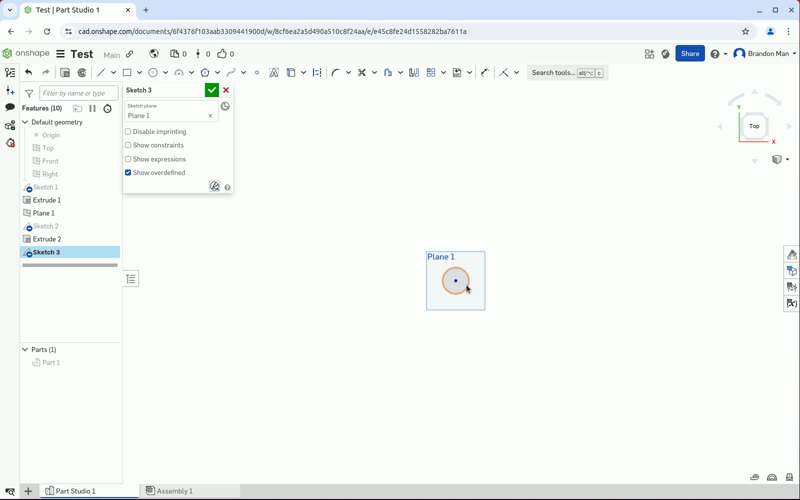
scroll(6)
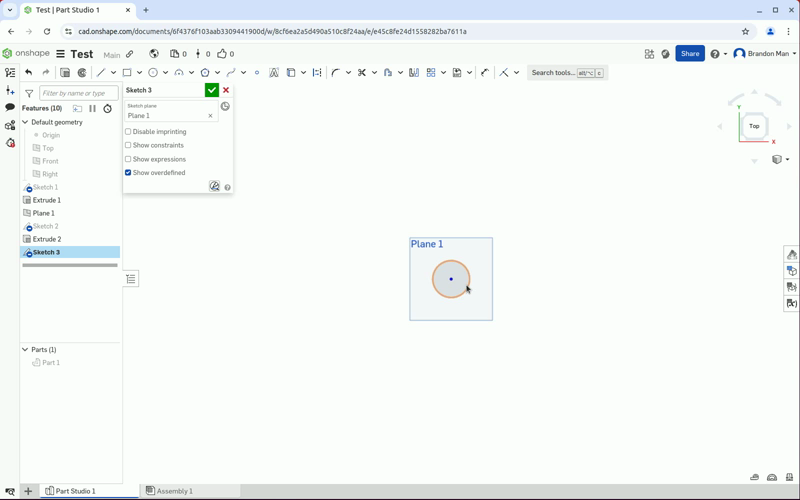
scroll(6)
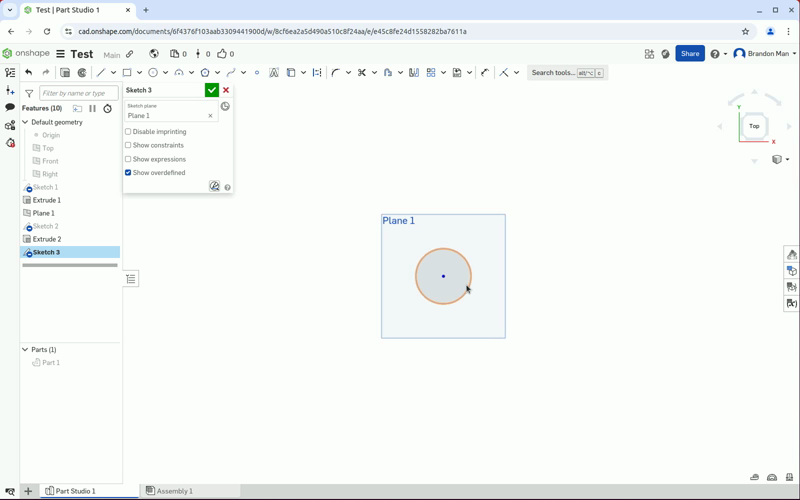
scroll(6)
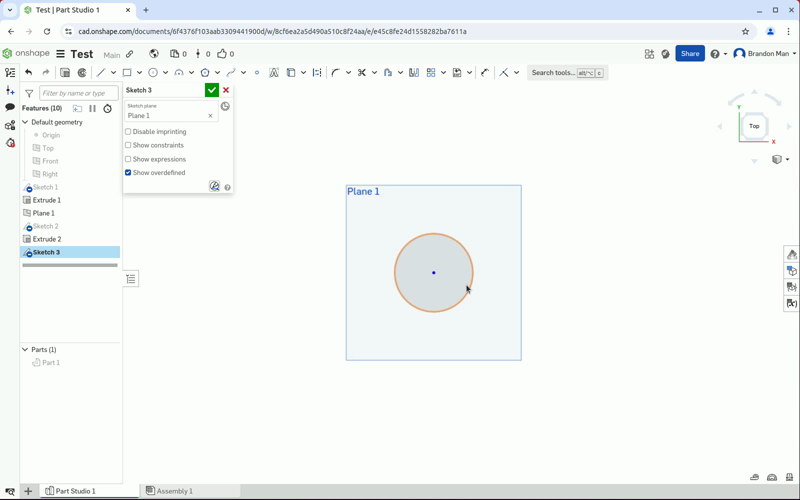
scroll(6)
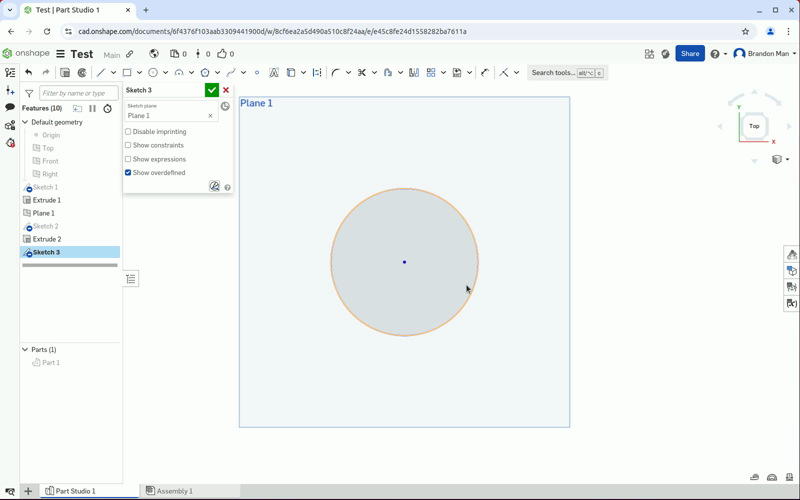
click(466, 284)
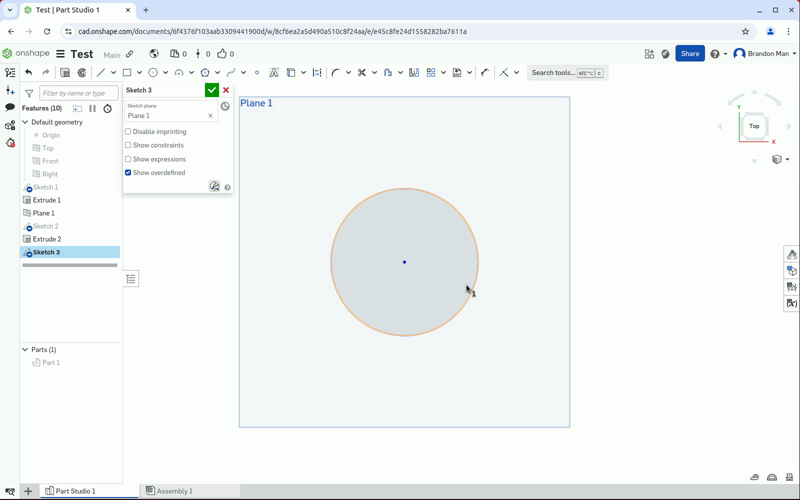
scroll(-6)
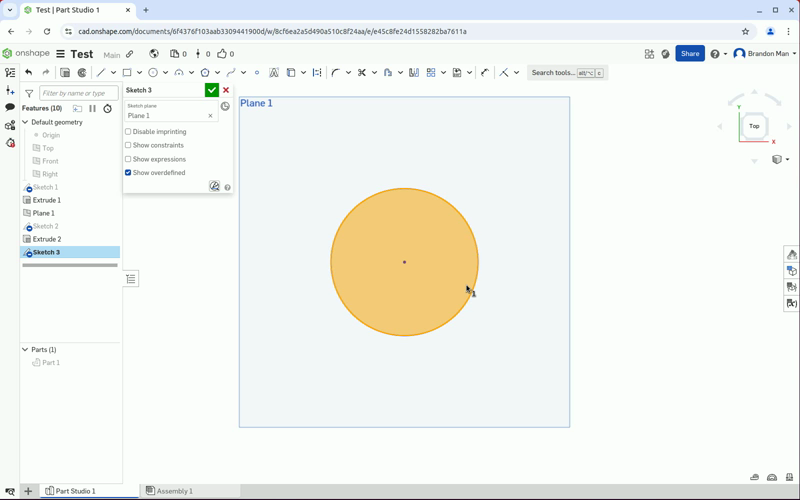
scroll(-6)
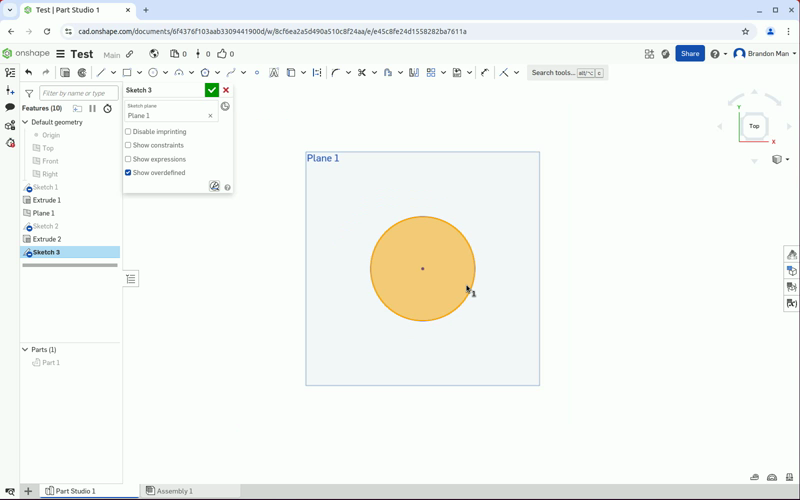
scroll(-6)
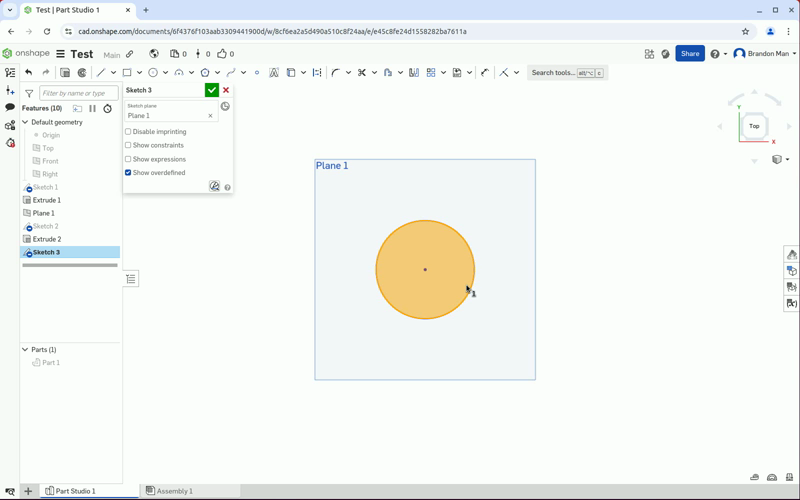
scroll(-6)
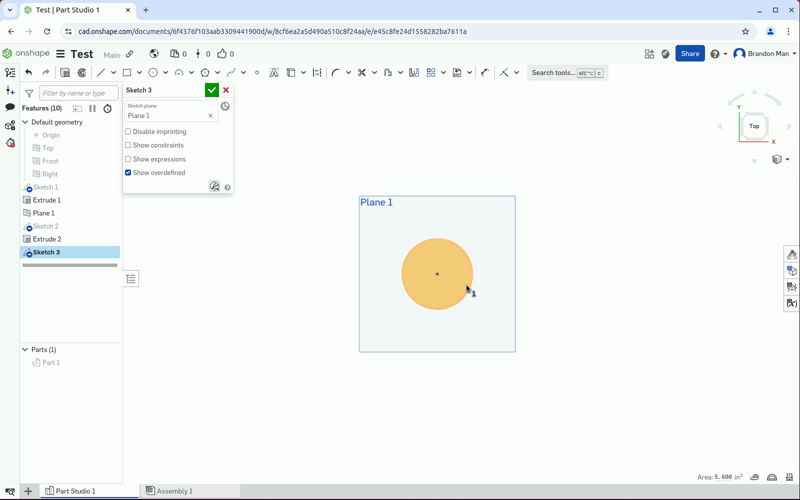
scroll(-6)
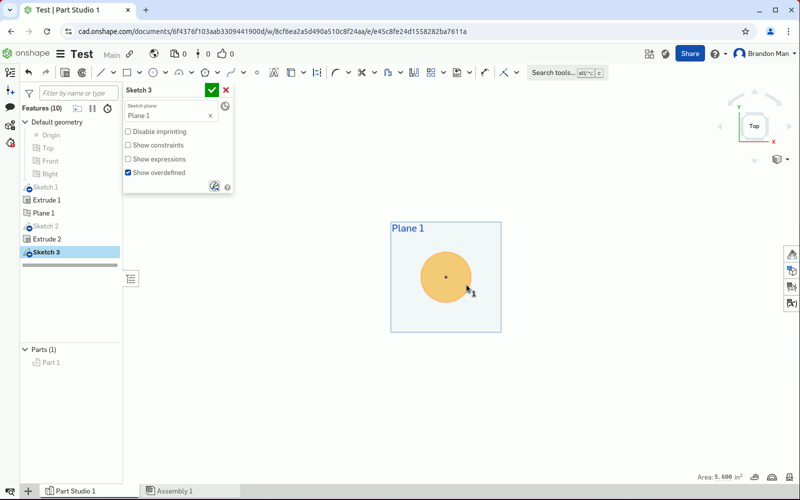
scroll(-6)
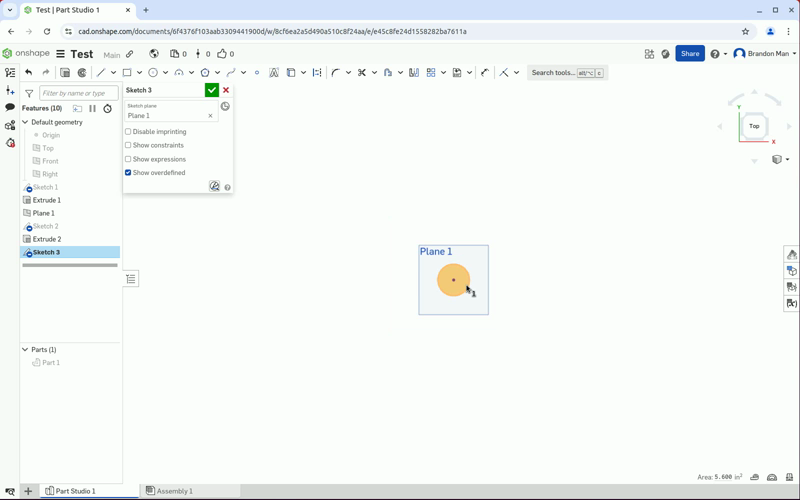
scroll(-6)
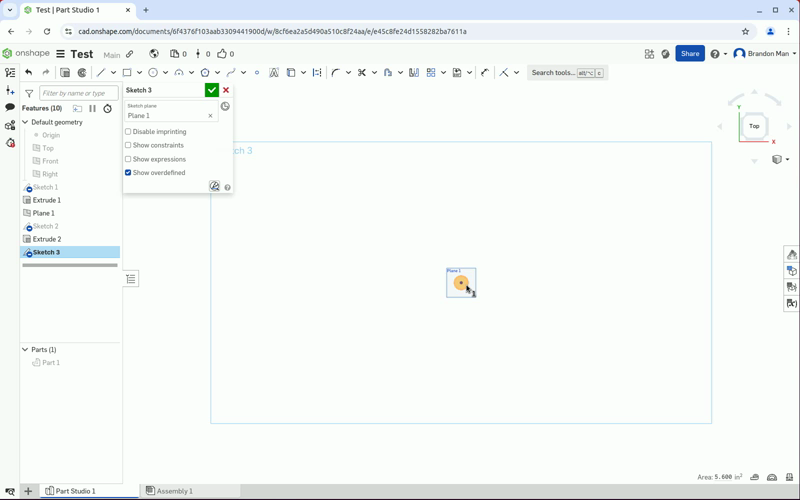
mouse_move(73, 352)
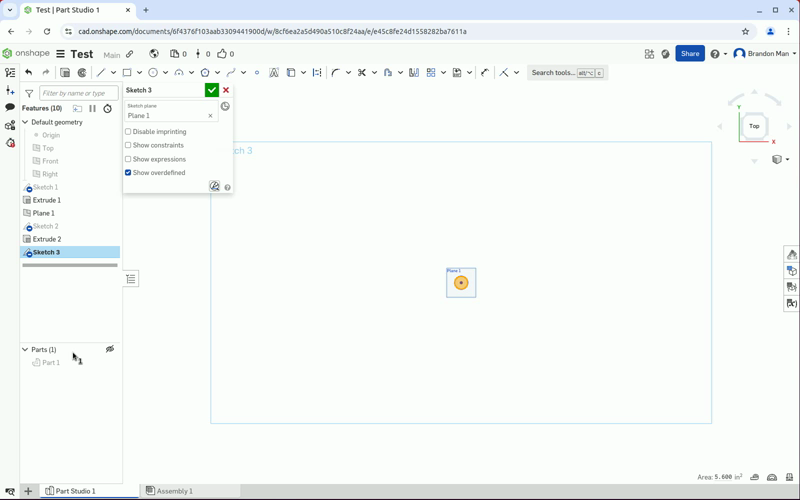
key(shift+y)
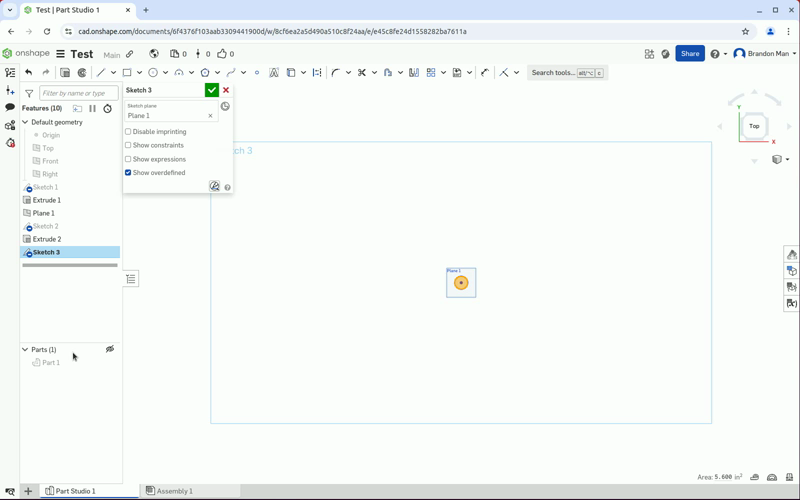
key(shift+e)
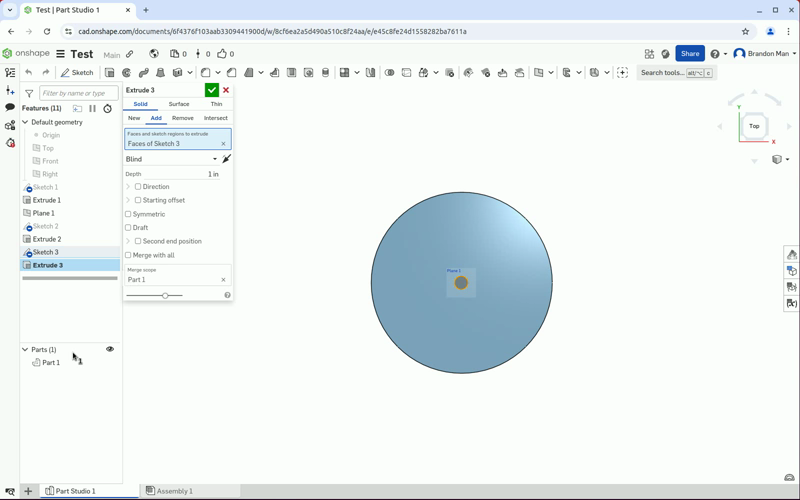
mouse_move(143, 106)
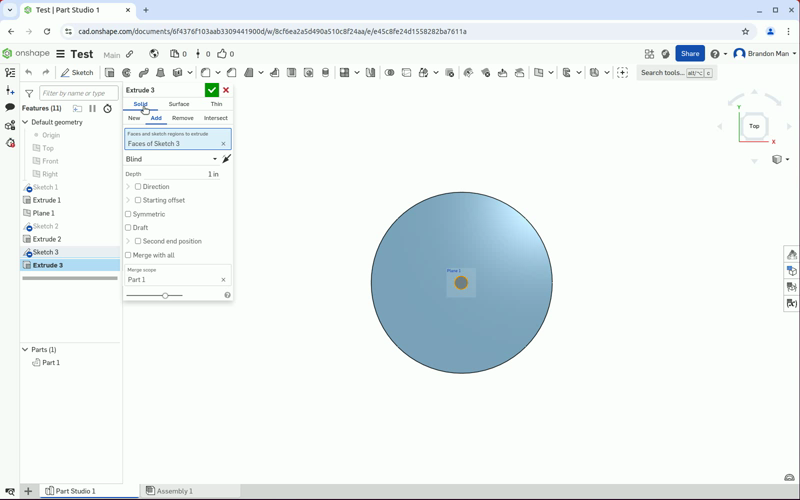
click(143, 106)
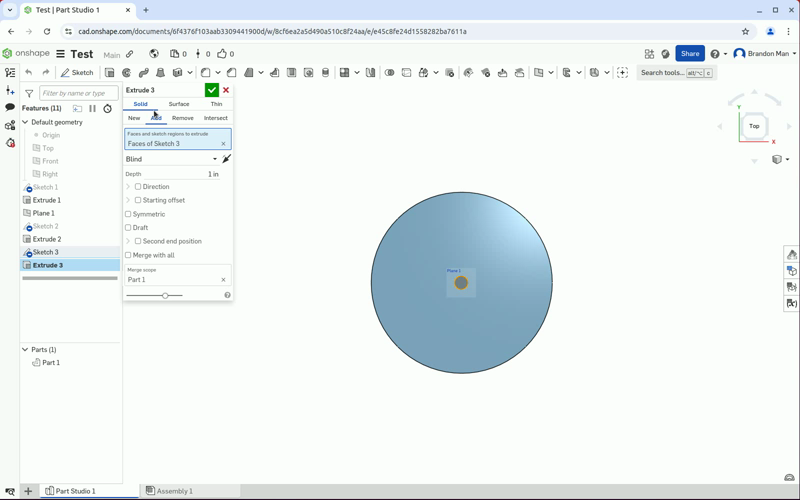
mouse_move(186, 120)
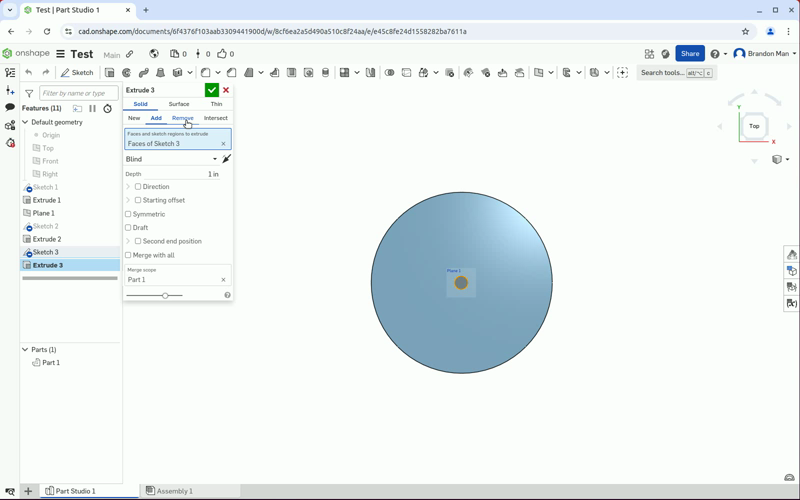
click(186, 120)
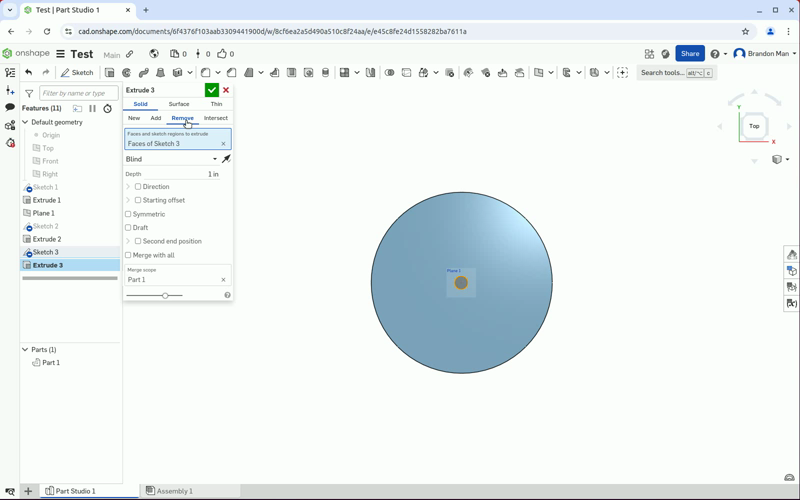
key(tab, 4)
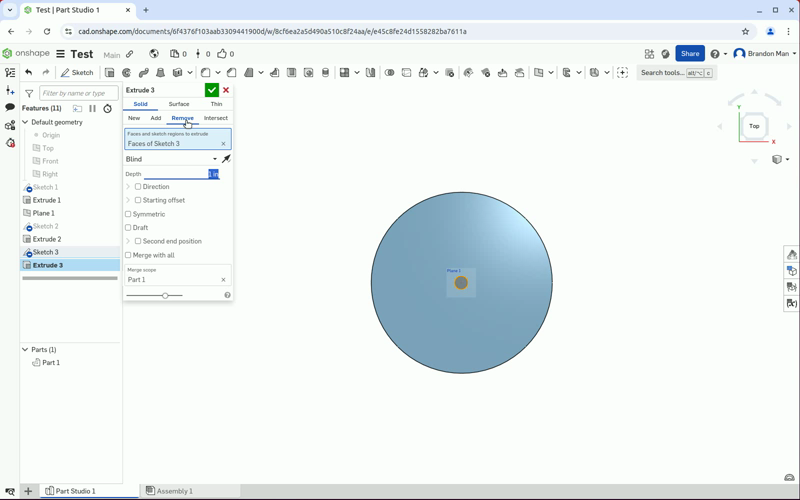
text(9.147)
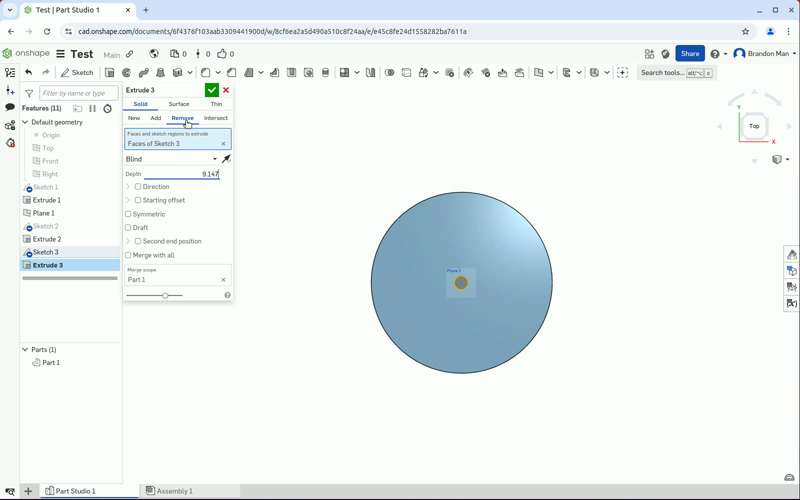
key(tab, 6)
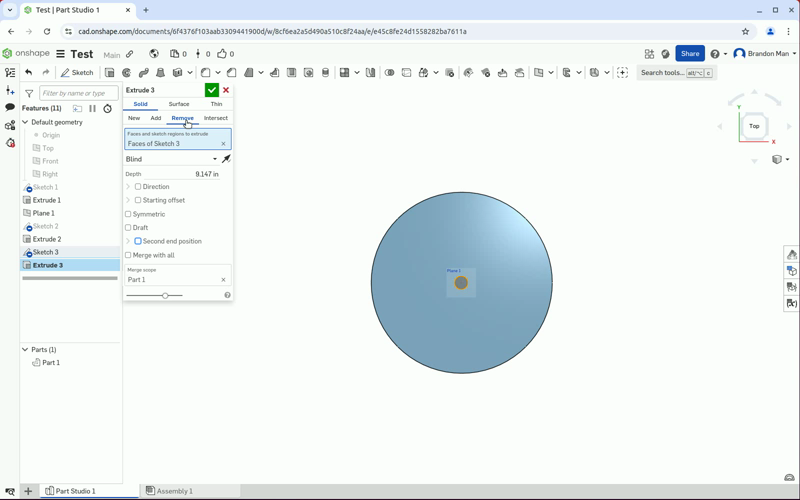
key(space)
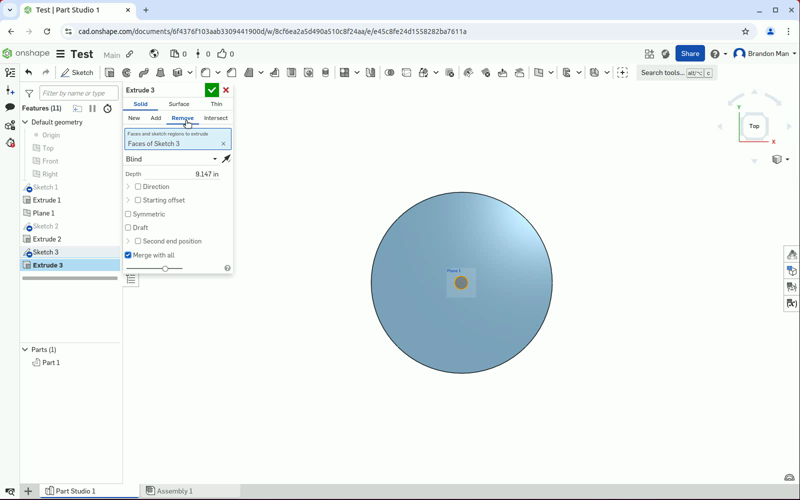
key(enter)
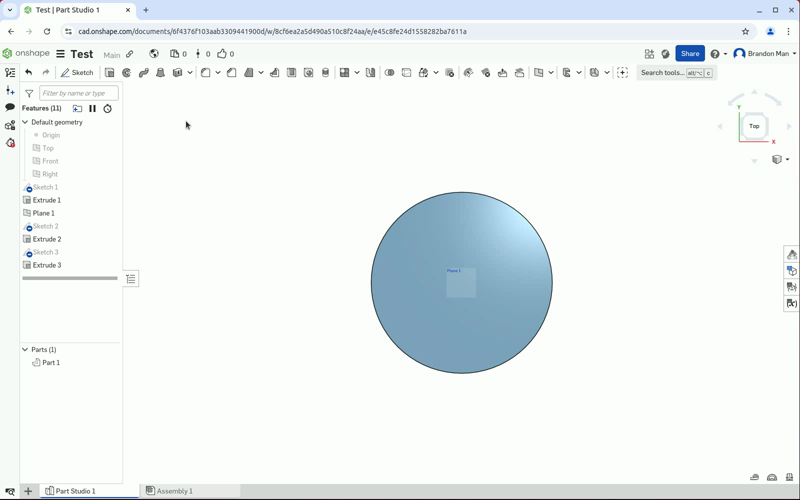
key(shift+h)
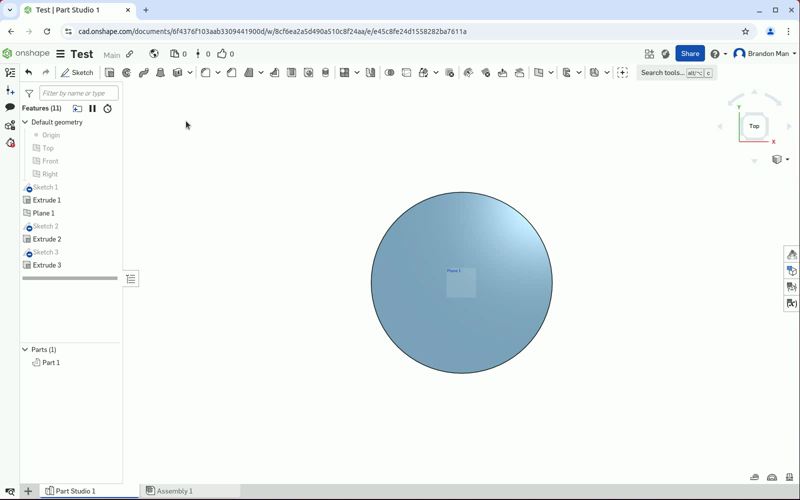
key(shift+h)
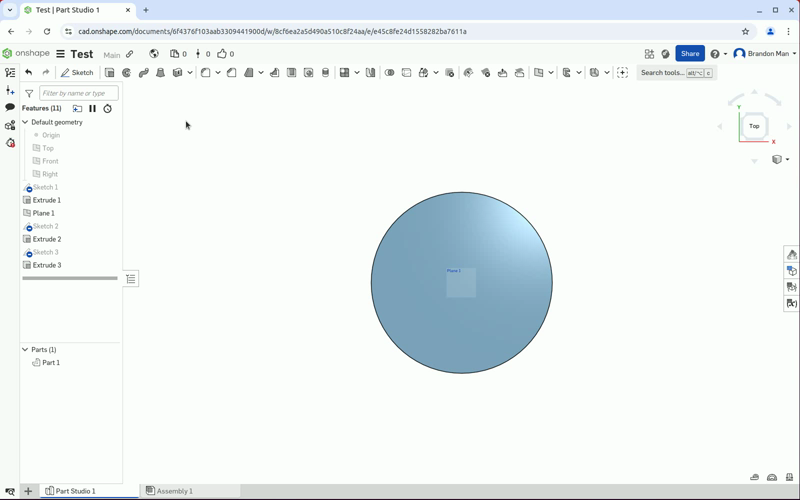
mouse_move(73, 189)
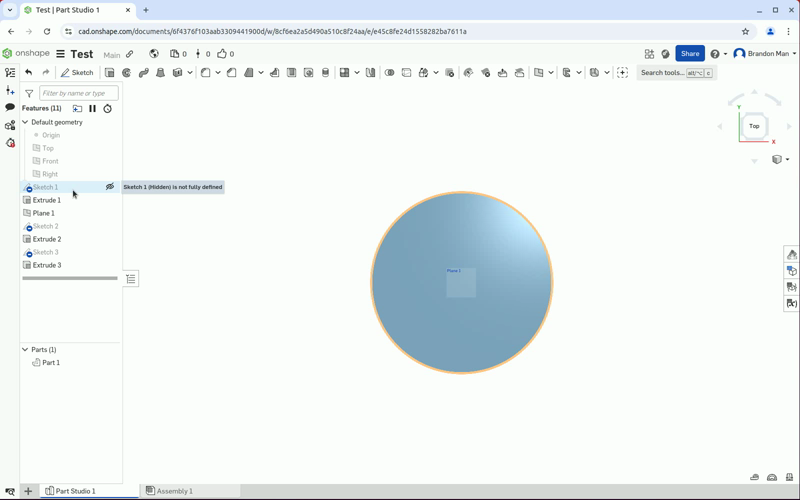
click(73, 189)
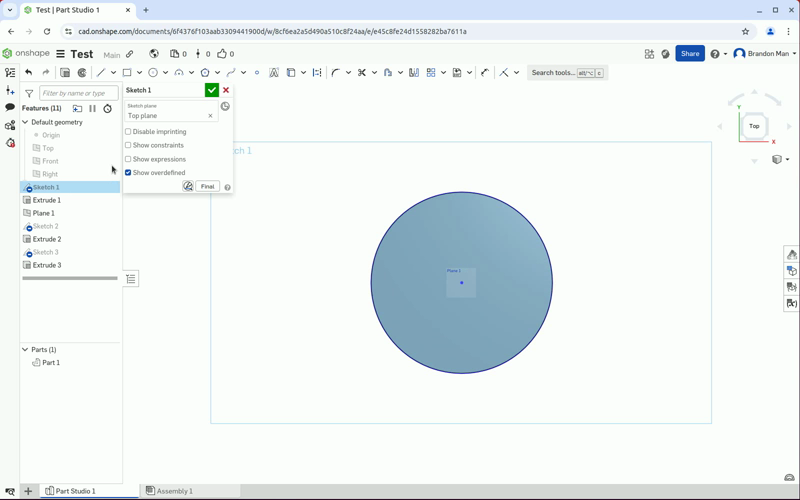
mouse_move(229, 92)
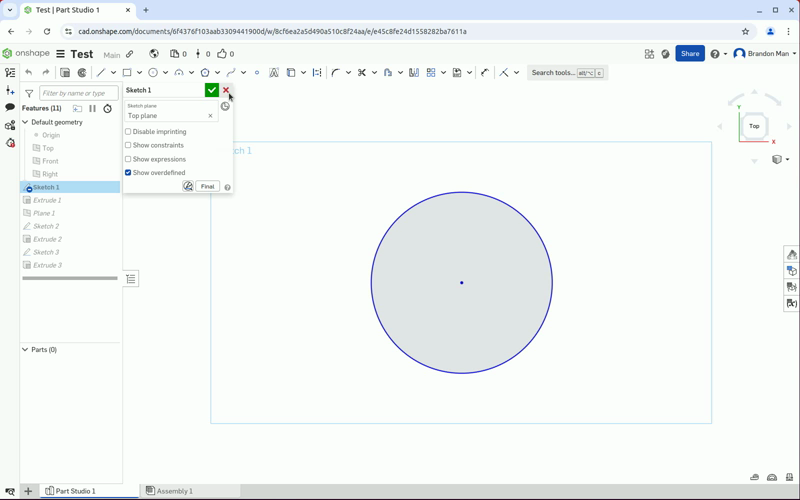
click(229, 92)
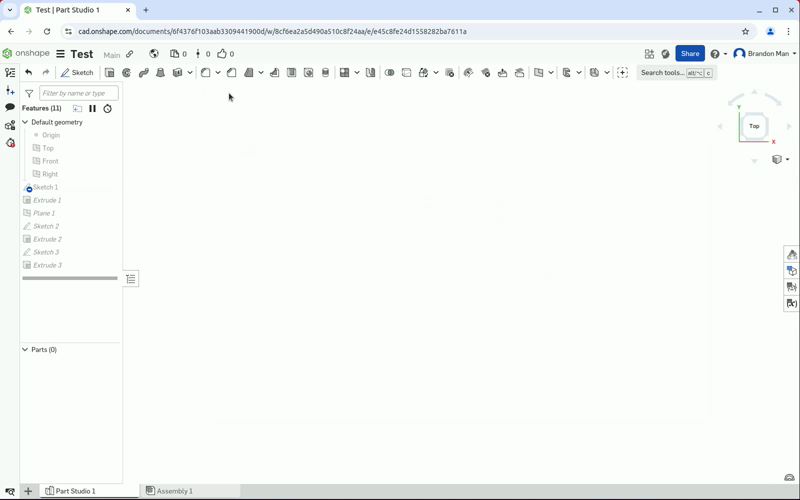
key(shift+s)
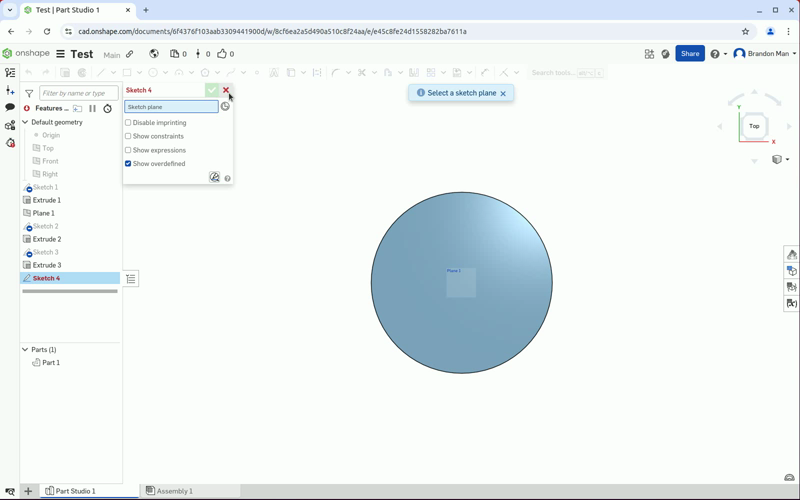
mouse_move(73, 215)
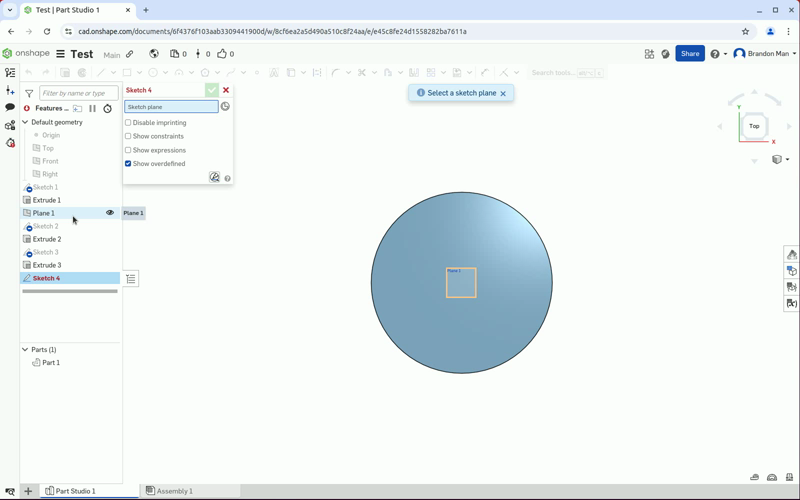
click(73, 215)
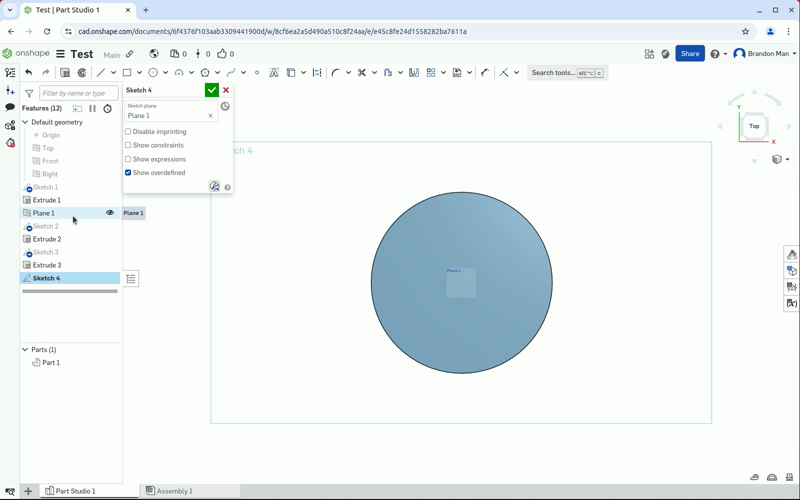
mouse_move(73, 352)
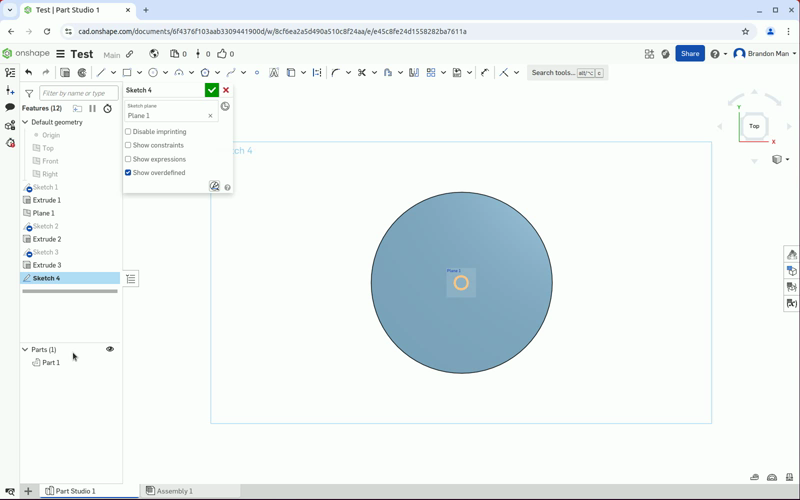
key(y)
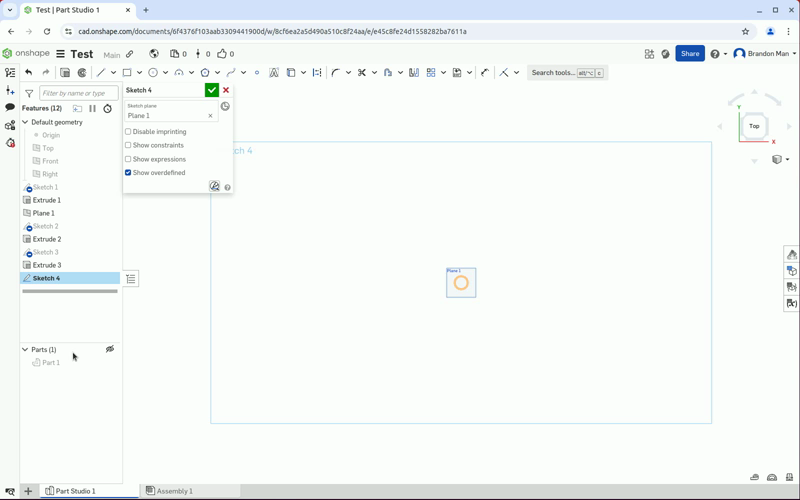
key(a)
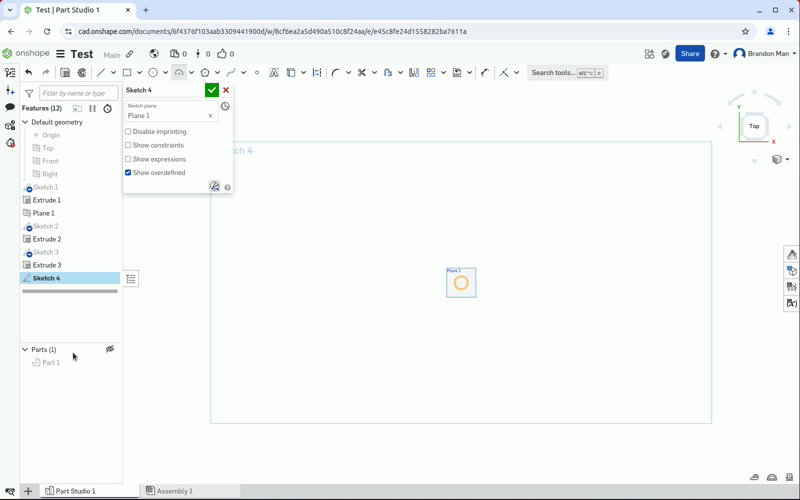
key_down(shift)
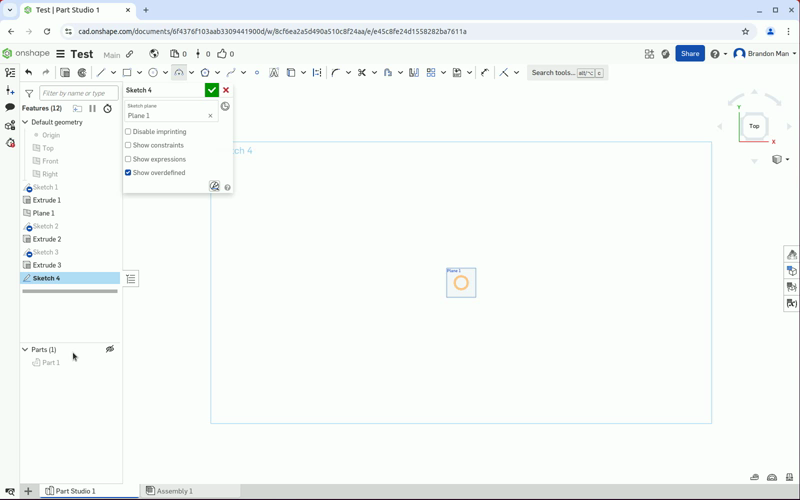
mouse_move(451, 193)
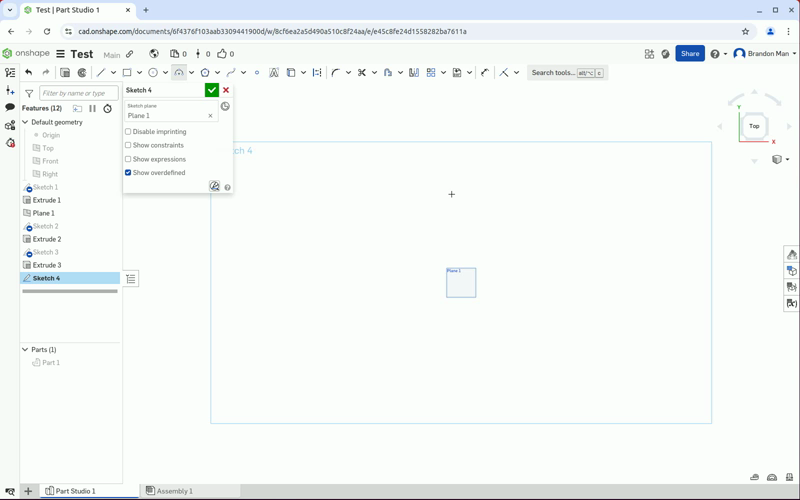
click(451, 193)
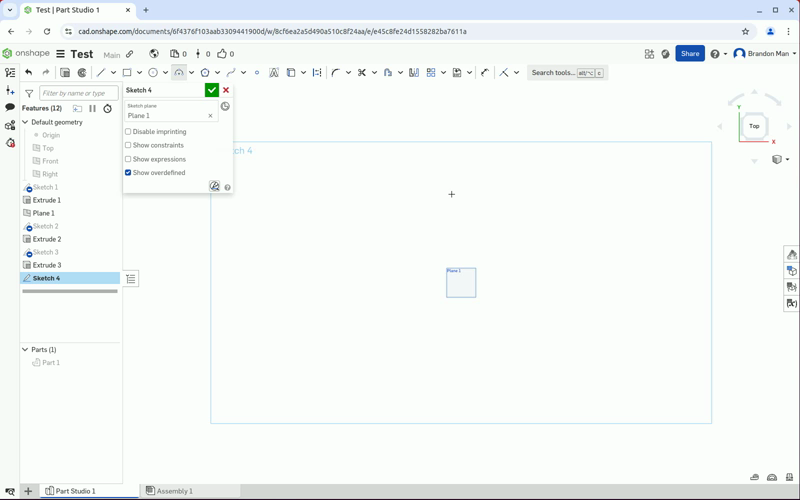
key_up(shift)
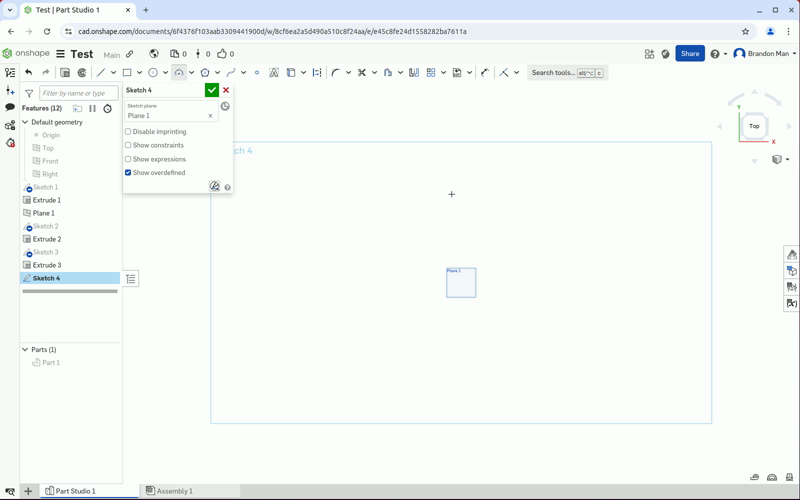
key_down(shift)
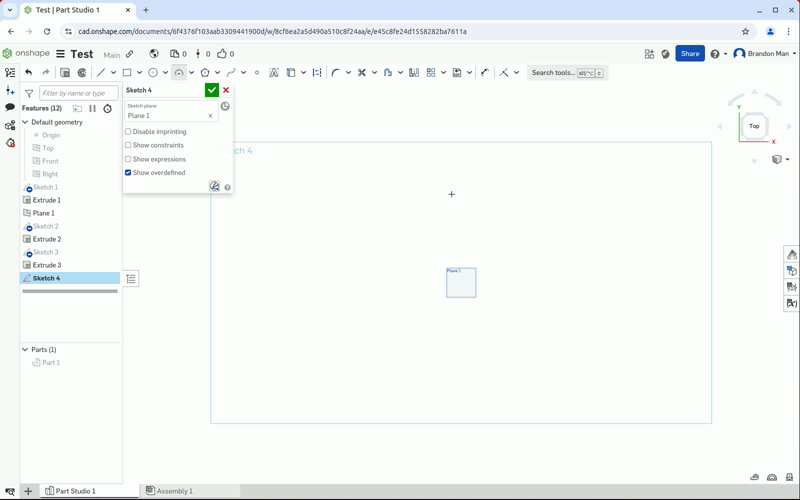
mouse_move(474, 194)
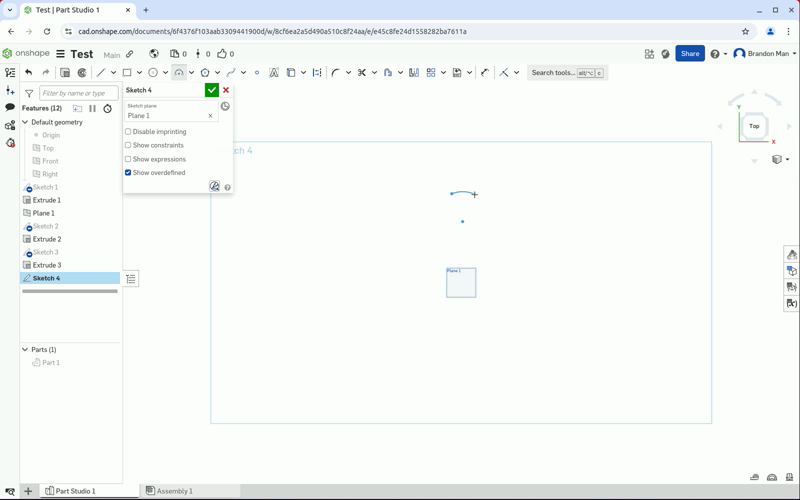
click(474, 194)
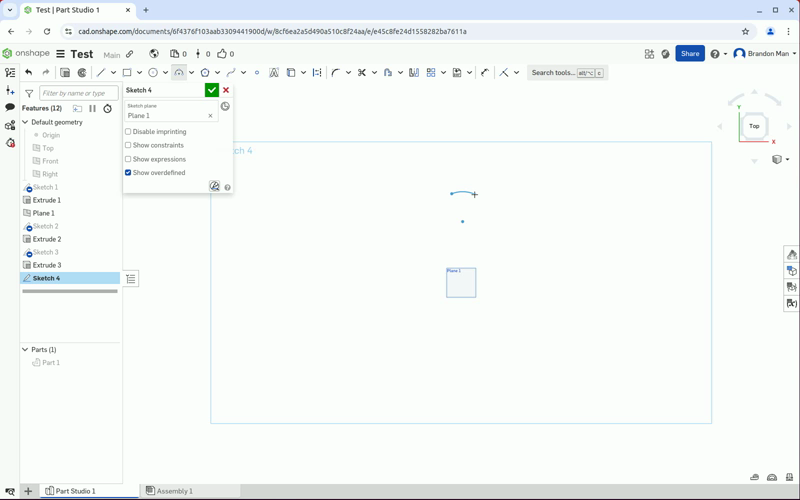
mouse_move(463, 193)
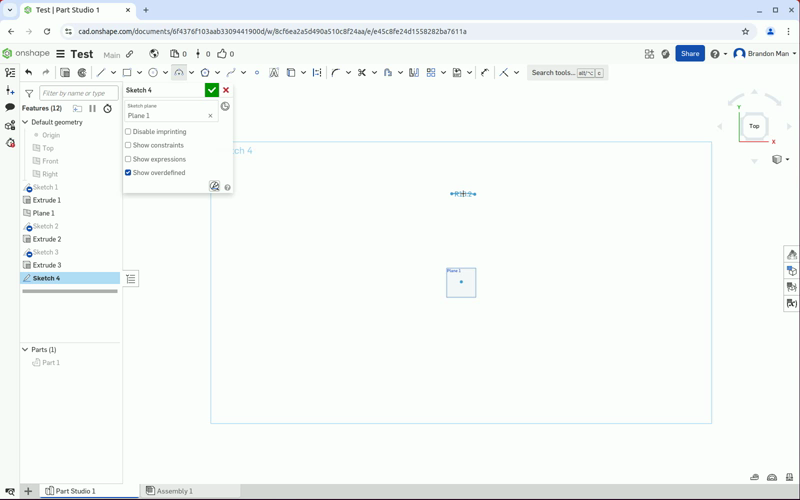
click(463, 193)
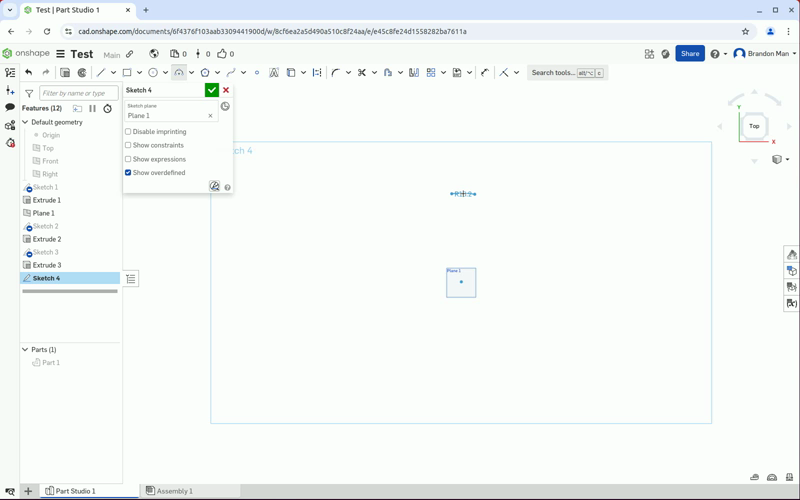
key_up(shift)
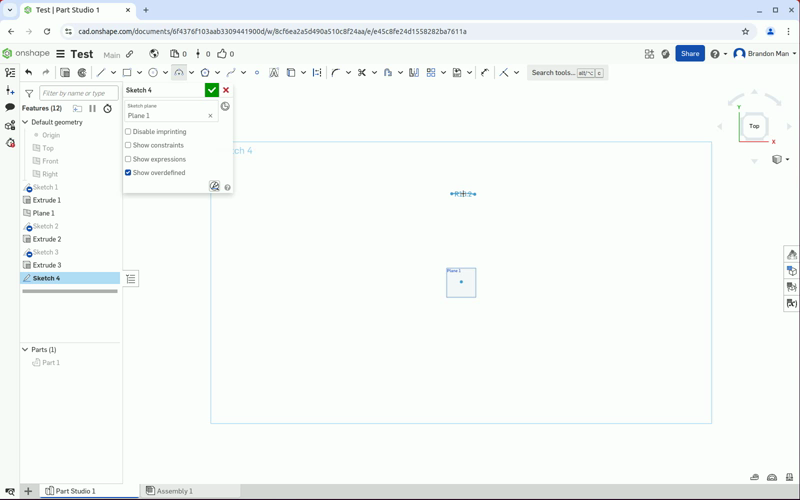
key(esc)
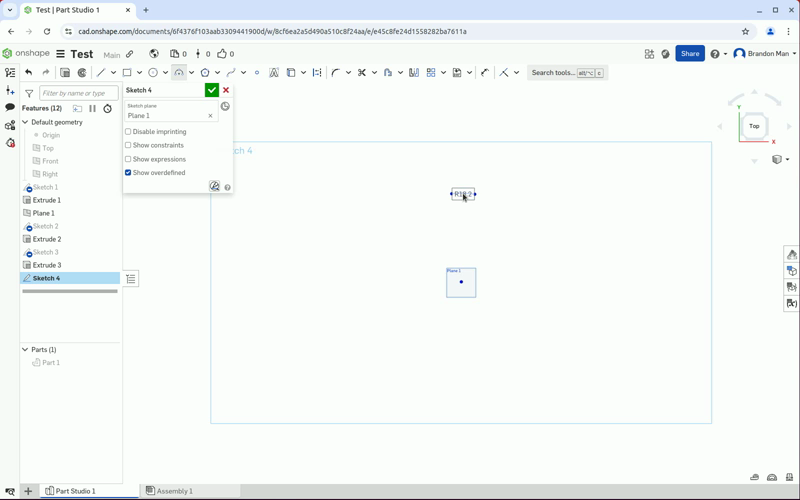
key(l)
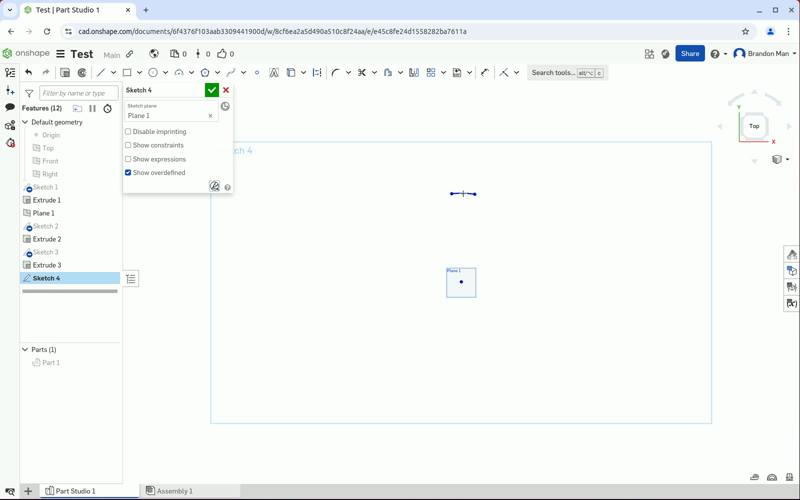
mouse_move(474, 194)
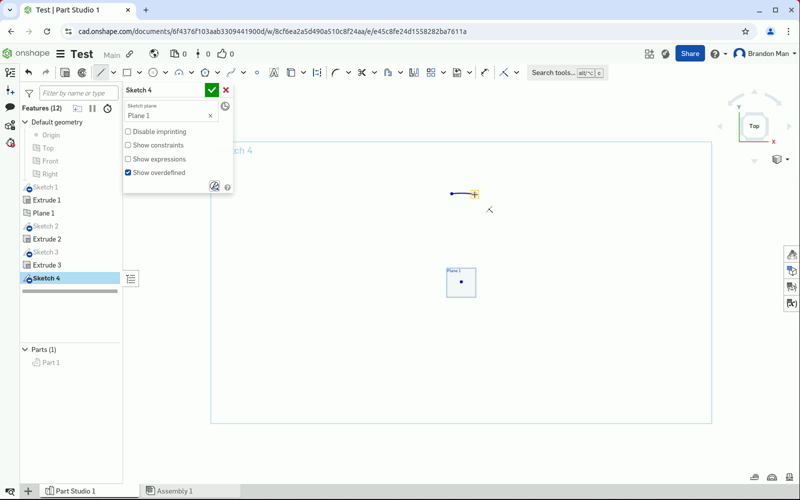
click(474, 194)
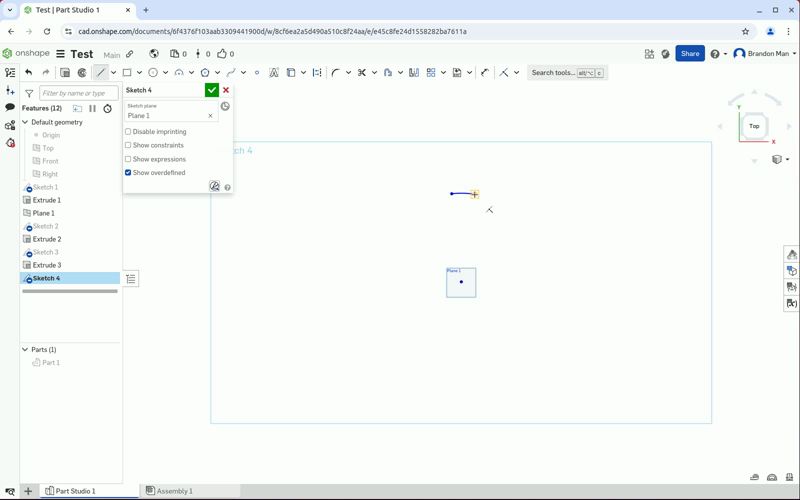
key_down(shift)
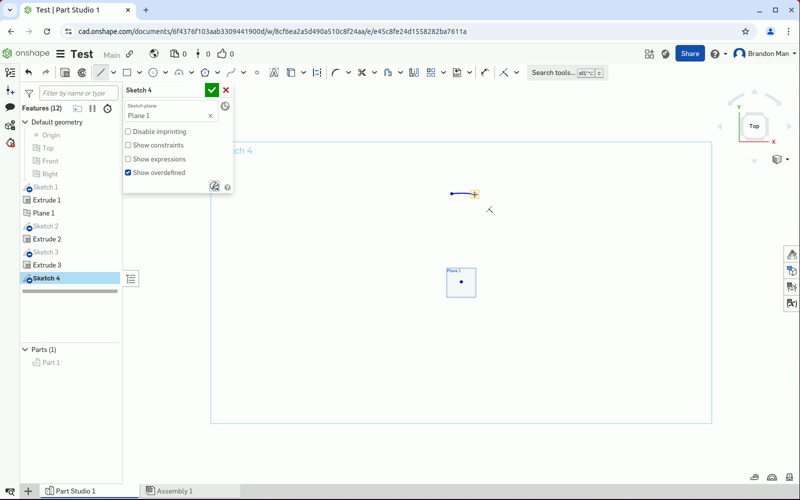
mouse_move(504, 194)
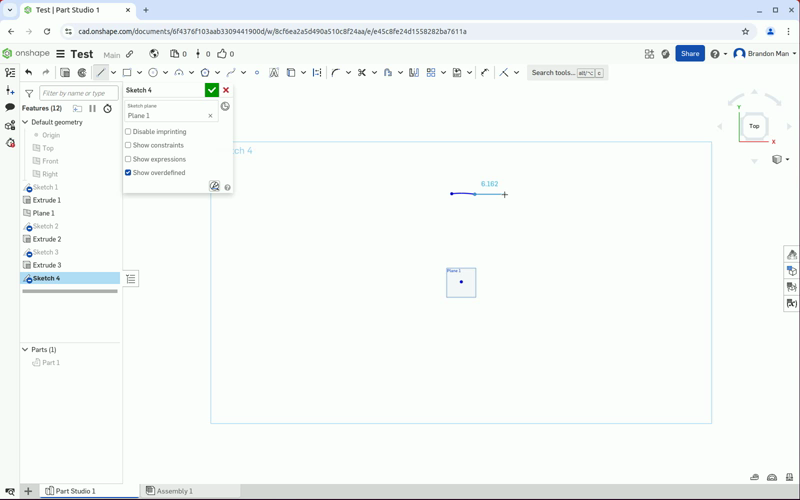
mouse_move(474, 169)
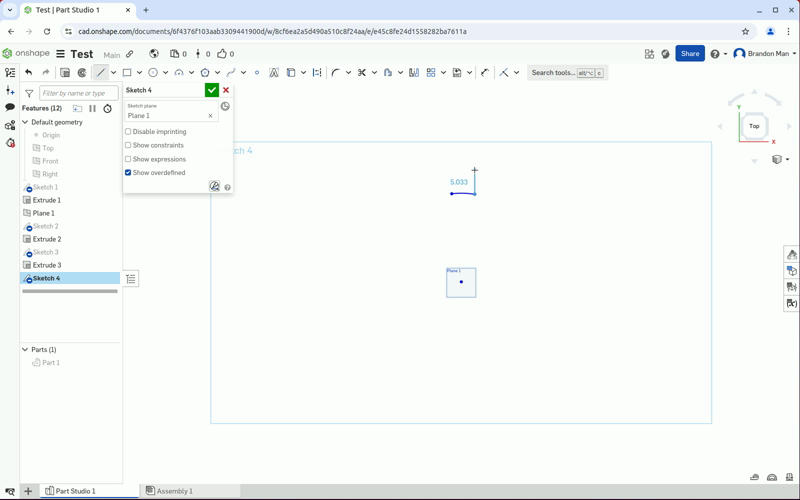
click(474, 169)
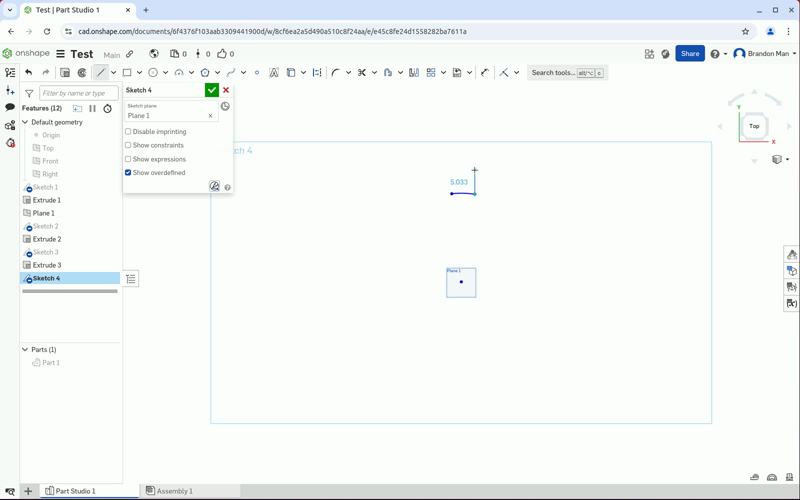
key_up(shift)
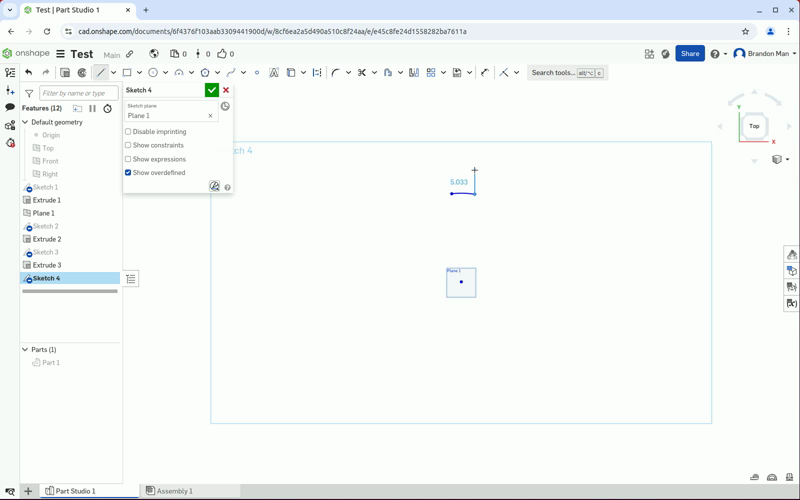
key_down(shift)
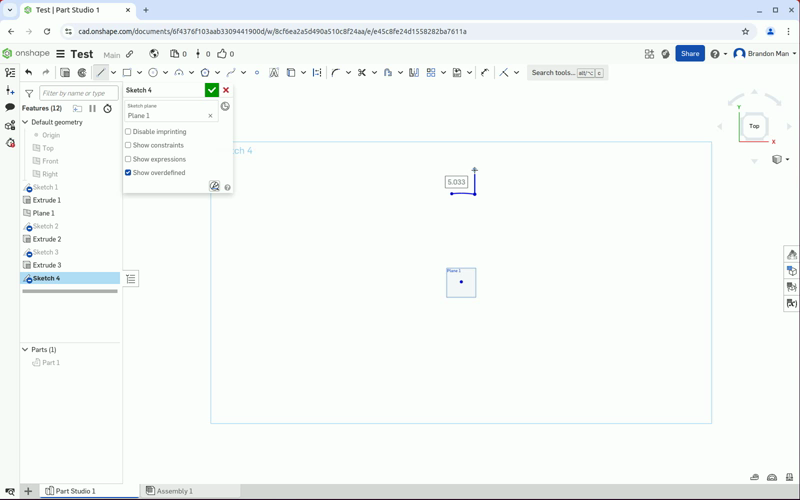
mouse_move(504, 169)
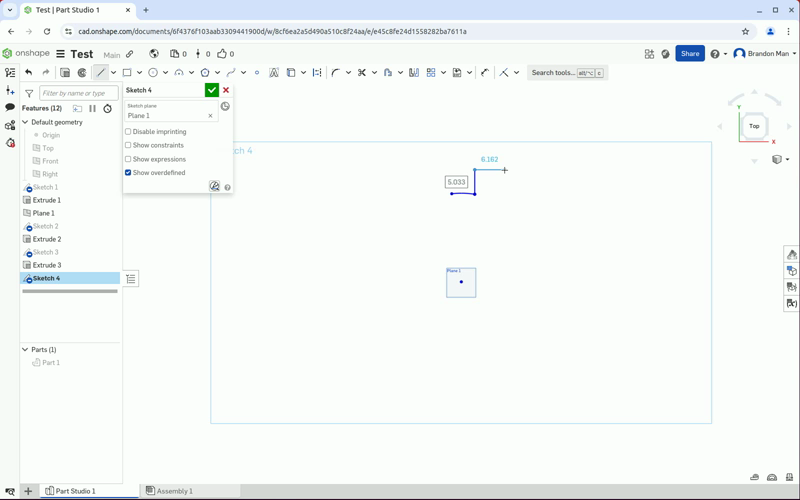
mouse_move(451, 169)
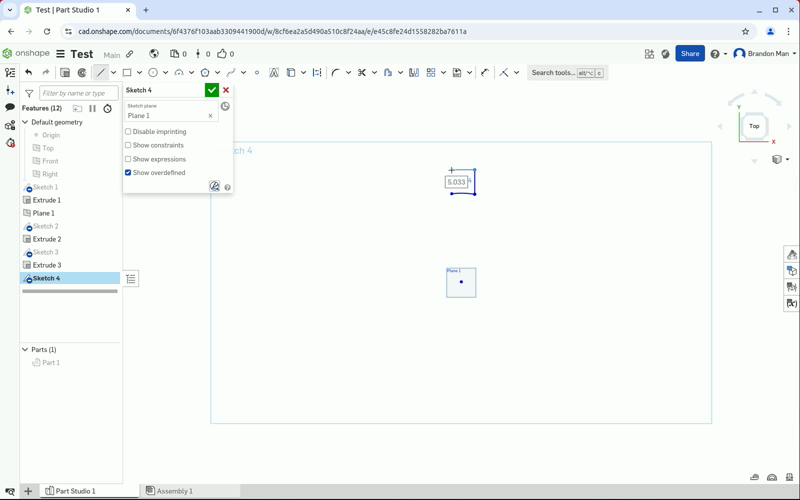
click(451, 169)
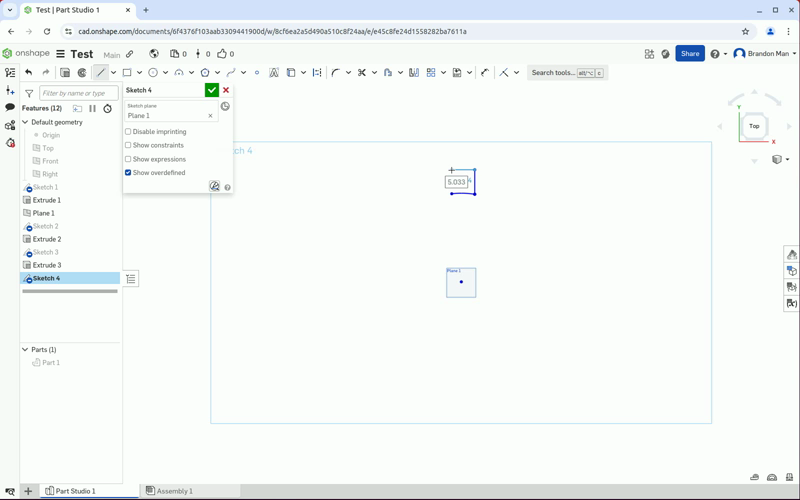
key_up(shift)
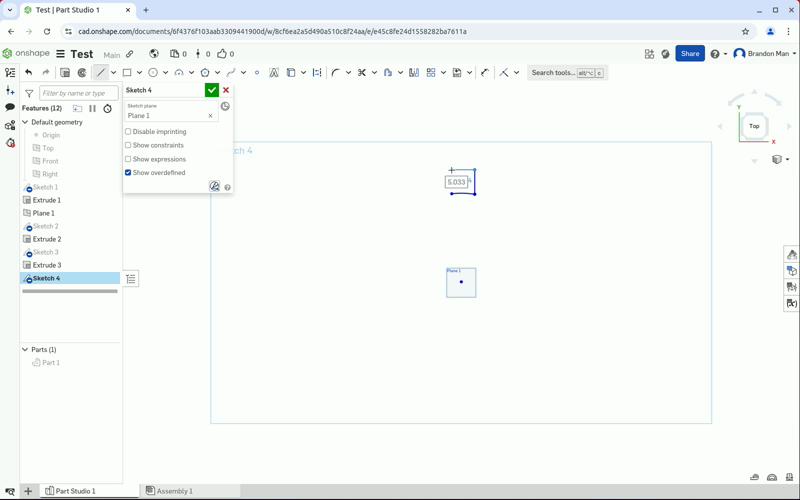
mouse_move(481, 169)
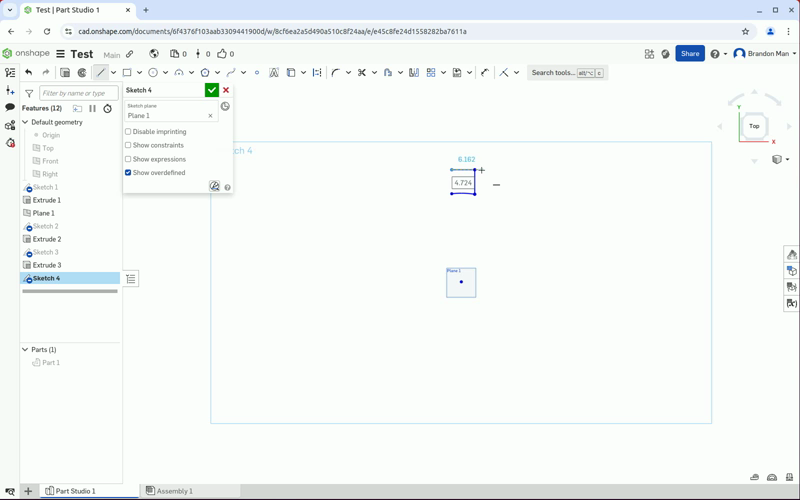
key_down(shift)
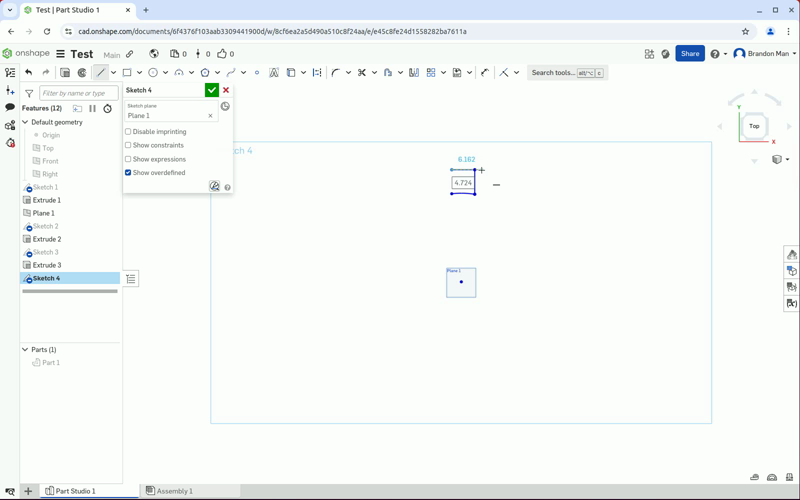
mouse_move(451, 193)
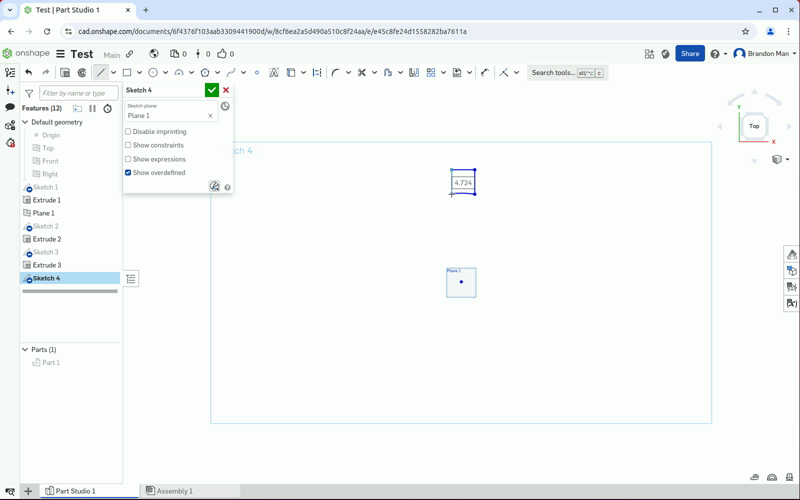
key_up(shift)
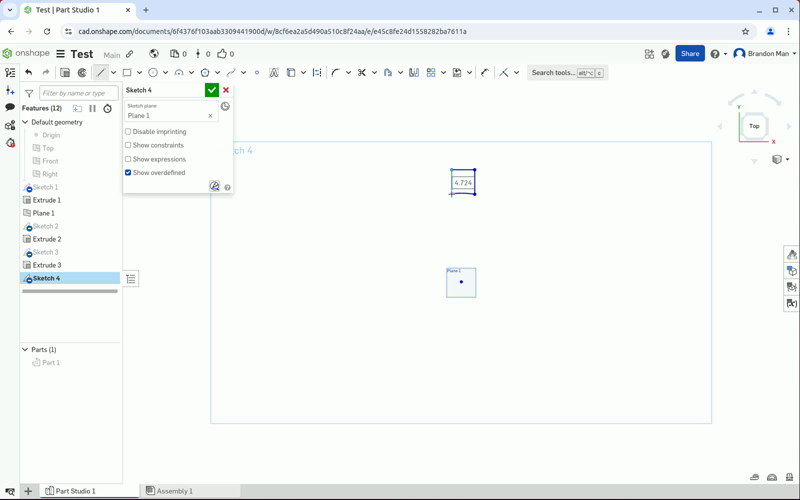
click(451, 193)
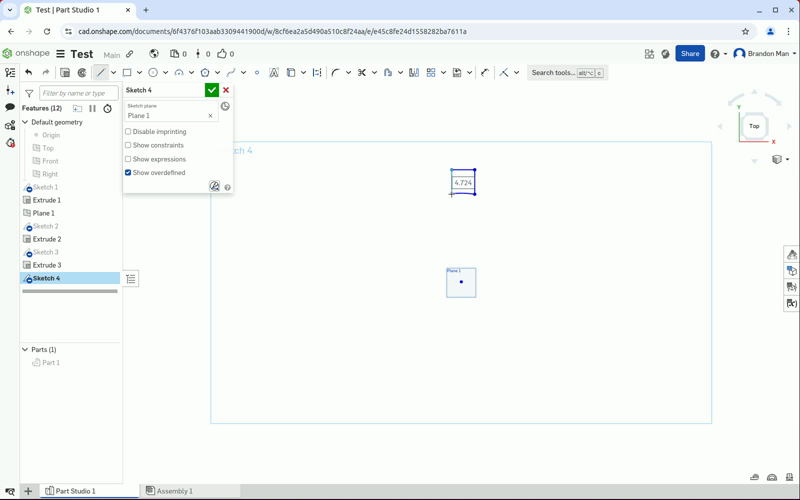
key(esc)
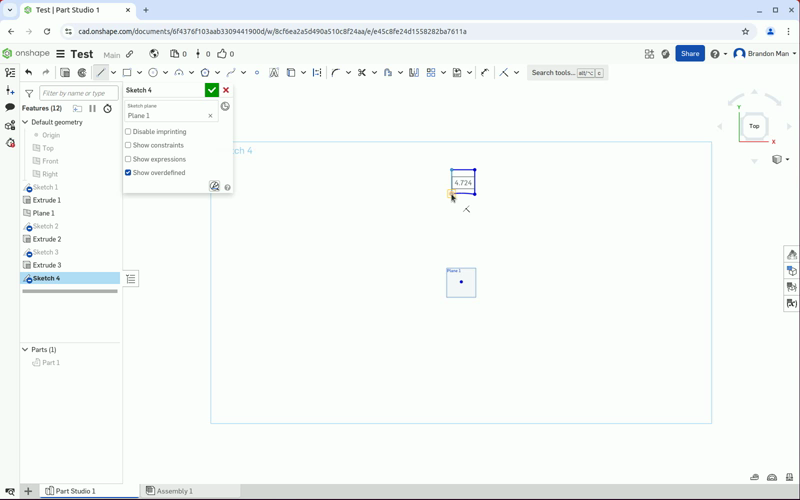
mouse_move(458, 177)
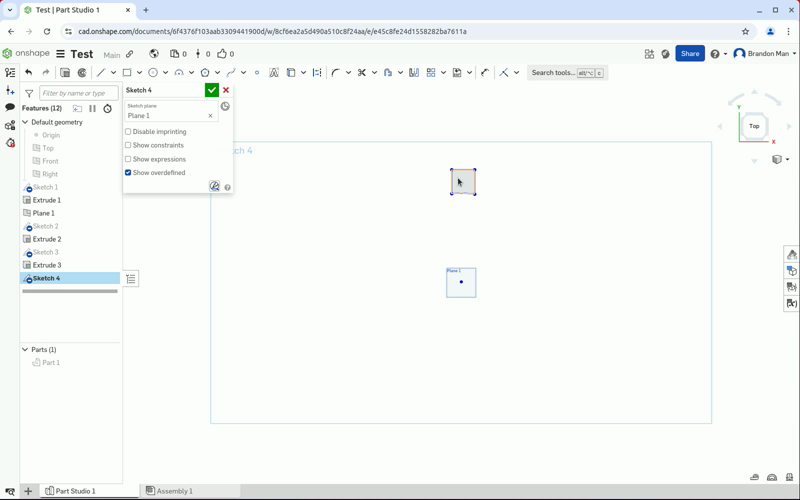
scroll(6)
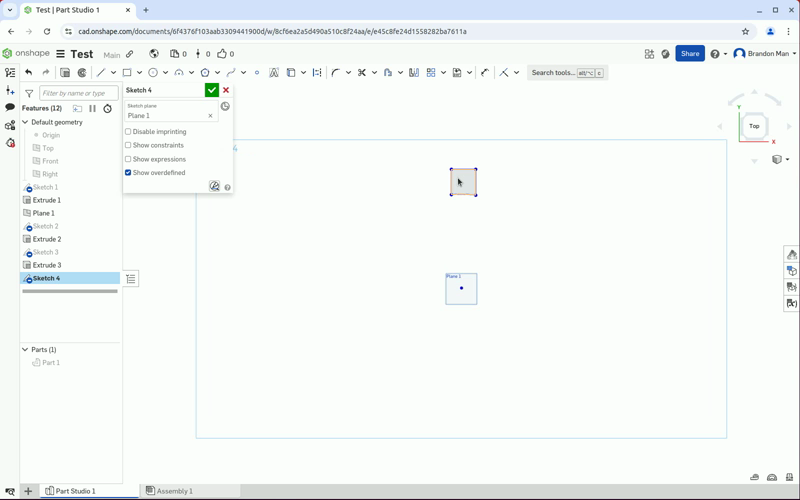
scroll(6)
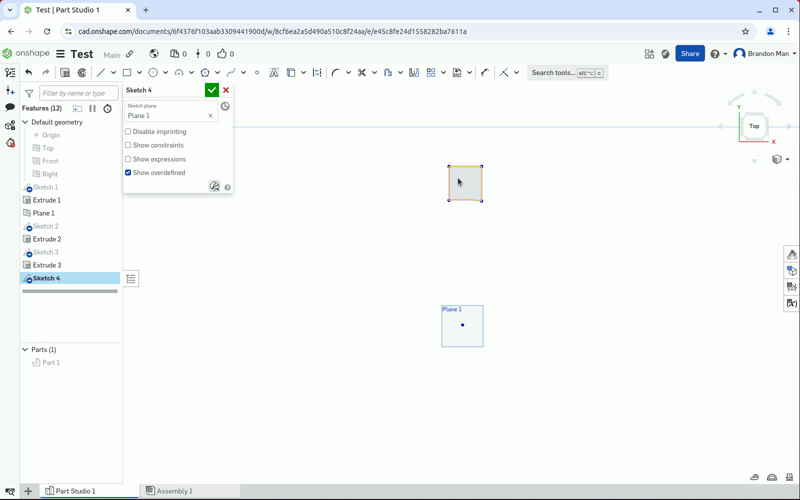
scroll(6)
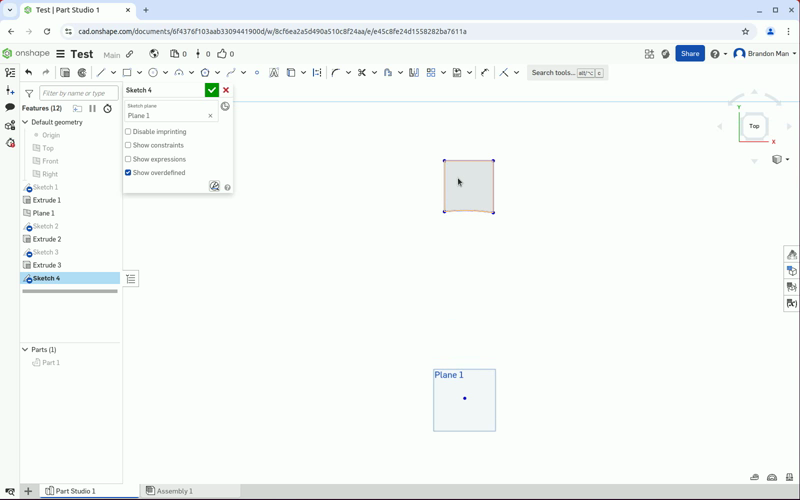
scroll(6)
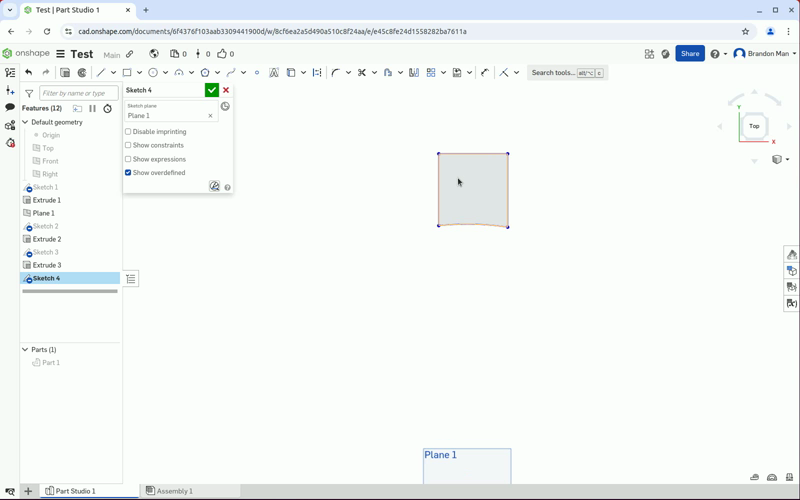
scroll(6)
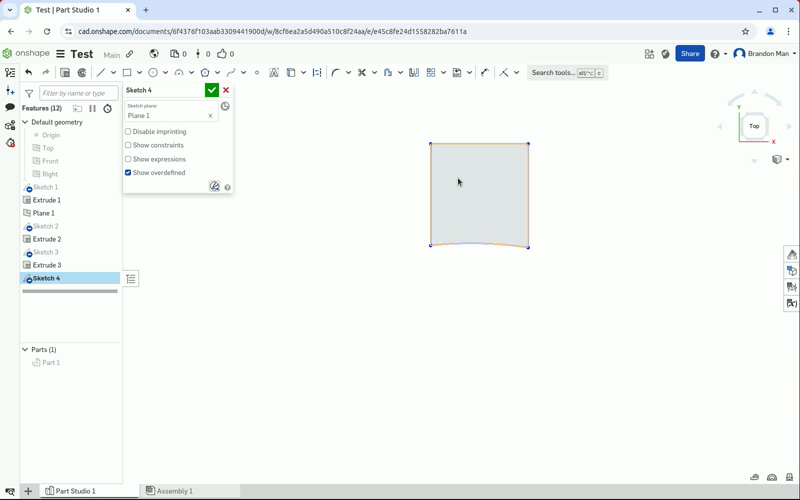
scroll(6)
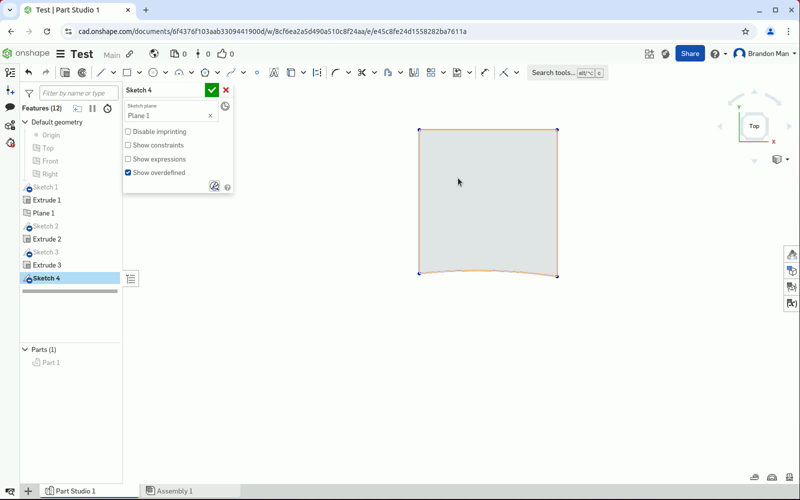
scroll(6)
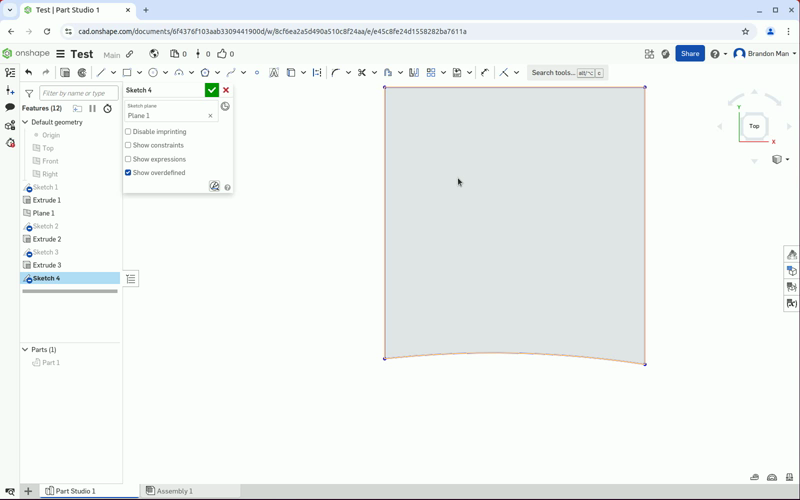
click(458, 177)
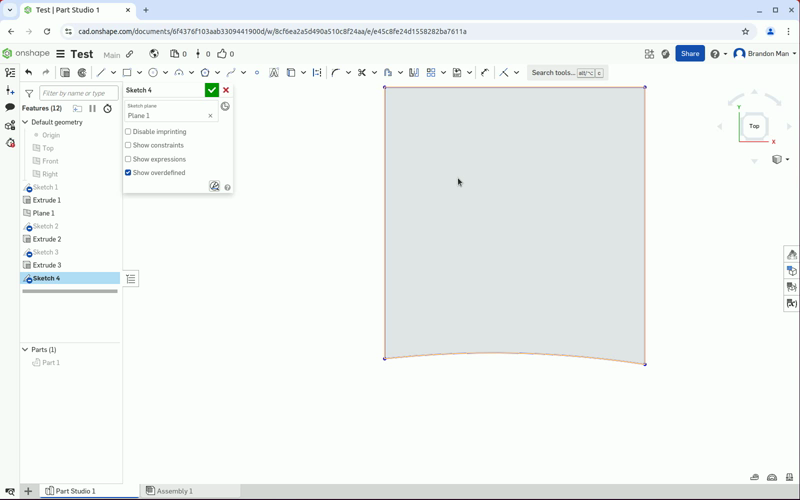
scroll(-6)
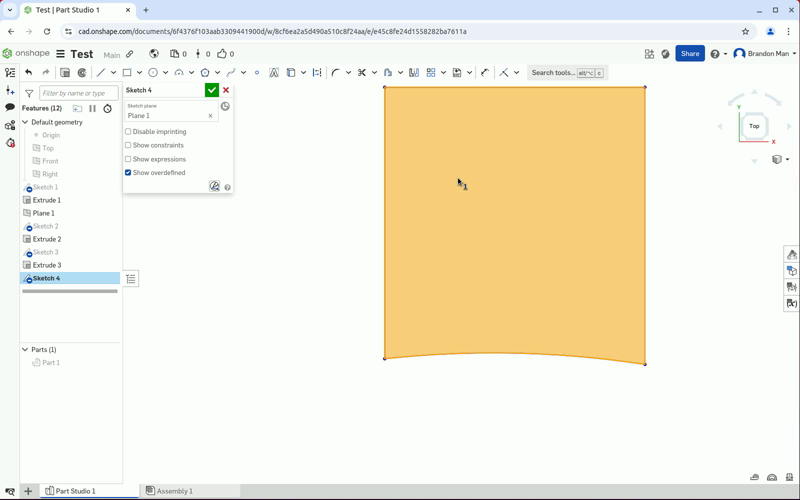
scroll(-6)
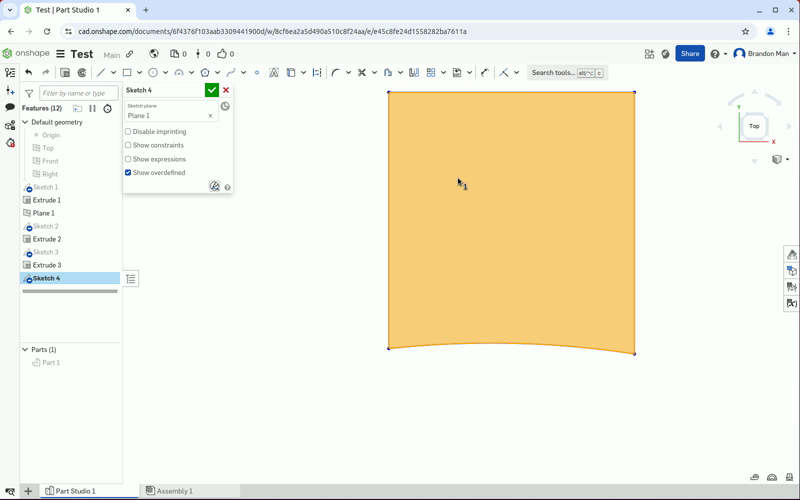
scroll(-6)
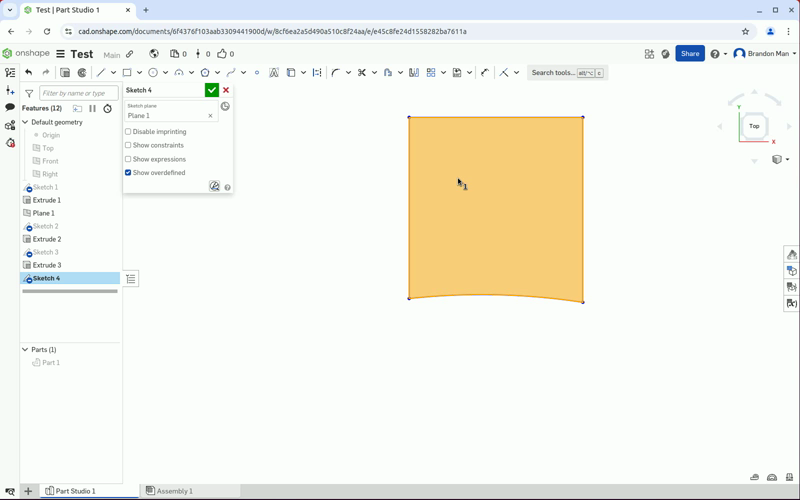
scroll(-6)
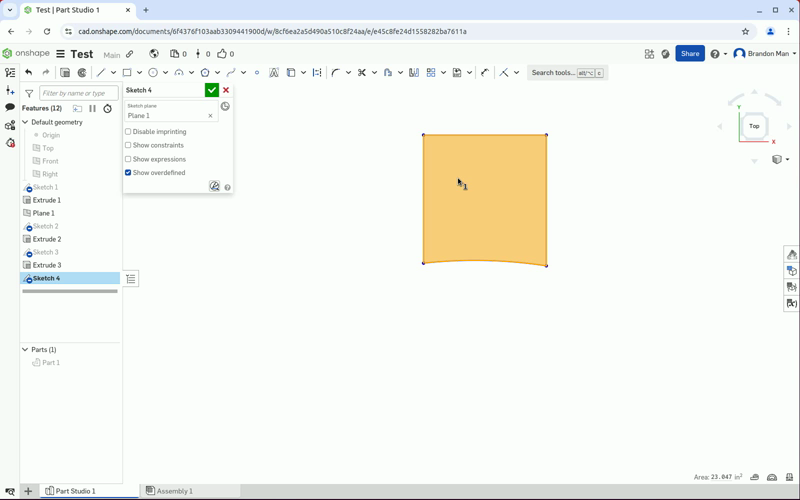
scroll(-6)
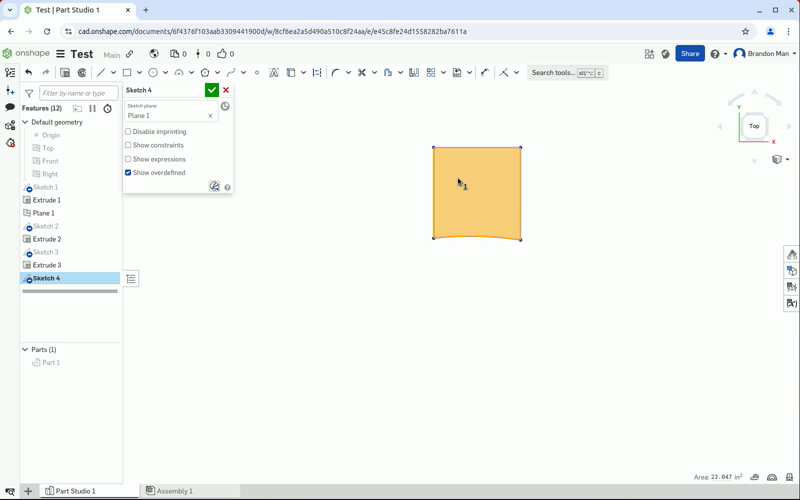
scroll(-6)
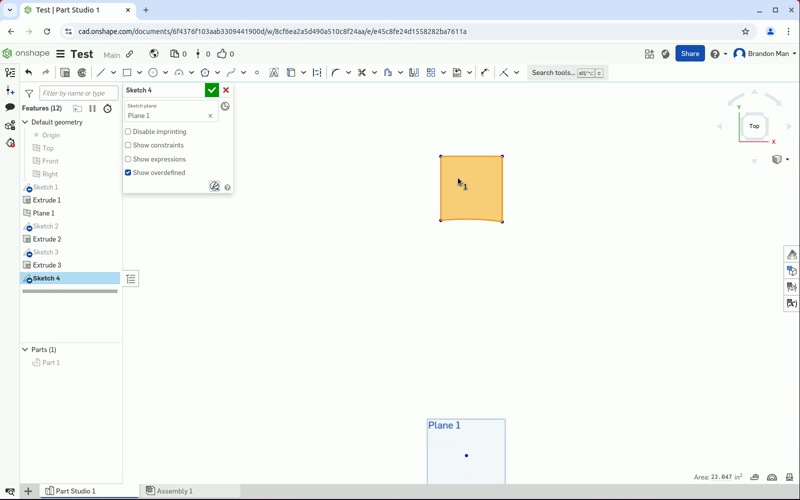
scroll(-6)
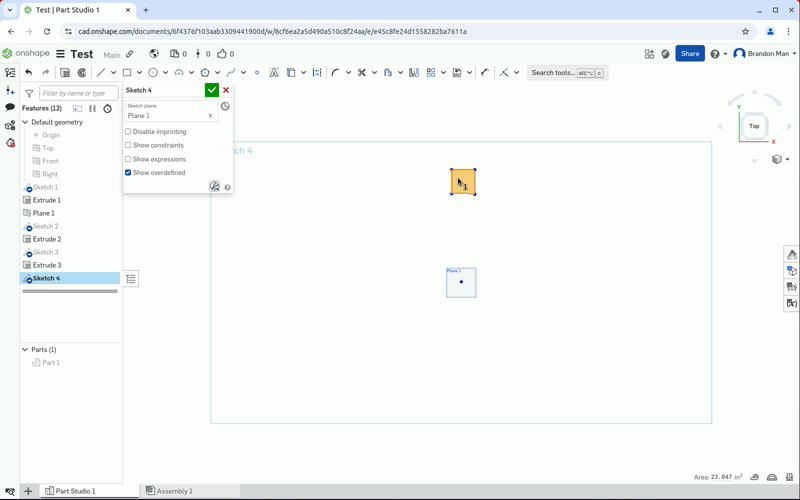
mouse_move(73, 352)
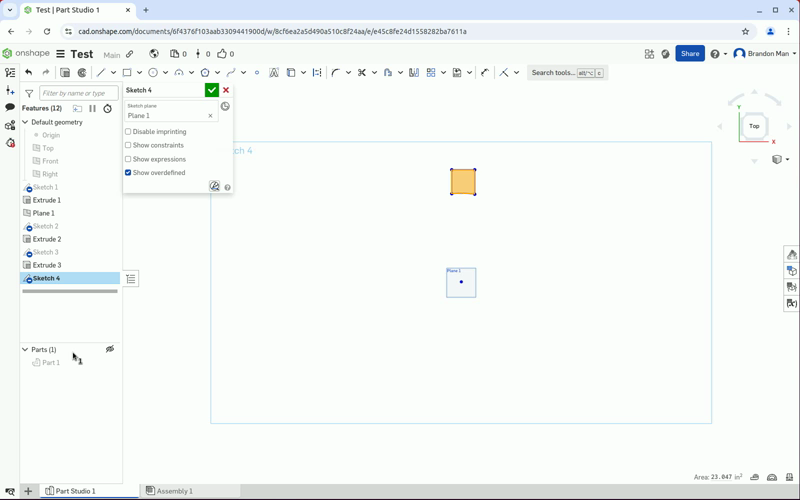
key(shift+y)
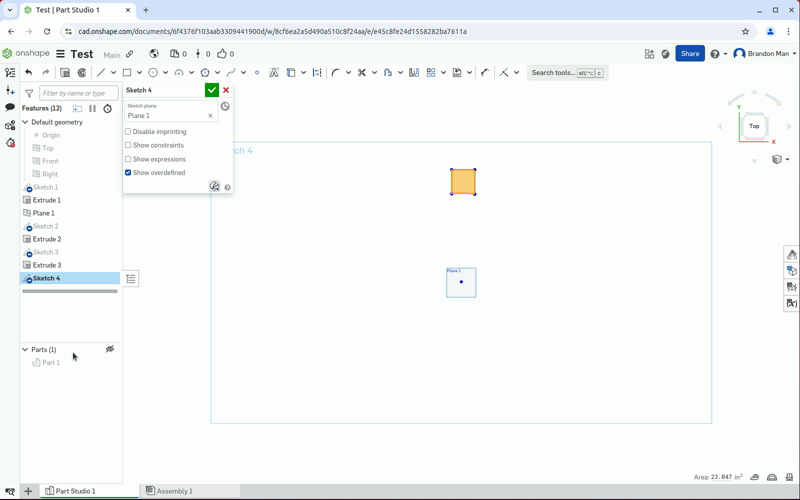
key(shift+e)
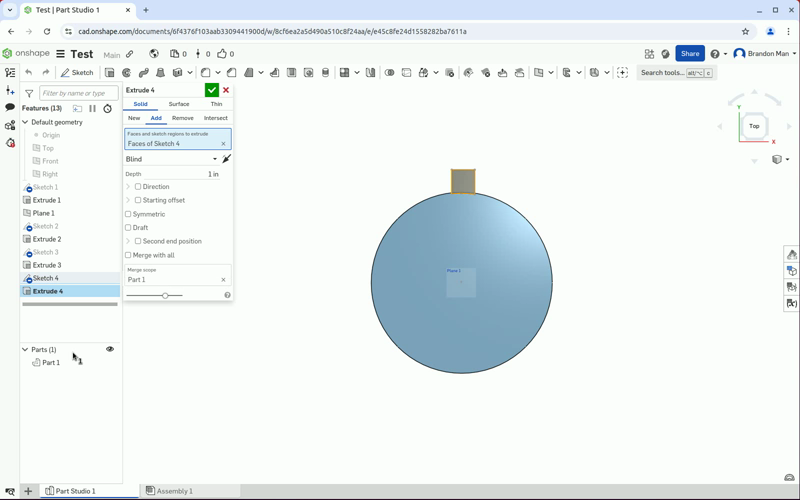
mouse_move(143, 106)
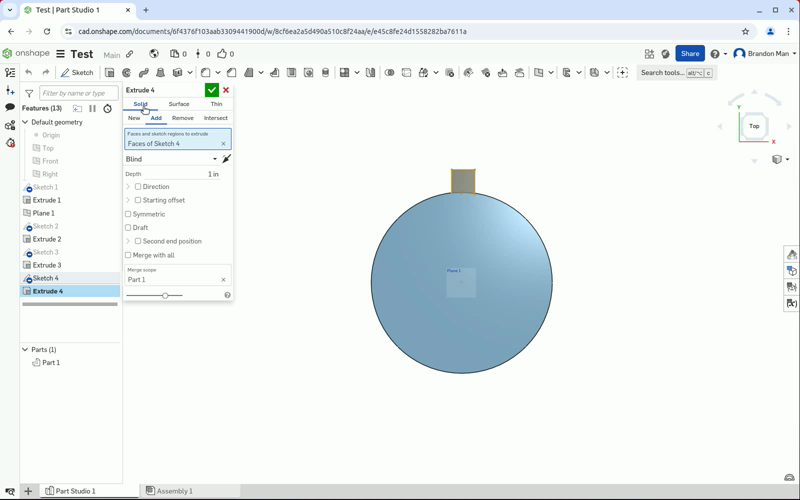
click(143, 106)
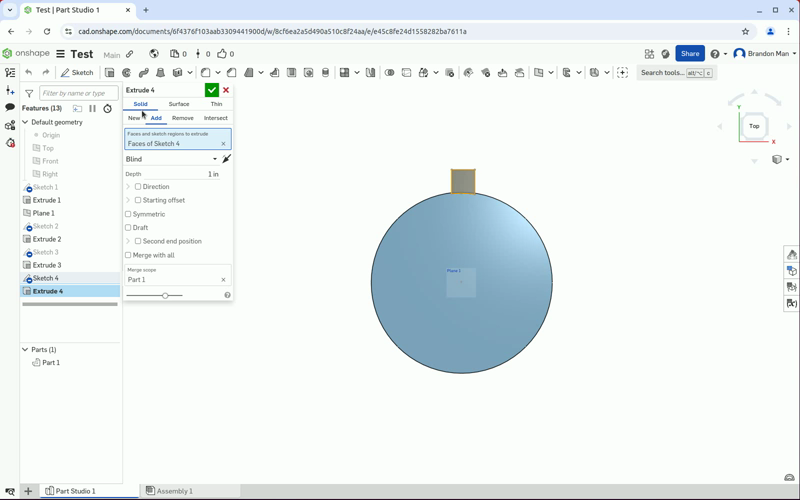
mouse_move(137, 120)
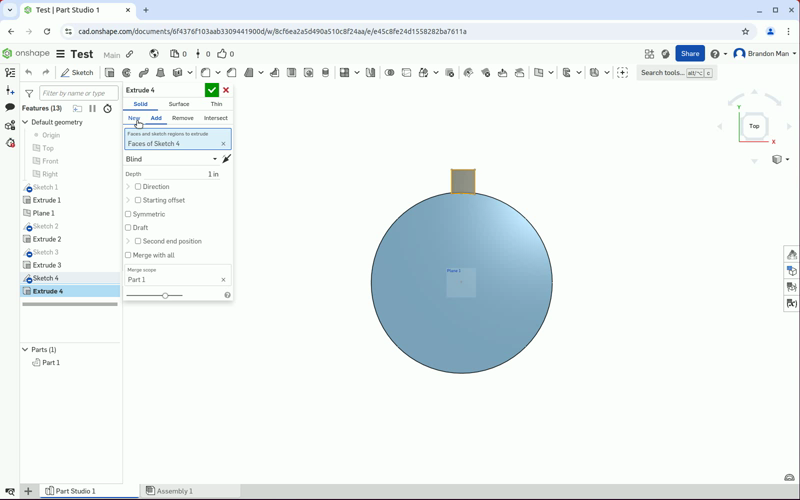
click(137, 120)
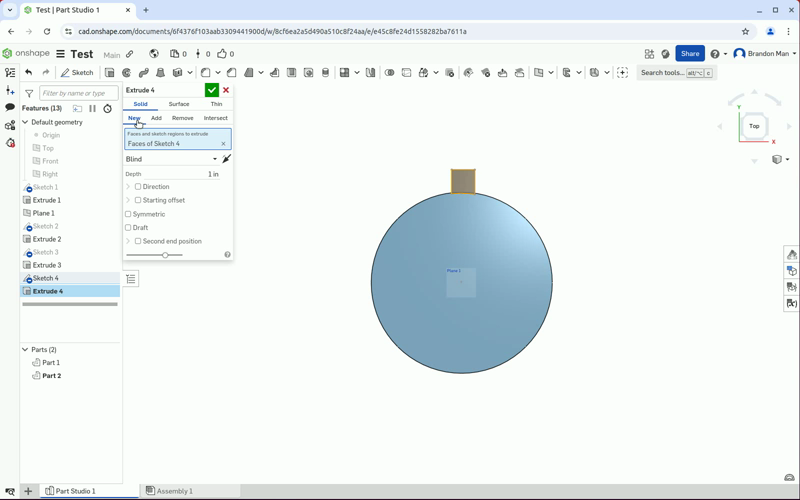
key(tab, 4)
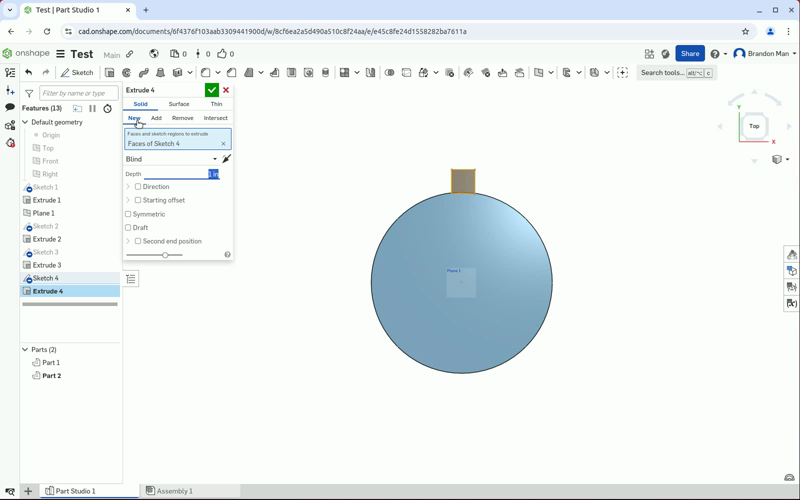
text(-1.204)
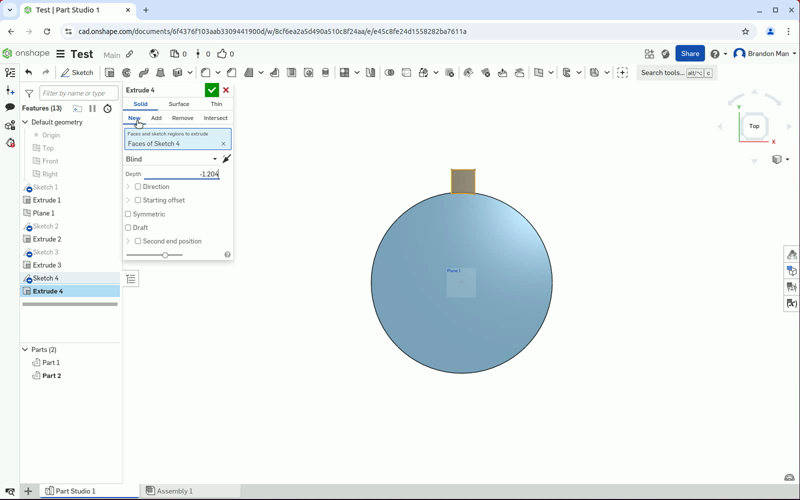
key(enter)
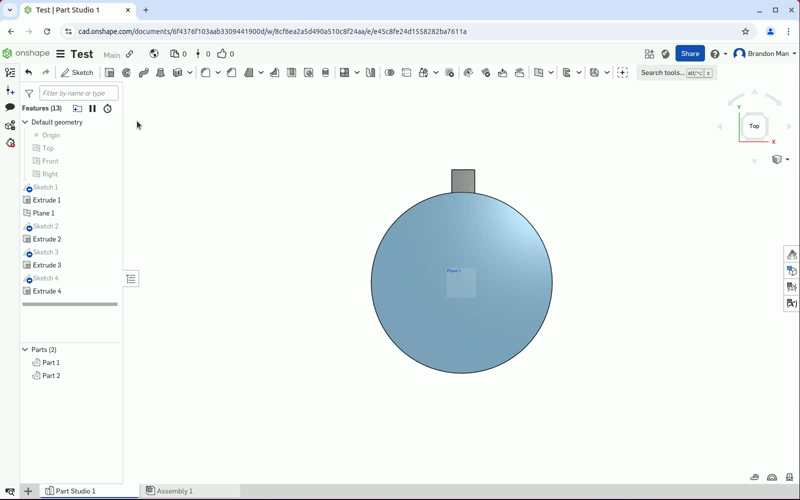
key(shift+h)
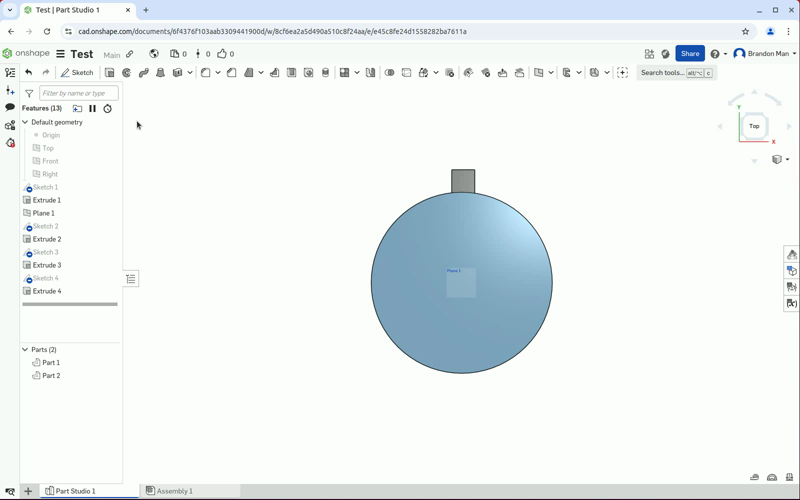
key(shift+h)
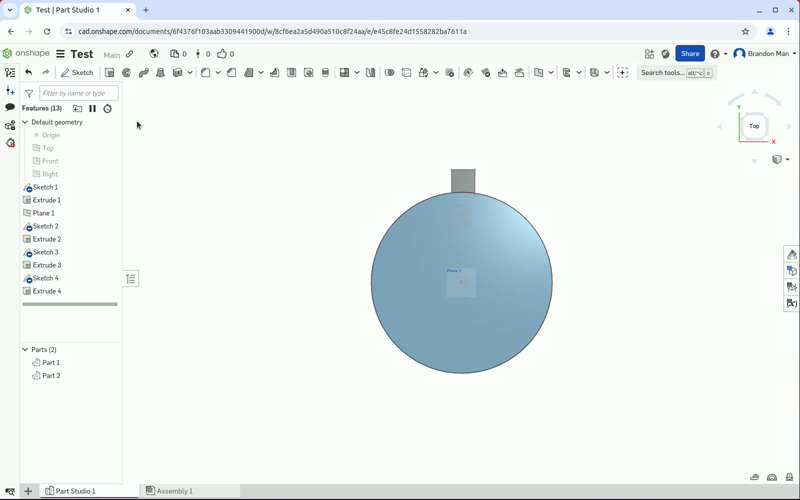
key(shift+7)
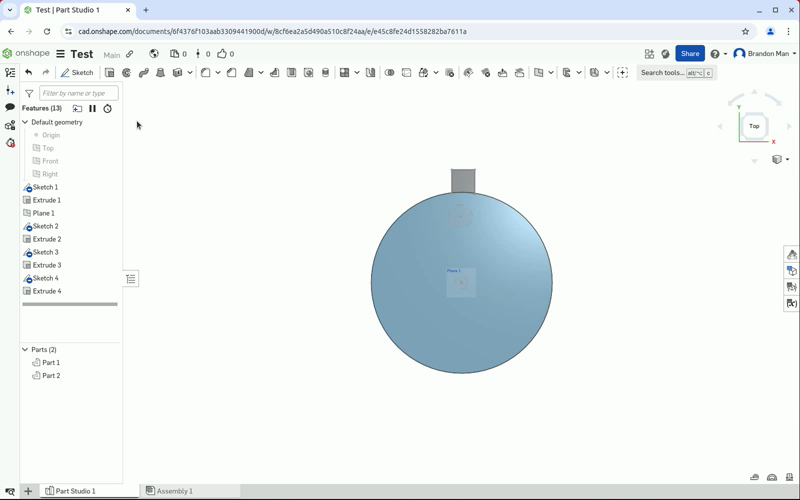
key(up, 3)
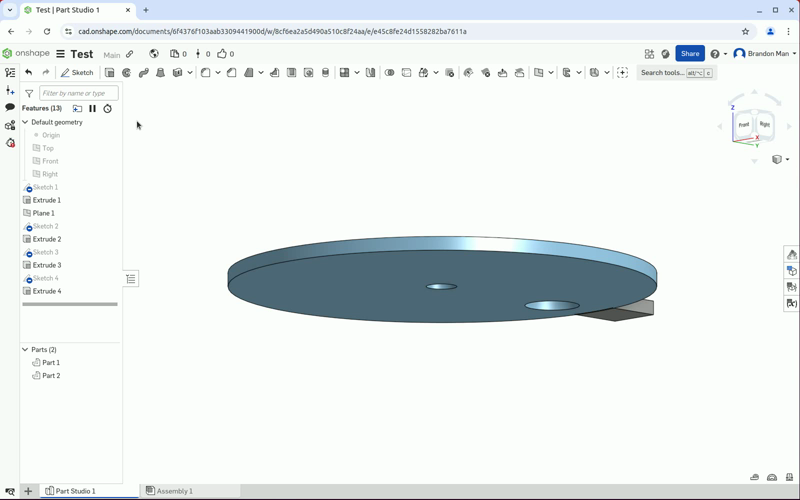
key(left, 3)
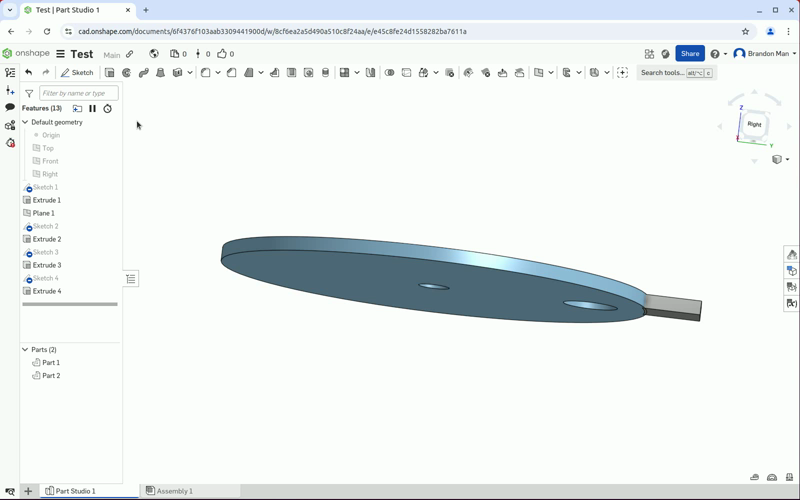
key(right, 3)
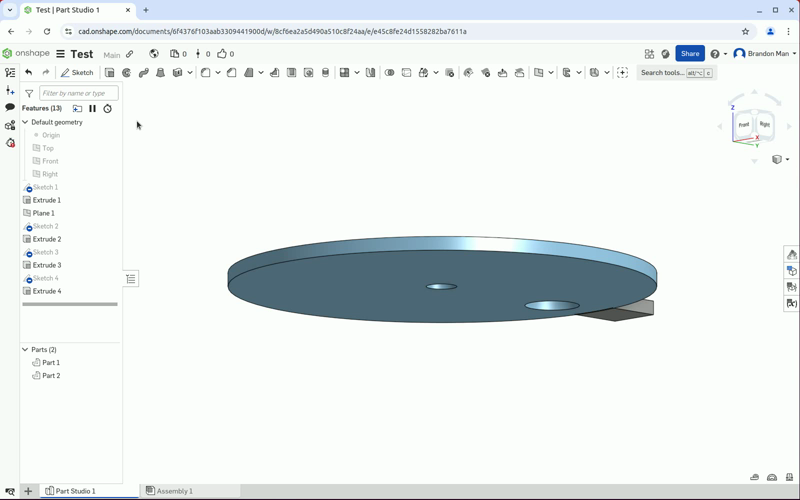
key(down, 3)
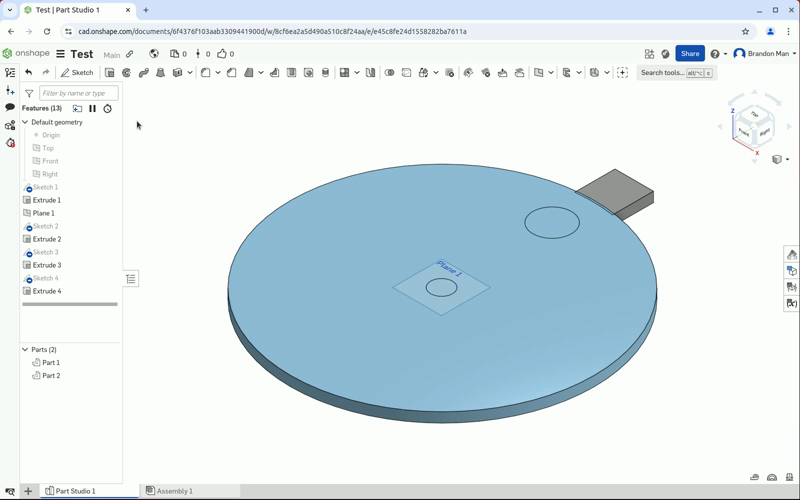
mouse_move(73, 189)
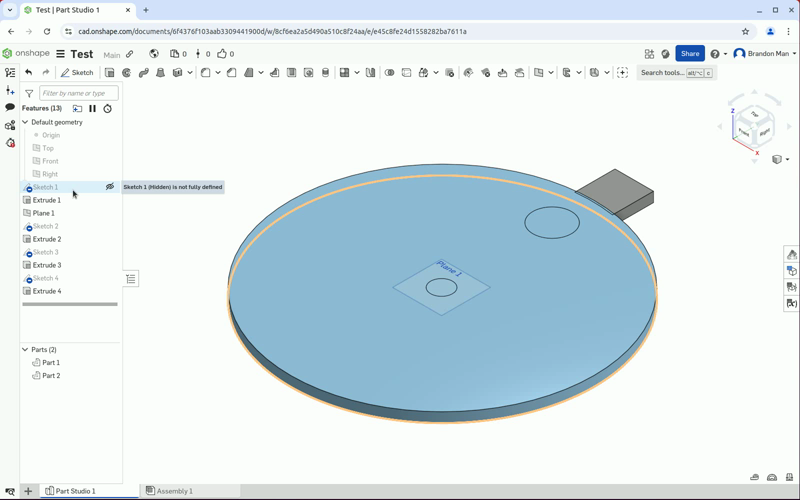
click(73, 189)